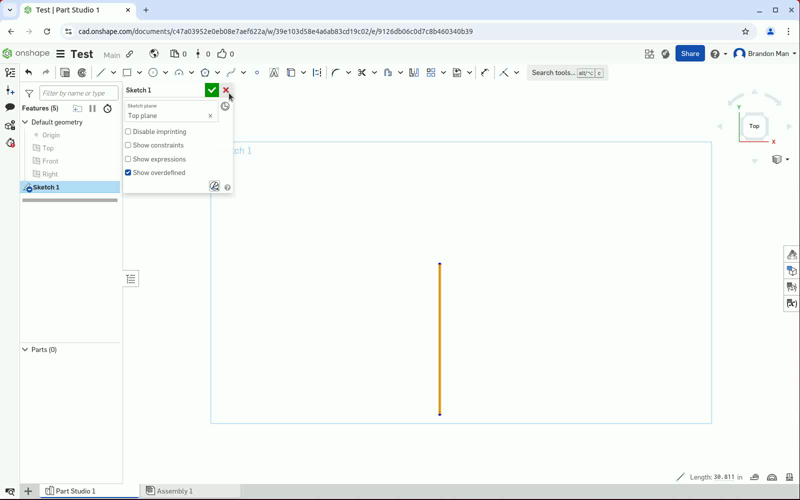
key(shift+h)
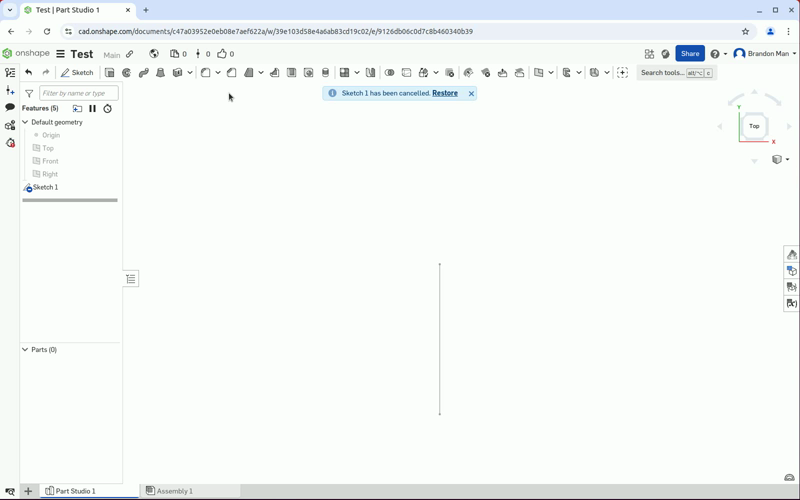
mouse_move(73, 352)
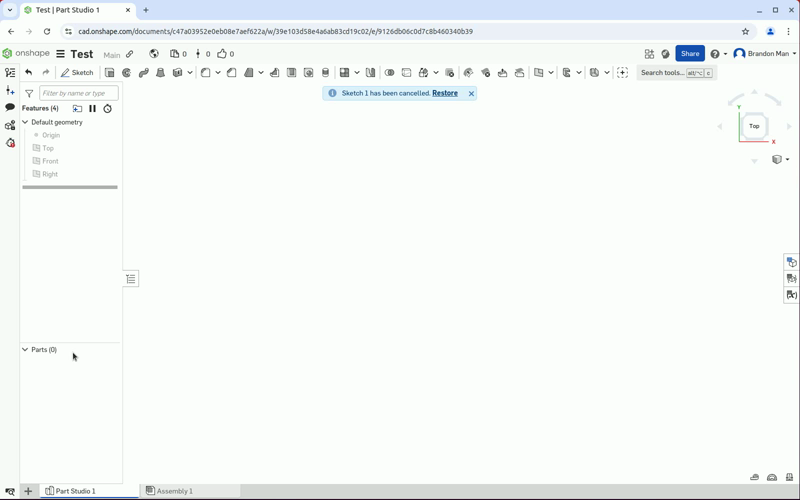
key(y)
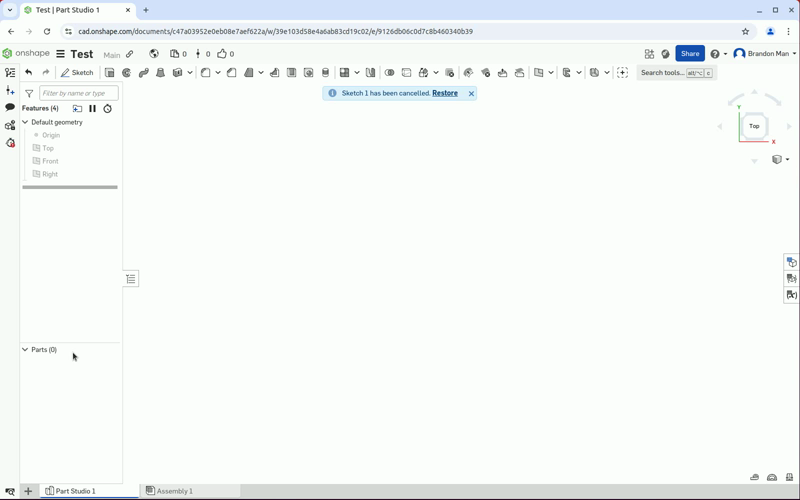
key(shift+p)
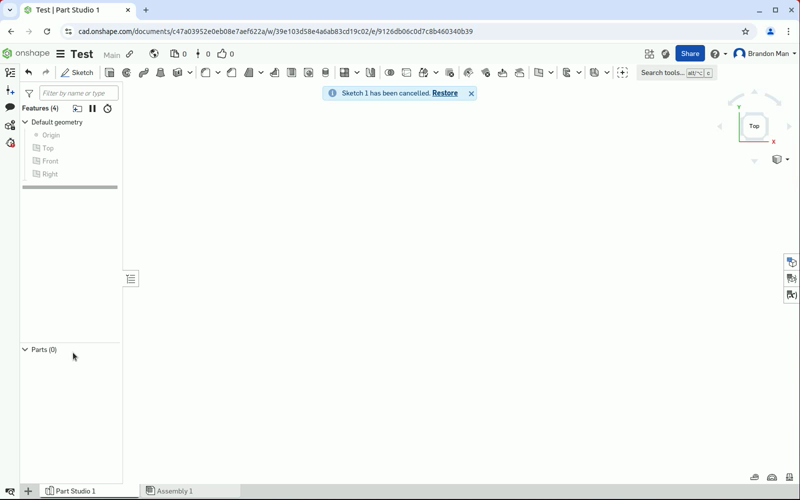
key(space)
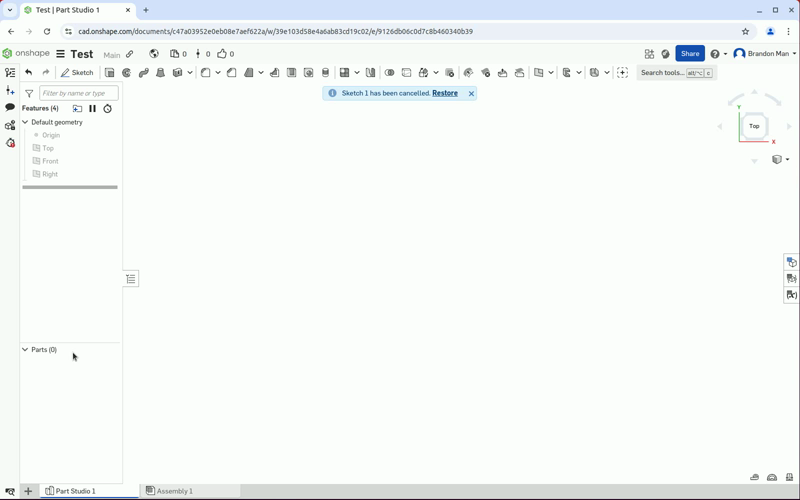
key_down(shift)
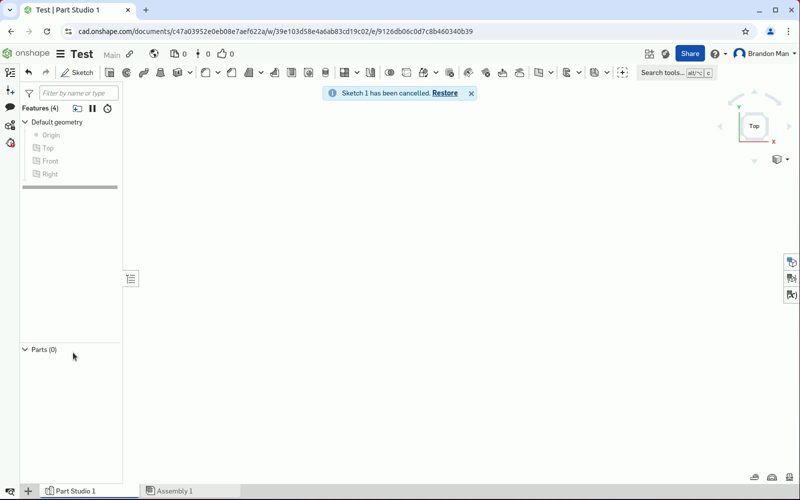
key(up)
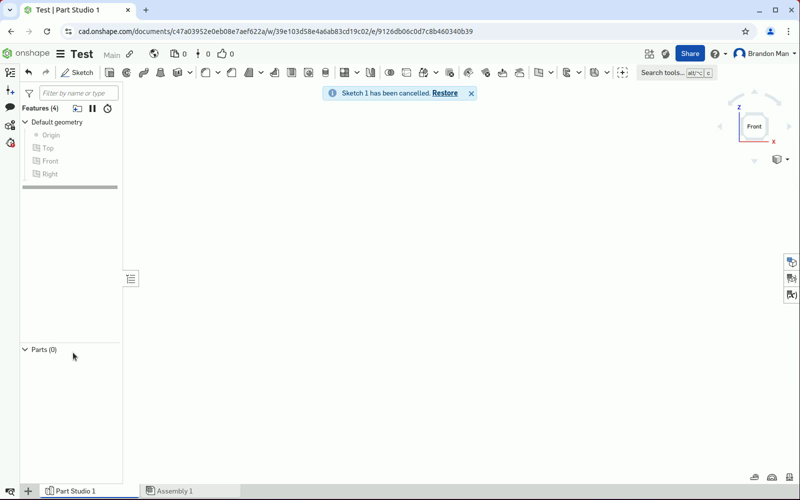
key_up(shift)
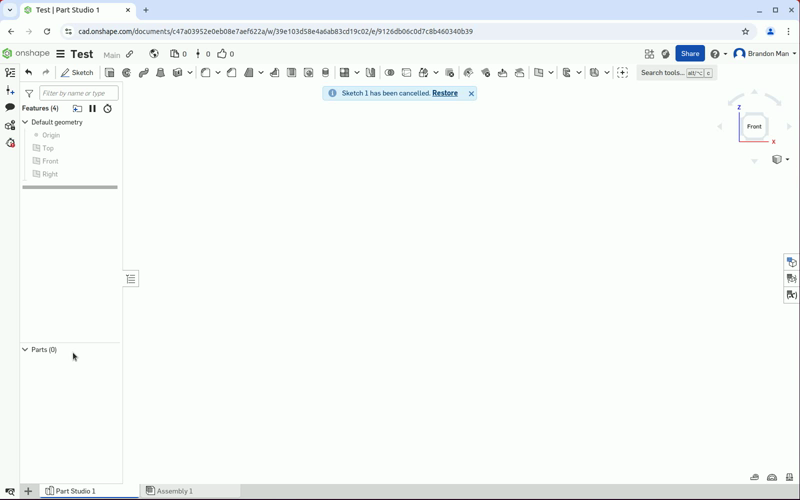
mouse_move(73, 352)
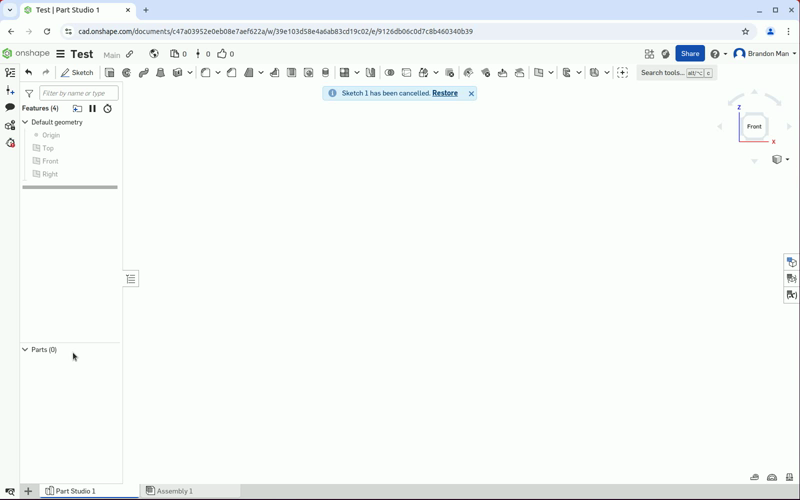
key(shift+y)
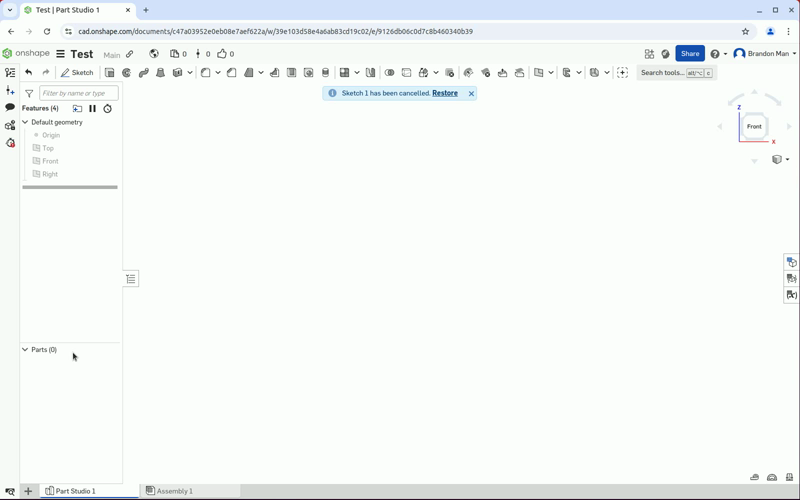
key(shift+s)
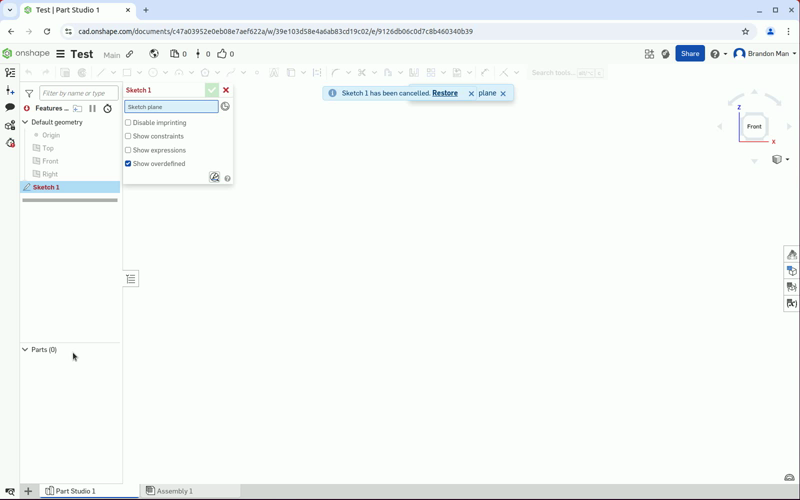
mouse_move(73, 163)
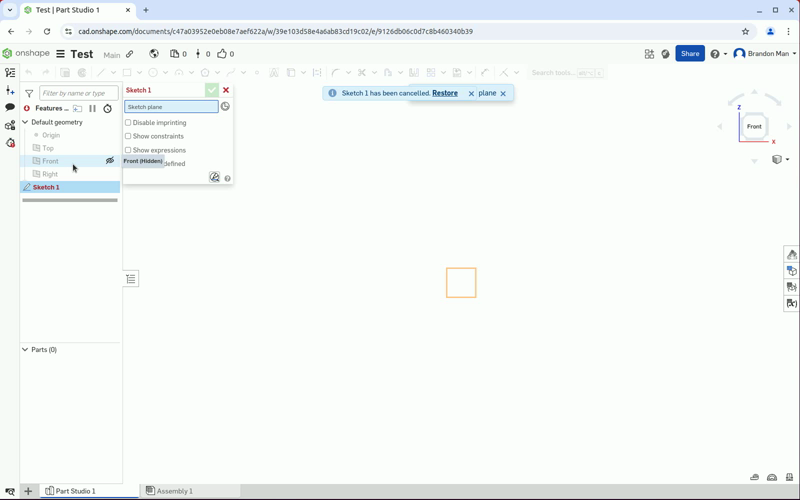
click(73, 163)
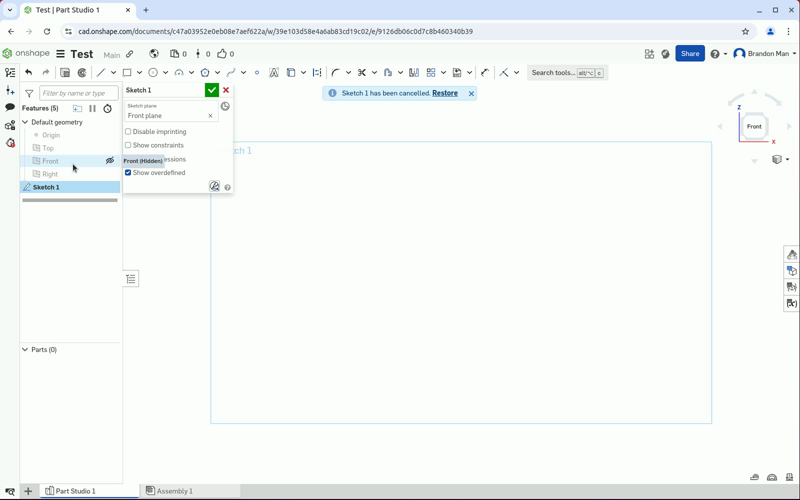
mouse_move(73, 352)
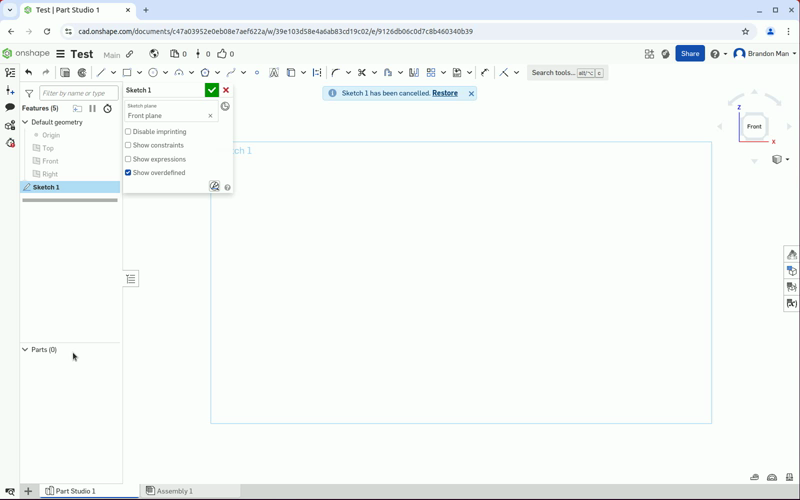
key(y)
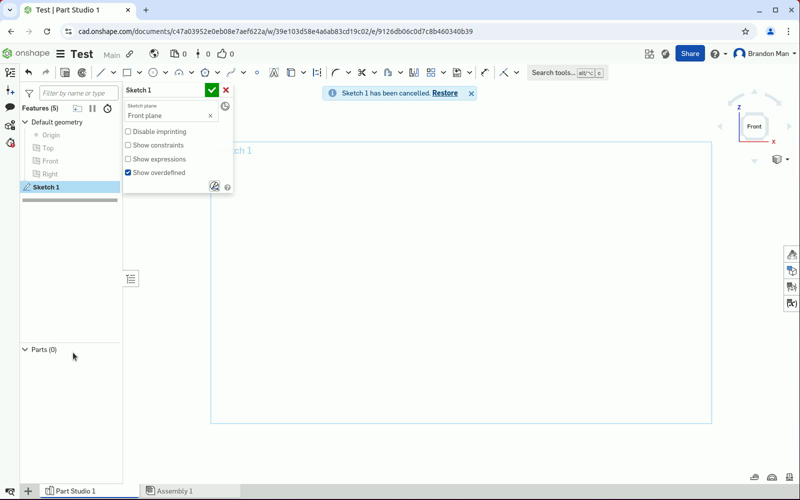
key(c)
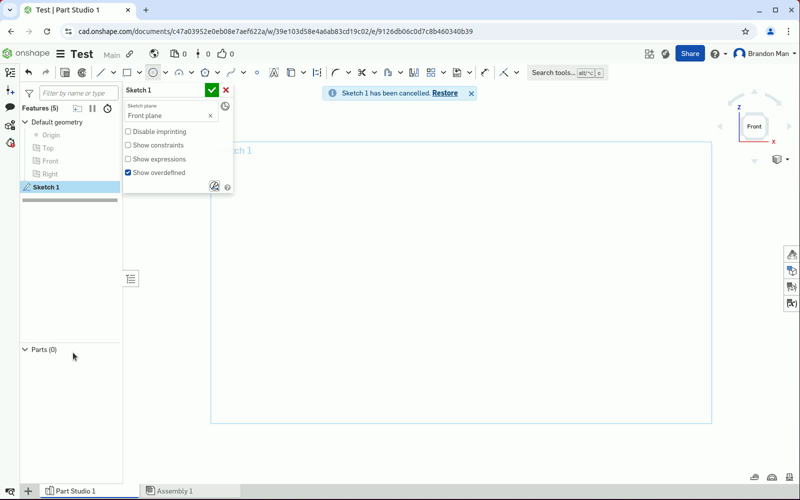
key_down(shift)
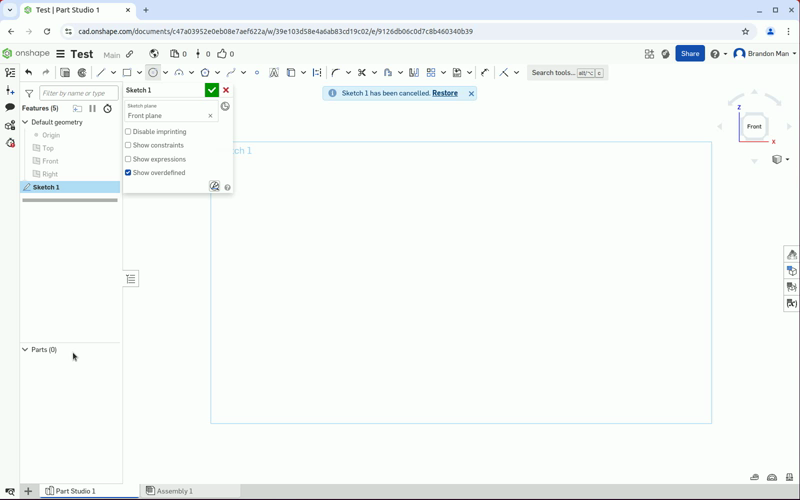
mouse_move(540, 282)
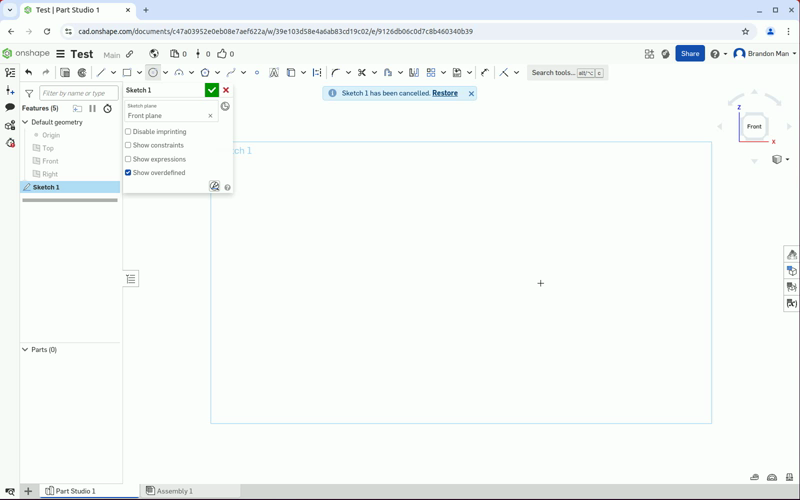
click(540, 282)
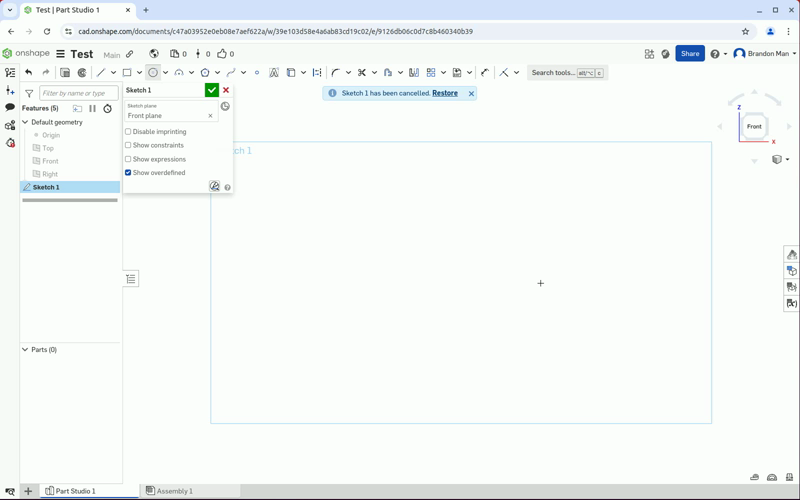
key_up(shift)
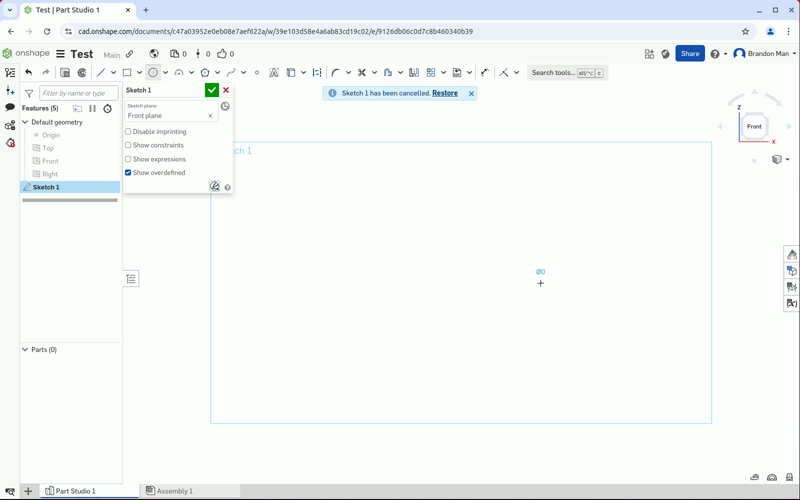
mouse_move(574, 282)
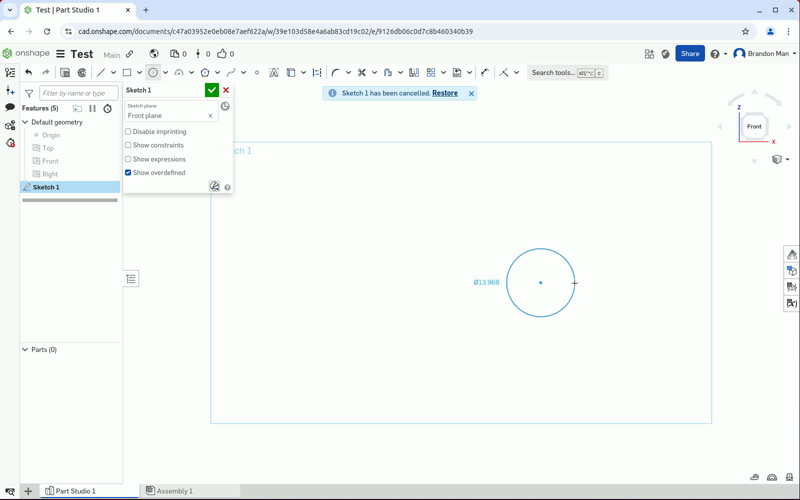
click(574, 282)
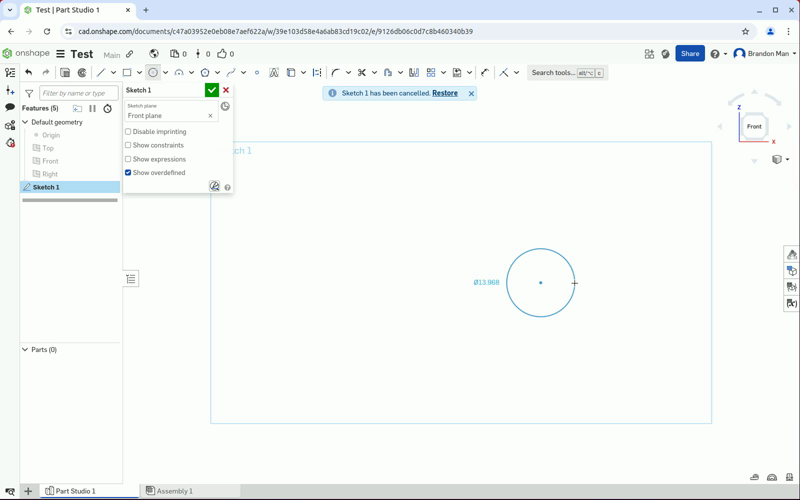
key(esc)
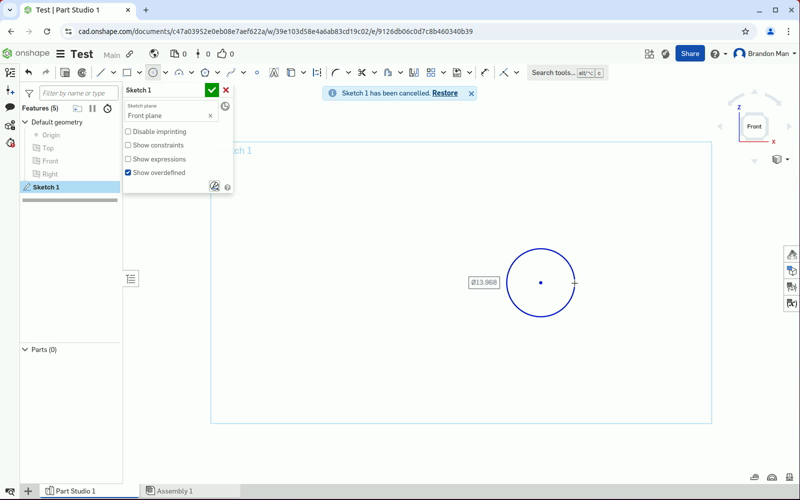
key(c)
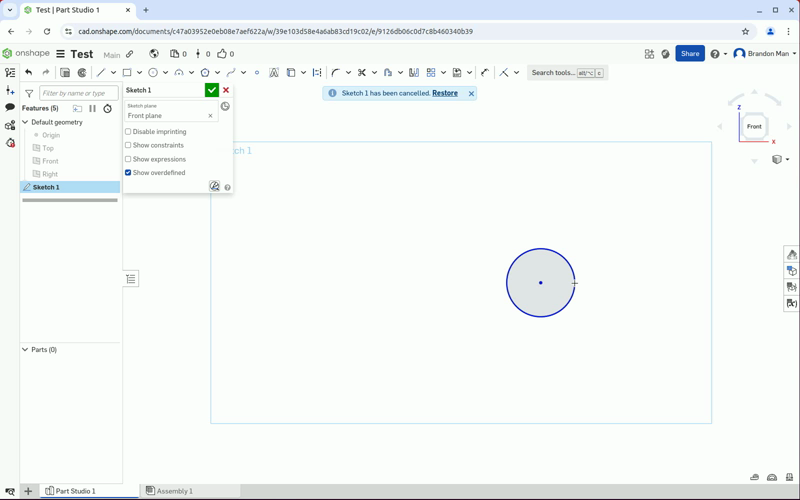
key_down(shift)
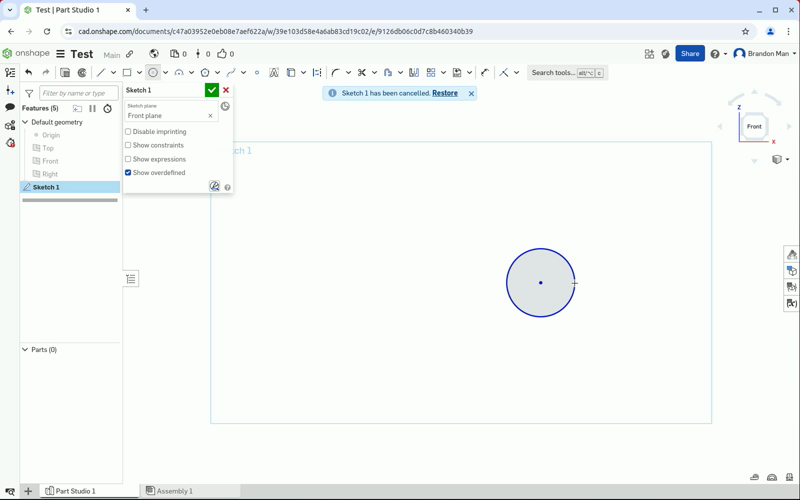
mouse_move(540, 282)
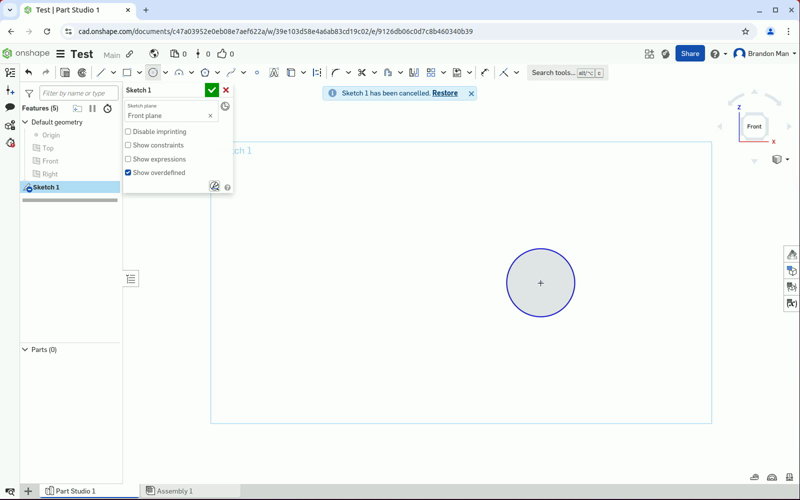
click(540, 282)
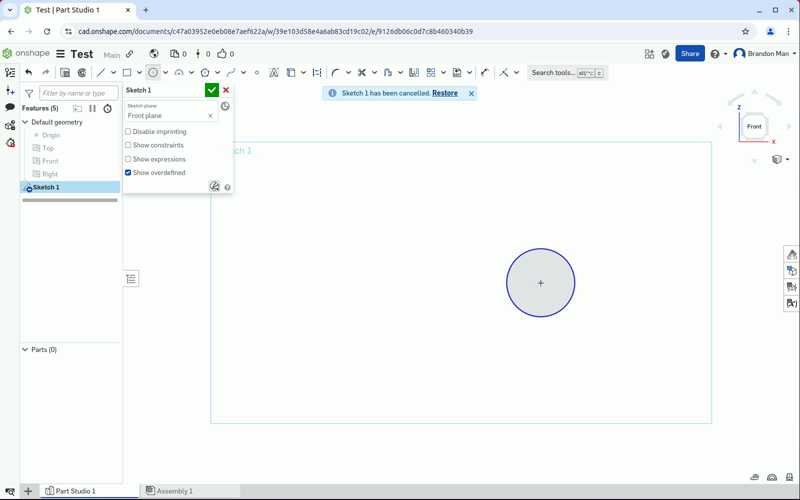
key_up(shift)
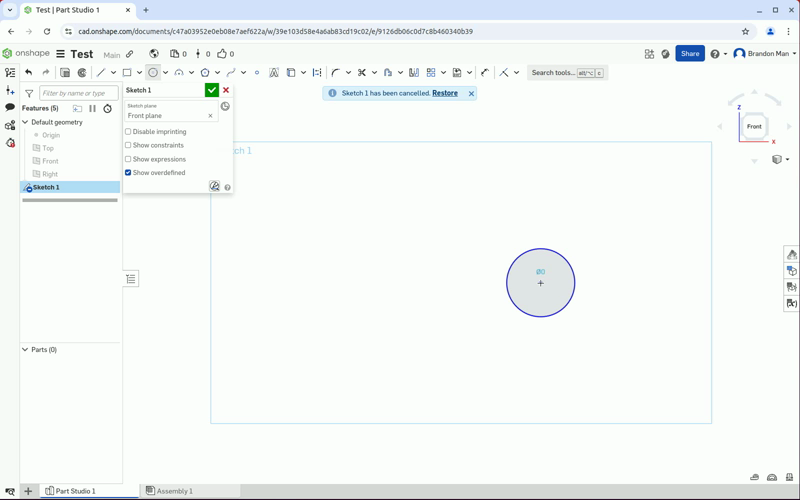
mouse_move(570, 282)
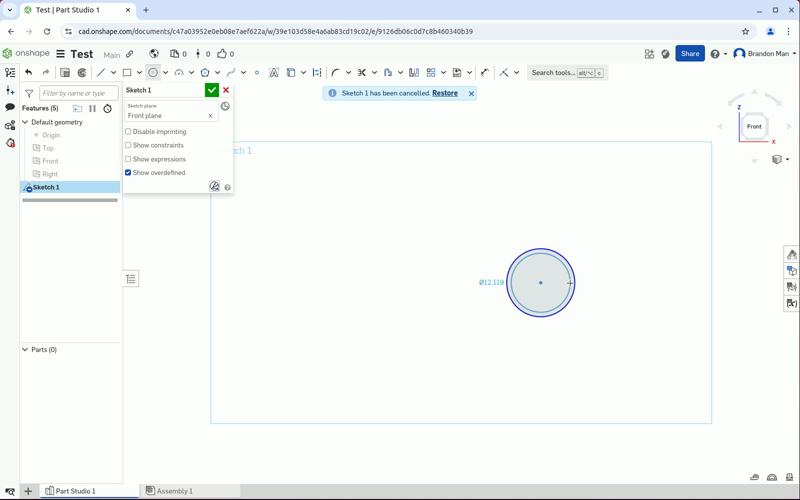
scroll(6)
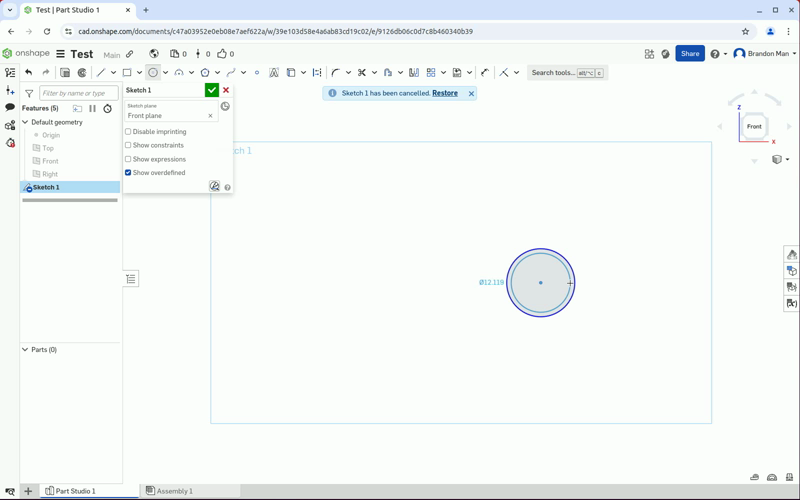
scroll(6)
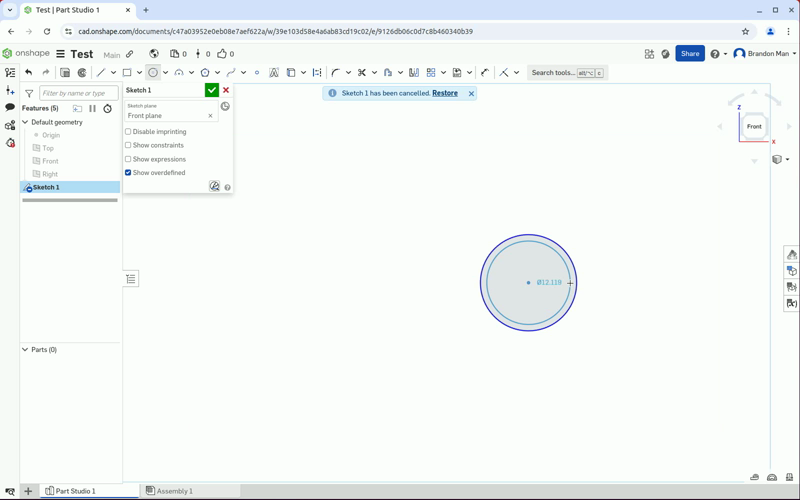
scroll(6)
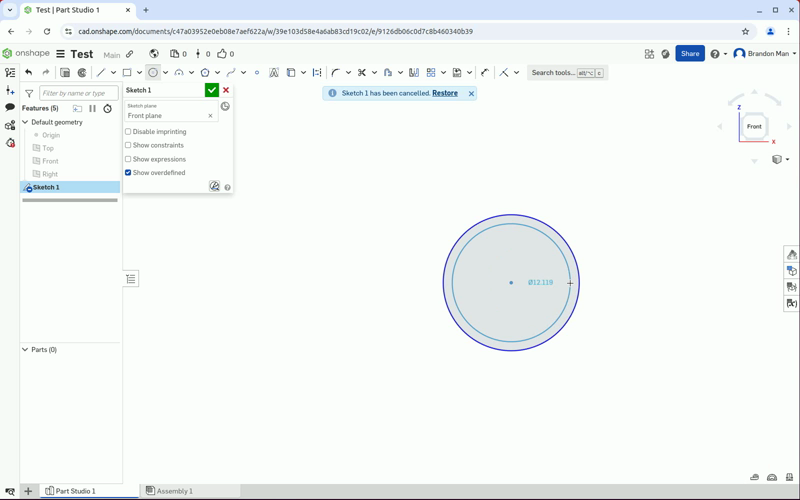
scroll(6)
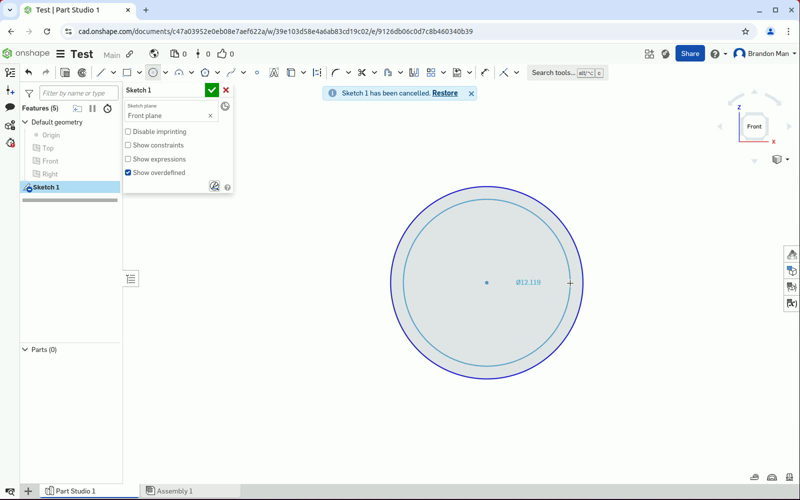
scroll(6)
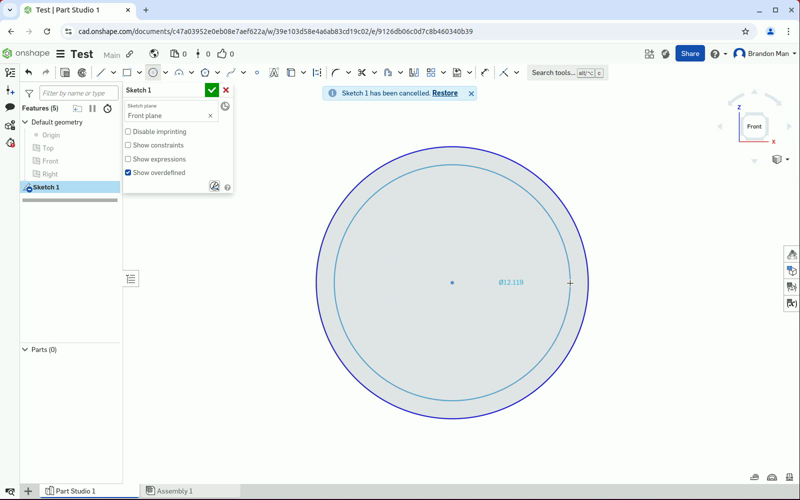
scroll(6)
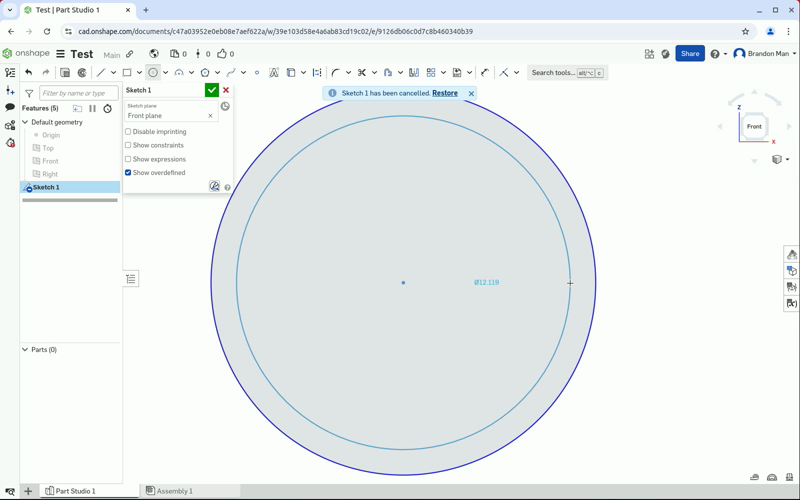
scroll(6)
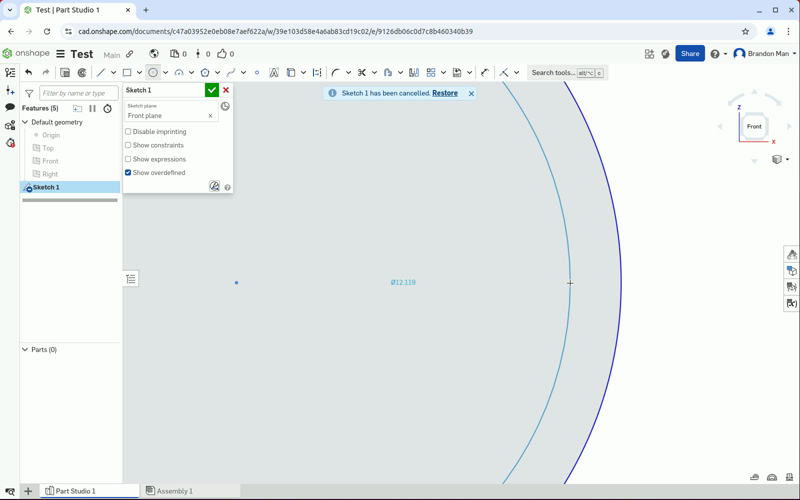
click(570, 282)
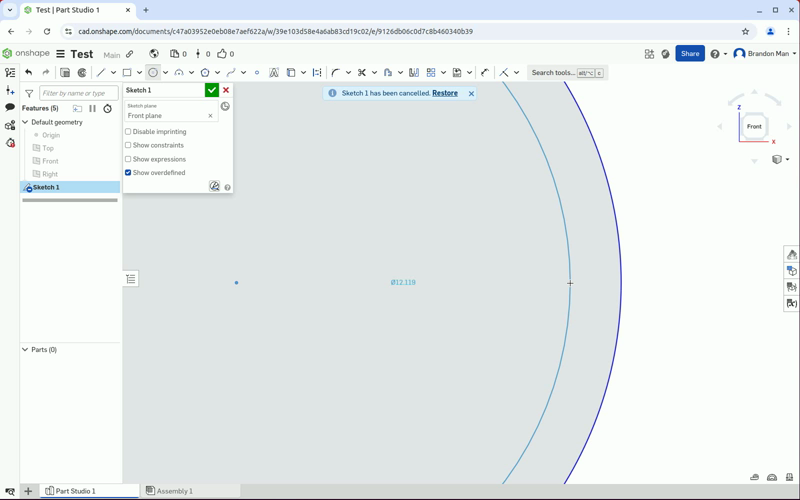
scroll(-6)
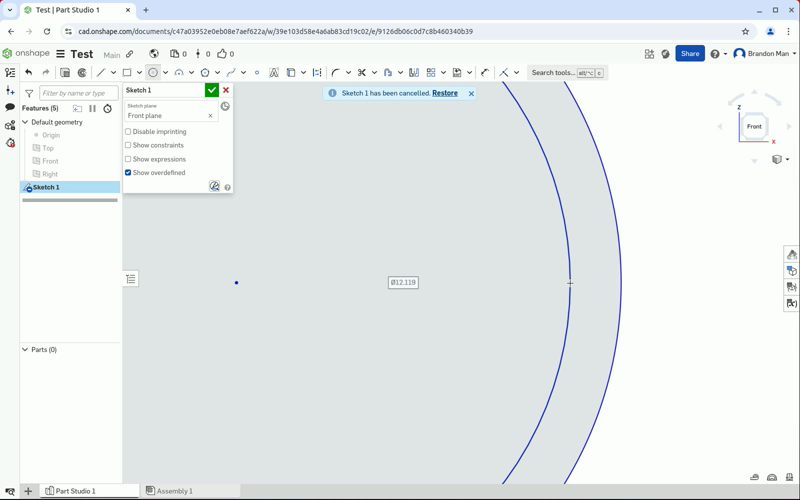
scroll(-6)
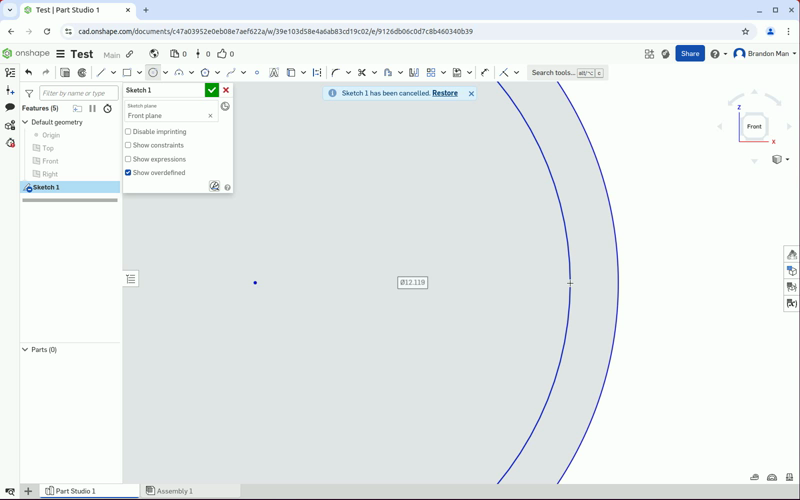
scroll(-6)
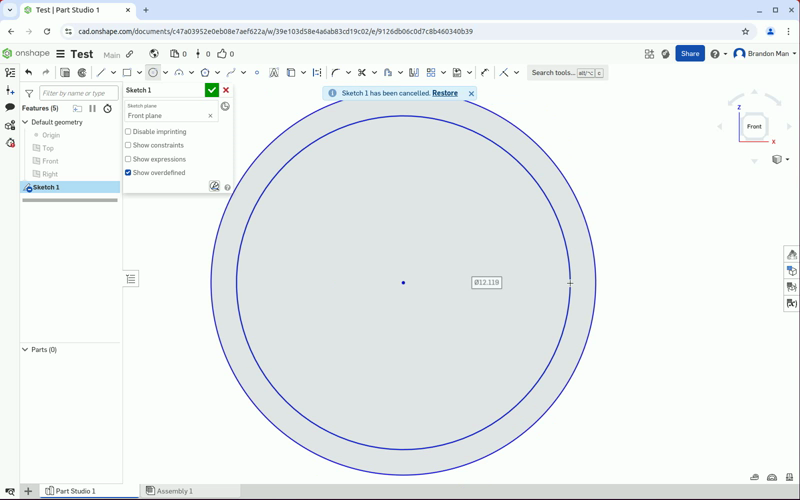
scroll(-6)
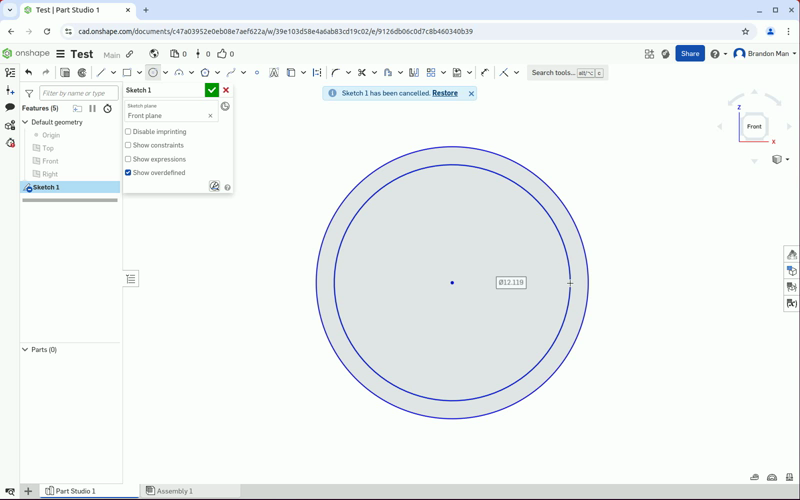
scroll(-6)
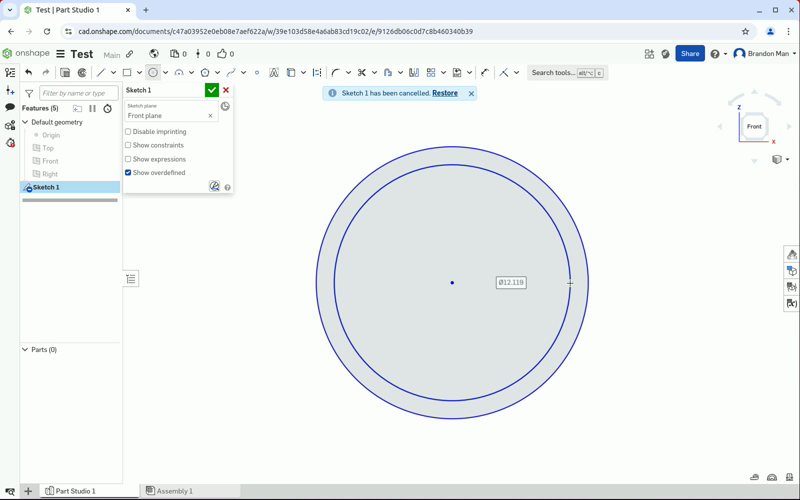
scroll(-6)
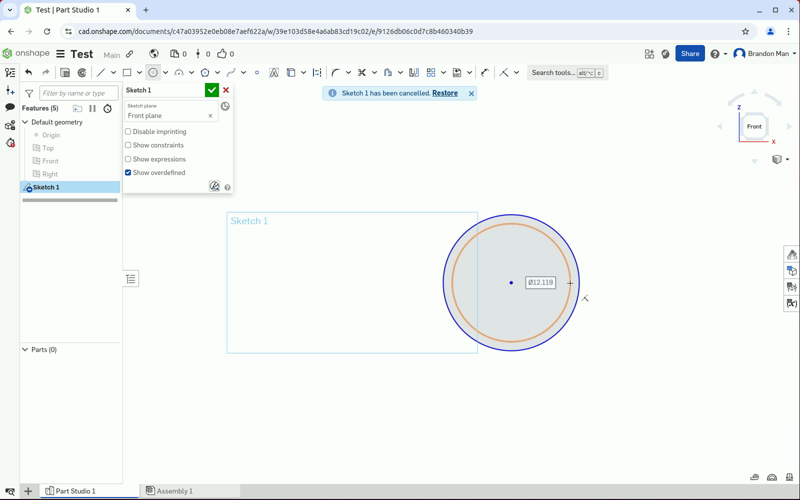
scroll(-6)
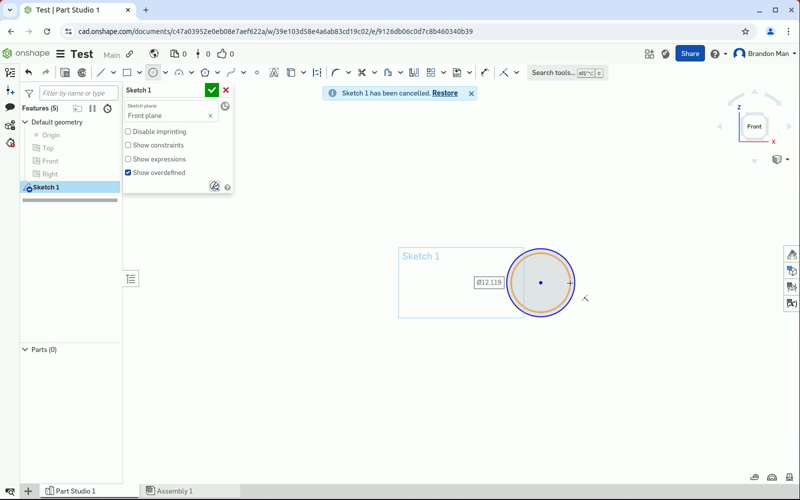
key(esc)
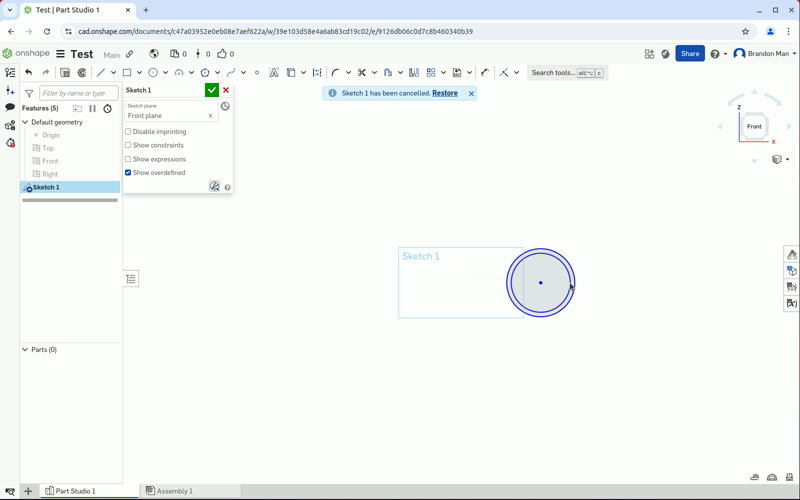
mouse_move(509, 284)
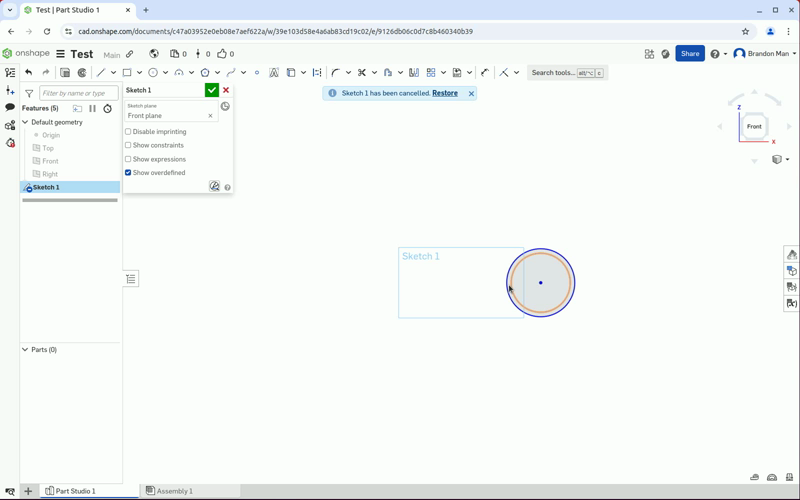
scroll(6)
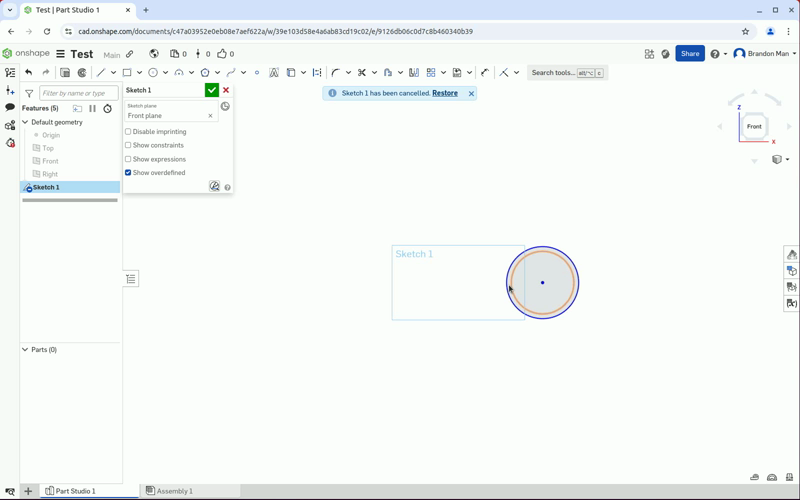
scroll(6)
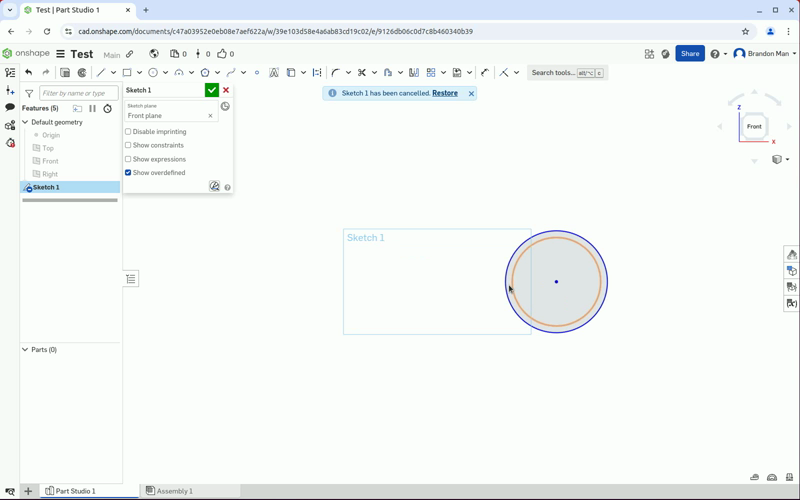
scroll(6)
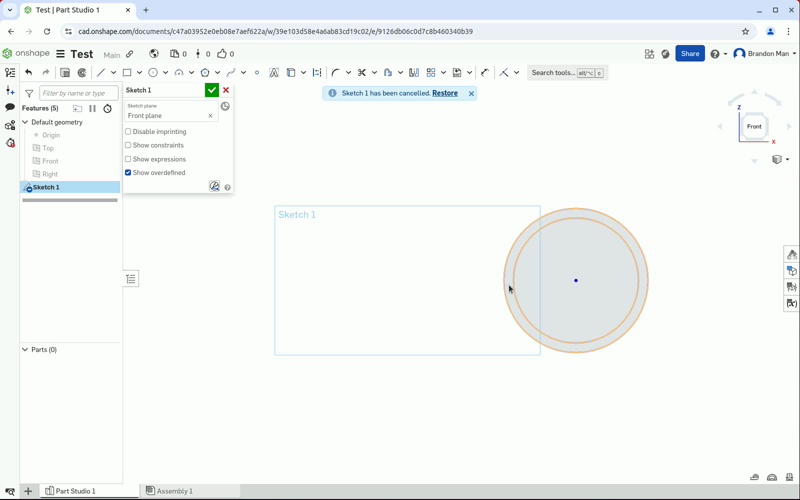
scroll(6)
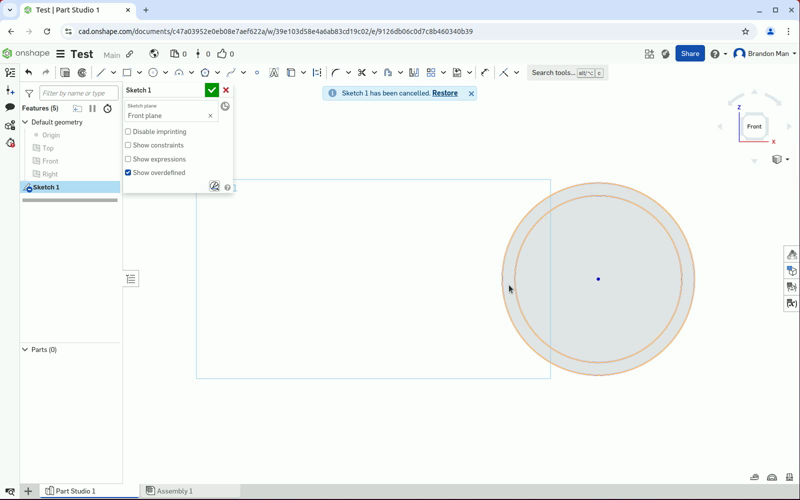
scroll(6)
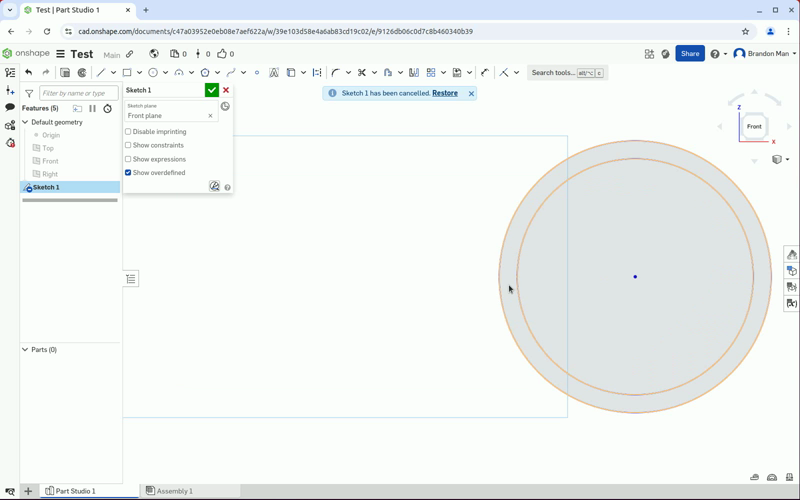
scroll(6)
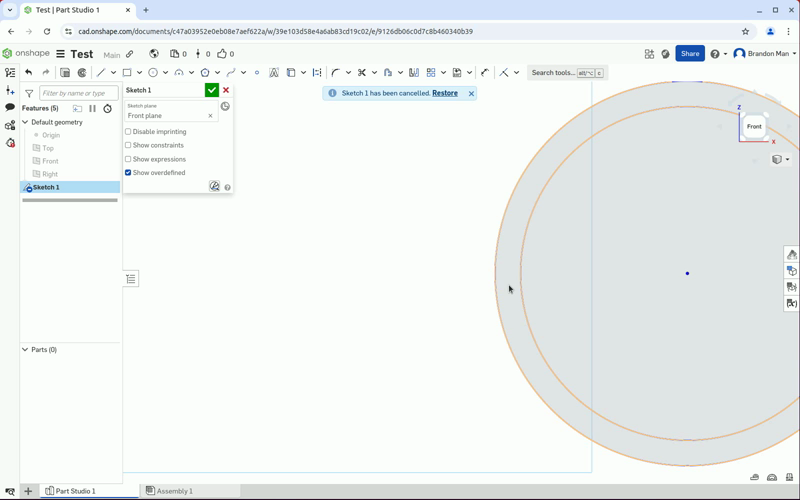
scroll(6)
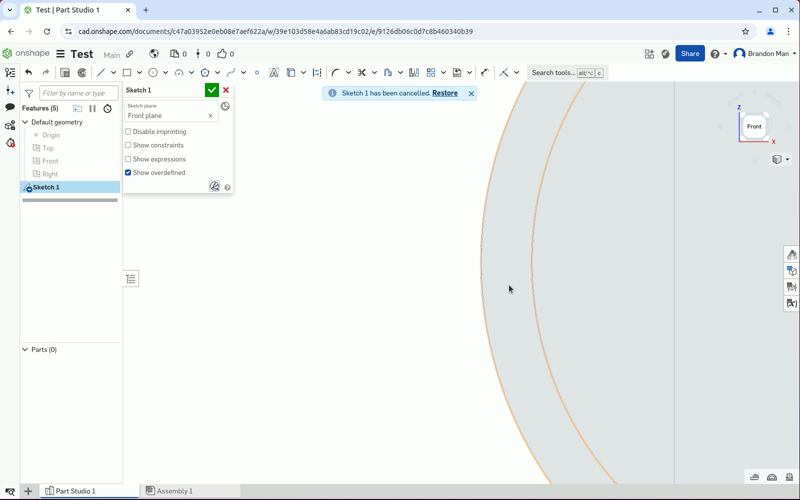
click(509, 284)
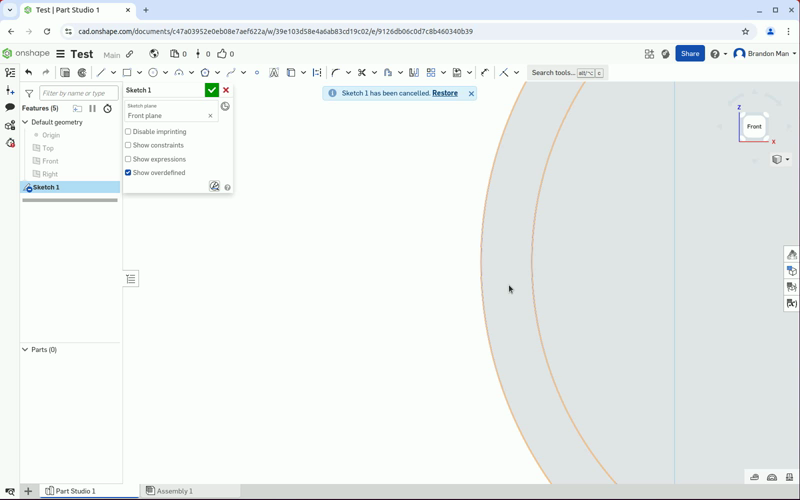
scroll(-6)
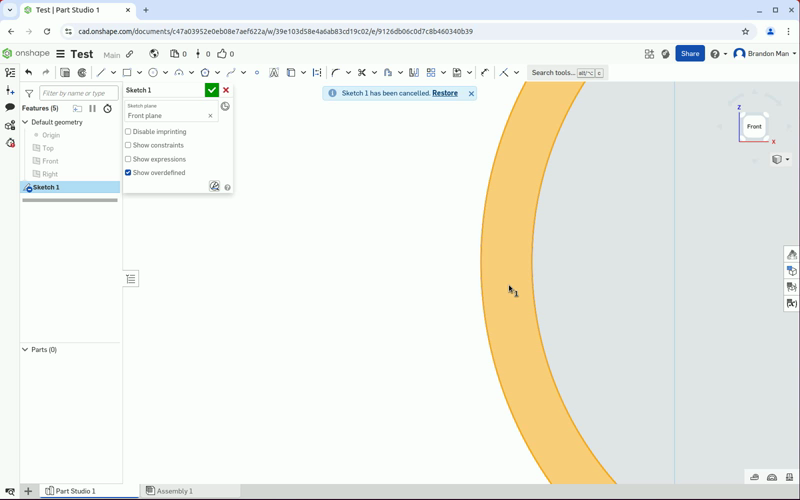
scroll(-6)
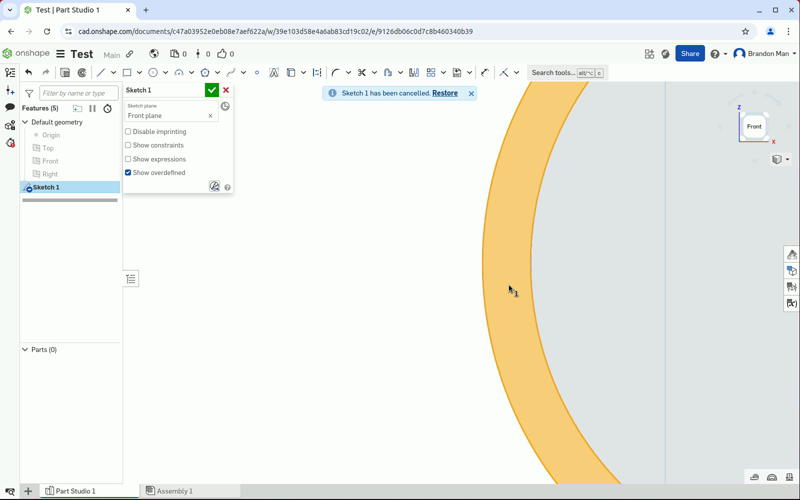
scroll(-6)
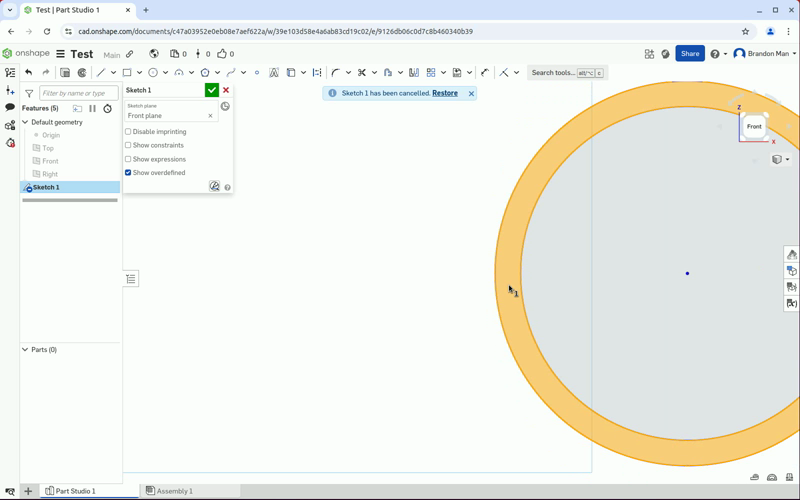
scroll(-6)
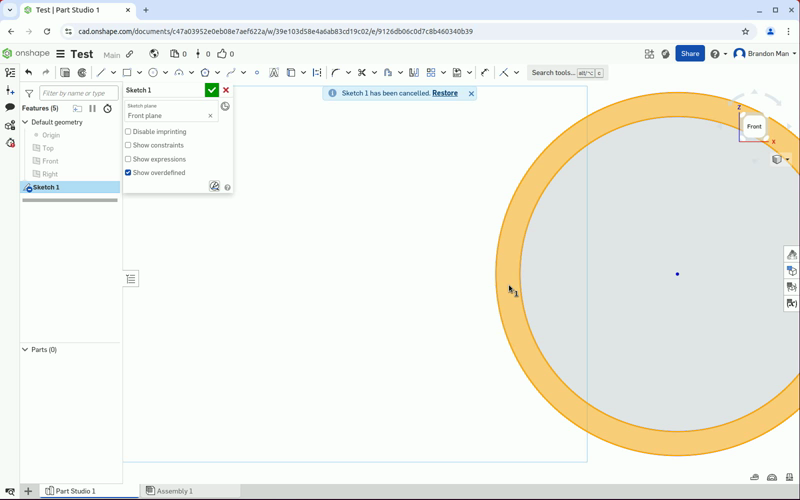
scroll(-6)
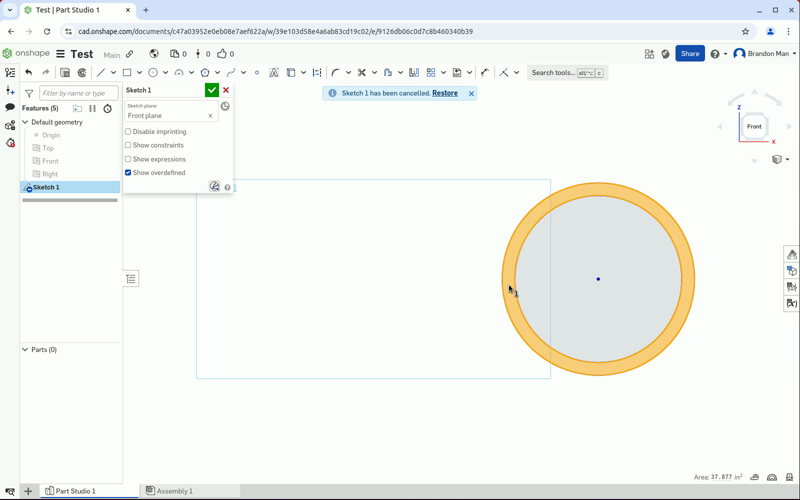
scroll(-6)
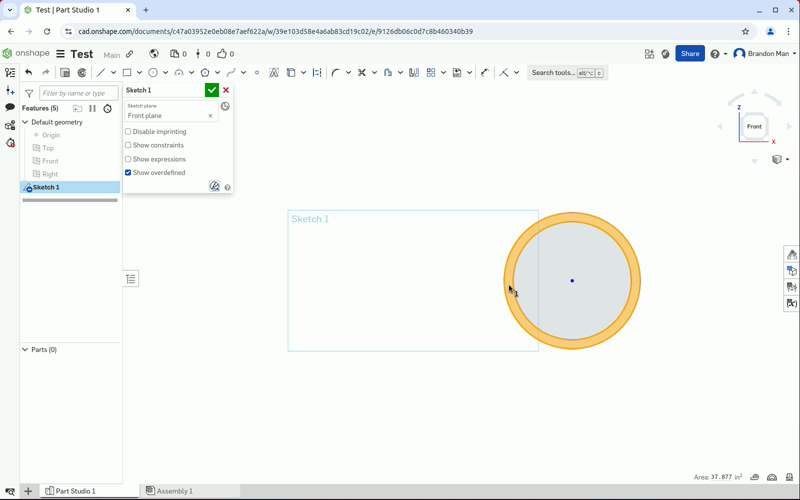
scroll(-6)
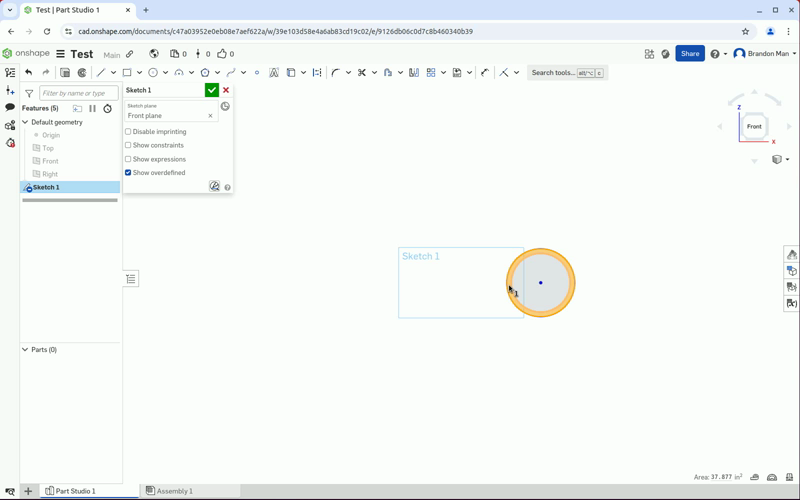
mouse_move(73, 352)
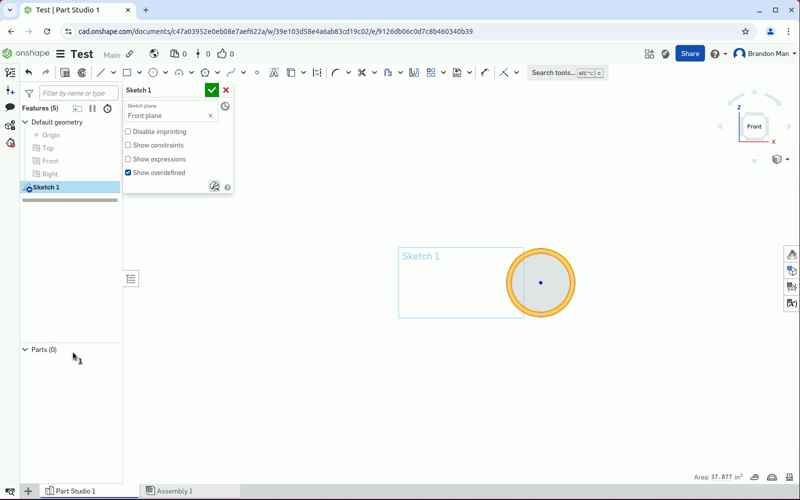
key(shift+y)
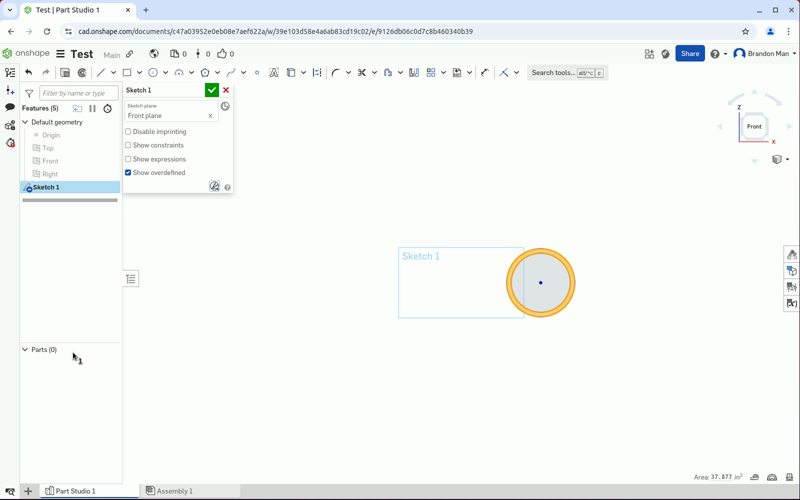
key(shift+e)
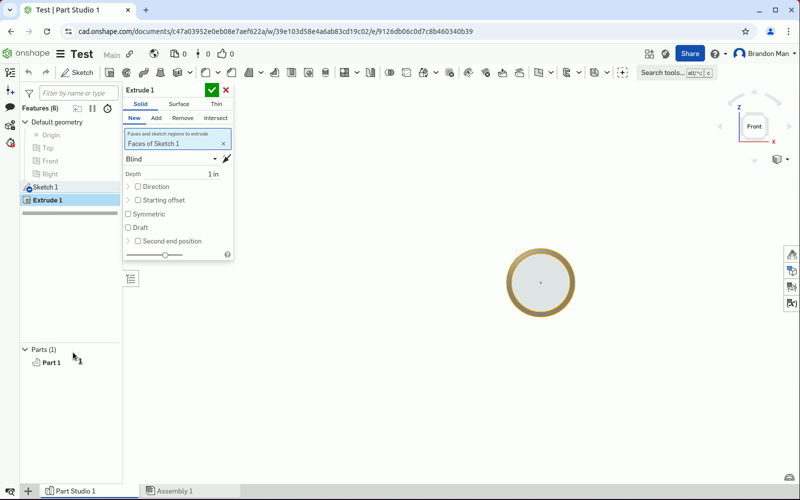
mouse_move(143, 106)
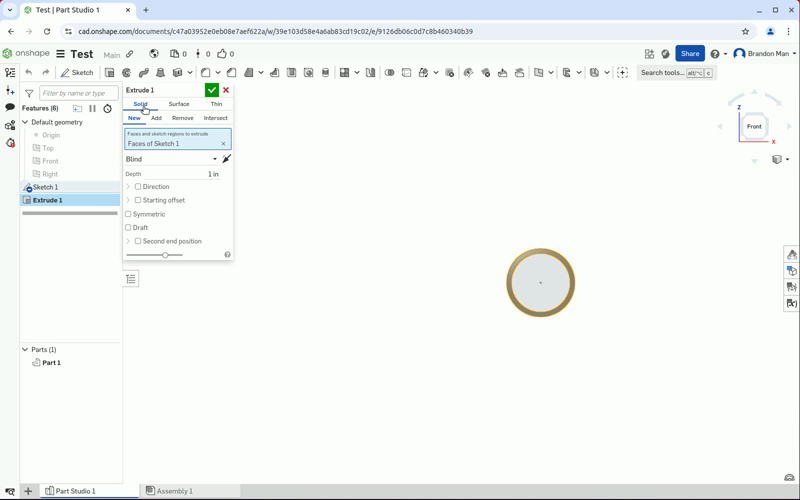
click(143, 106)
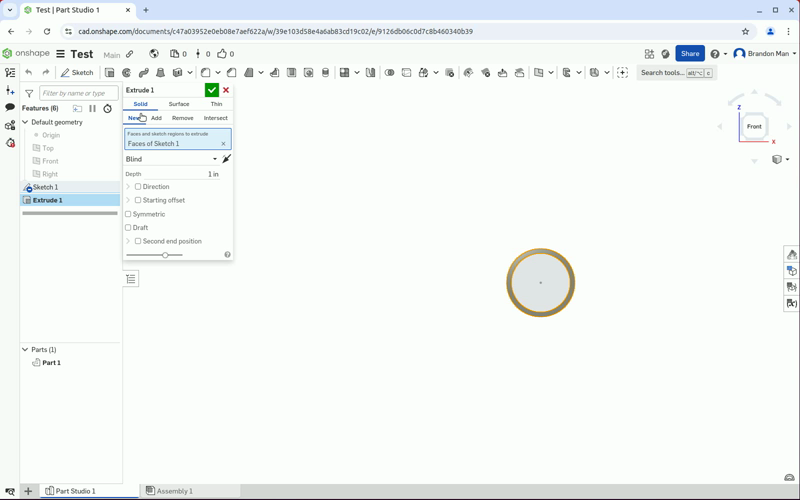
mouse_move(137, 120)
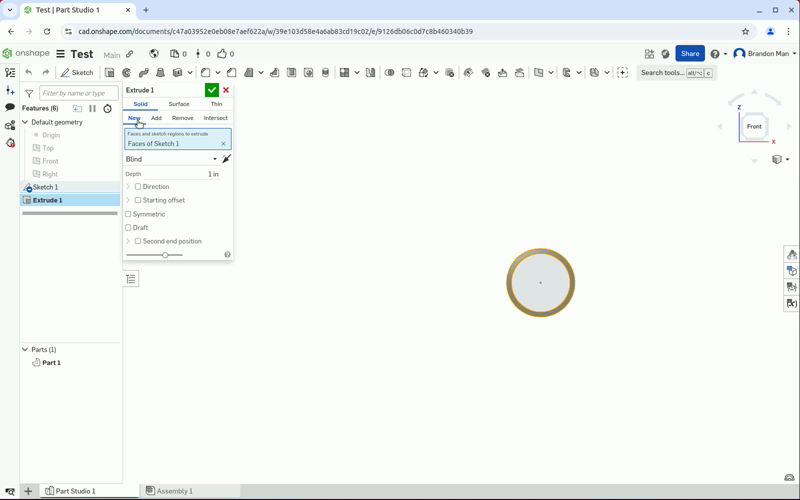
click(137, 120)
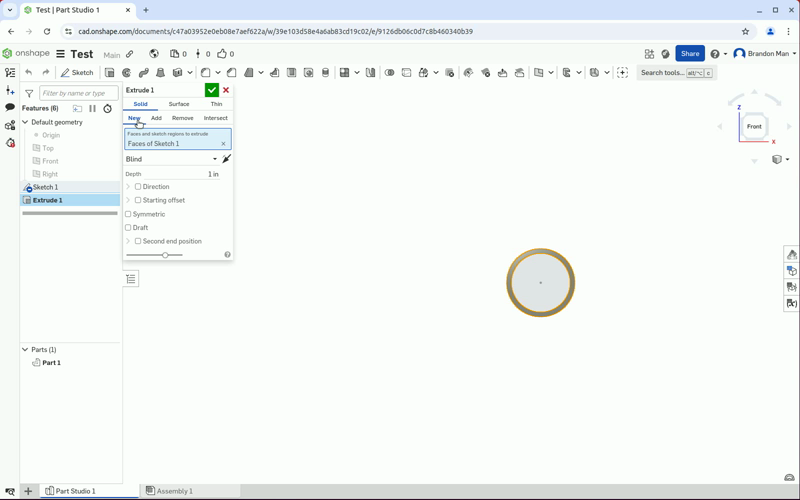
key(tab, 4)
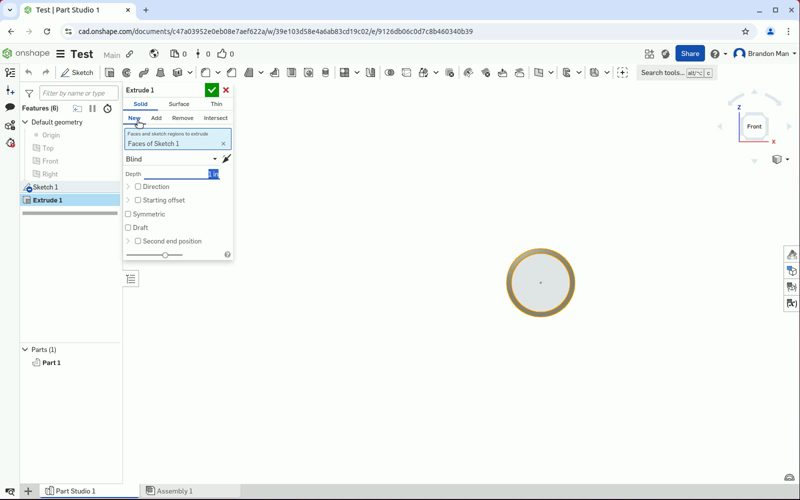
text(1.926)
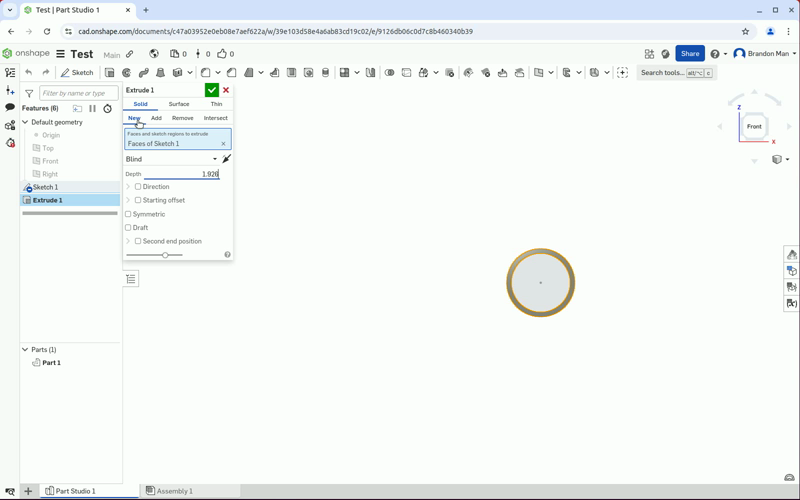
key(tab, 3)
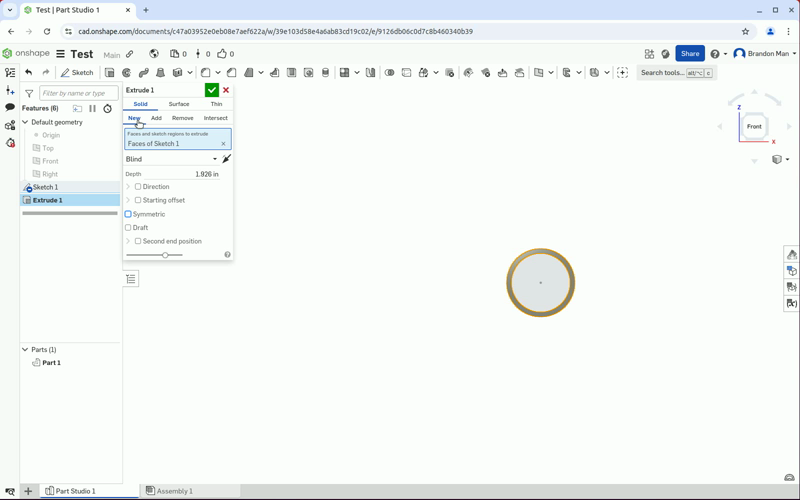
key(space)
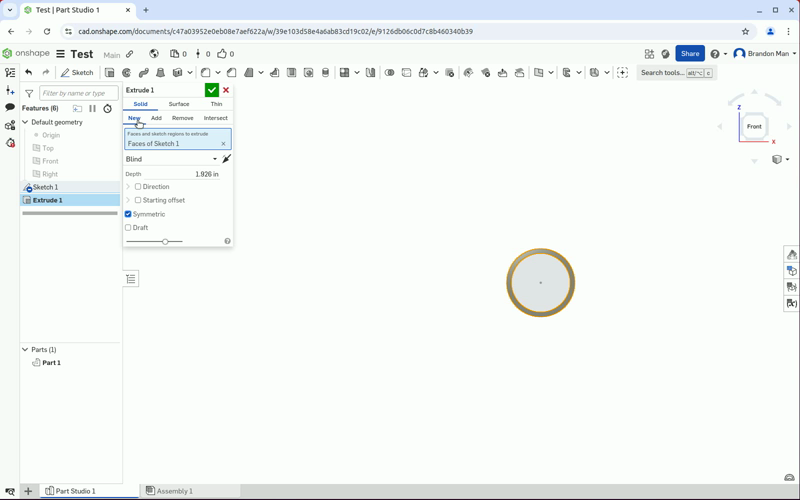
key(enter)
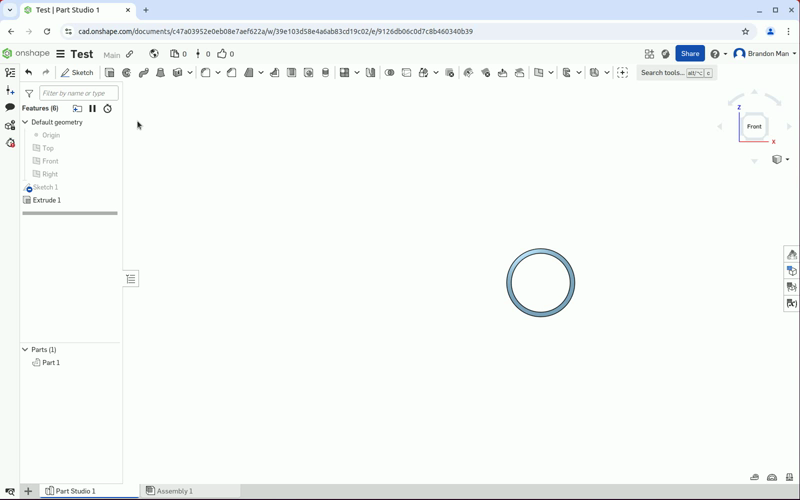
key(shift+h)
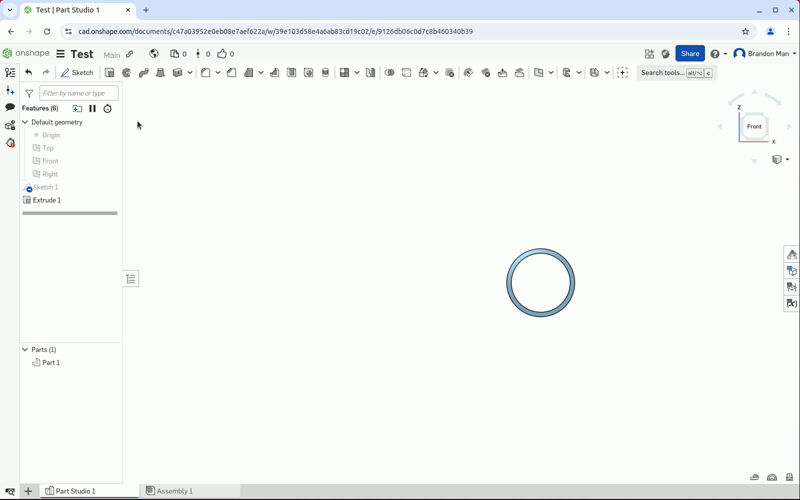
key(shift+h)
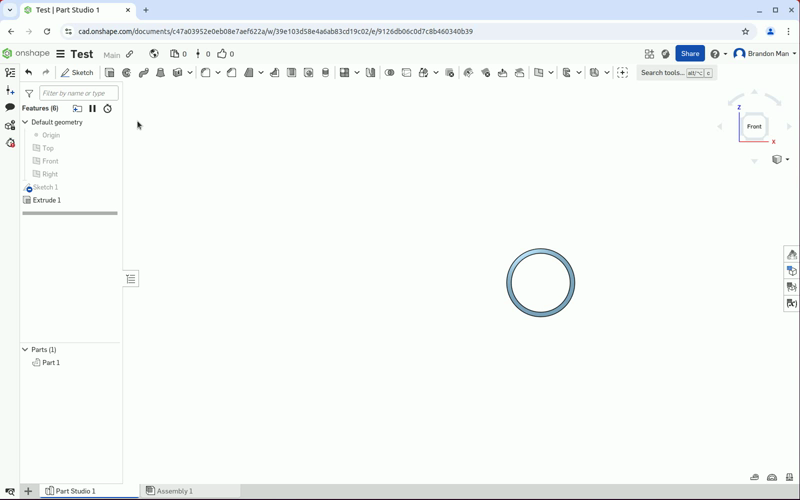
mouse_move(73, 189)
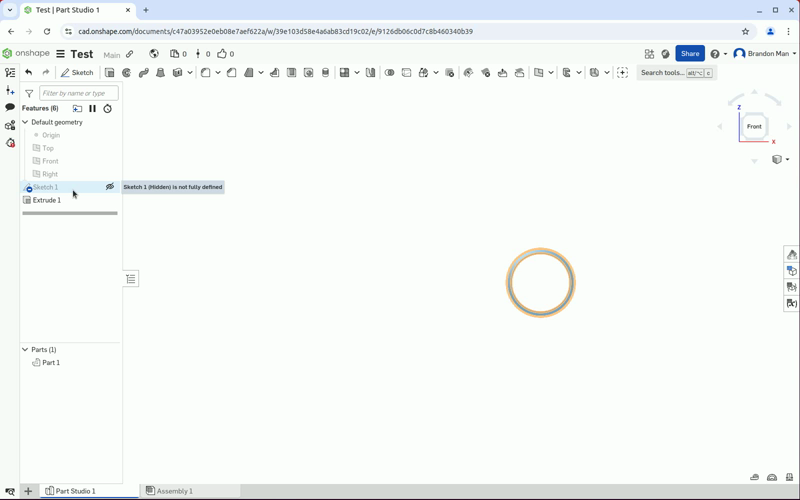
click(73, 189)
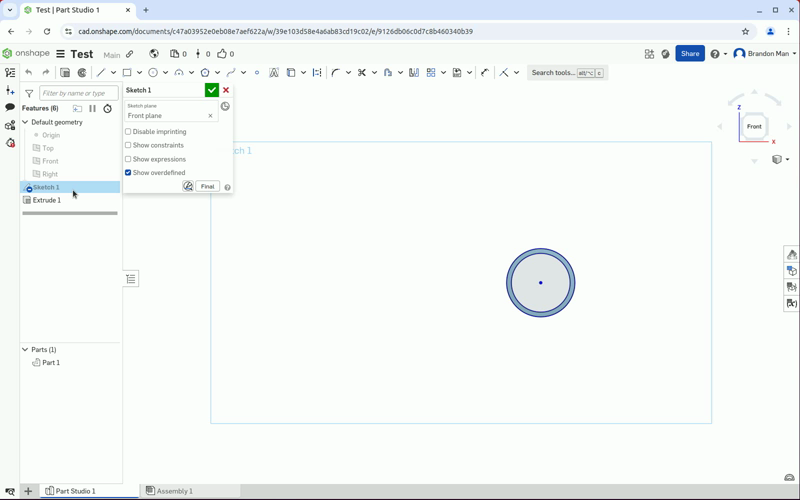
mouse_move(229, 92)
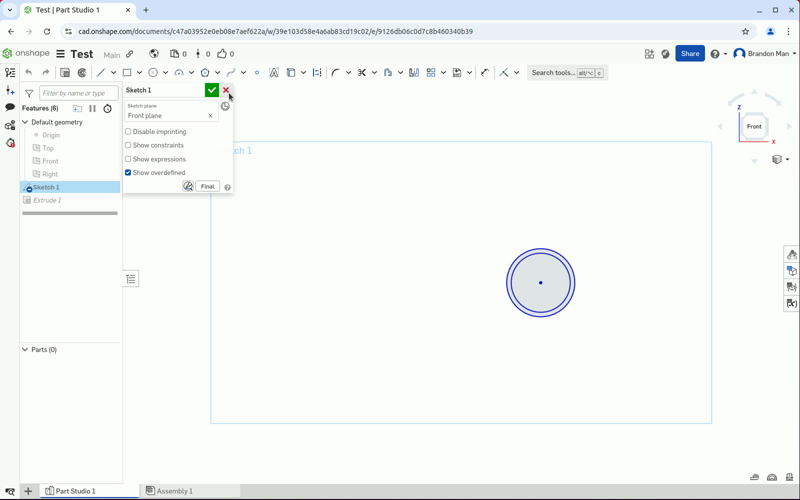
click(229, 92)
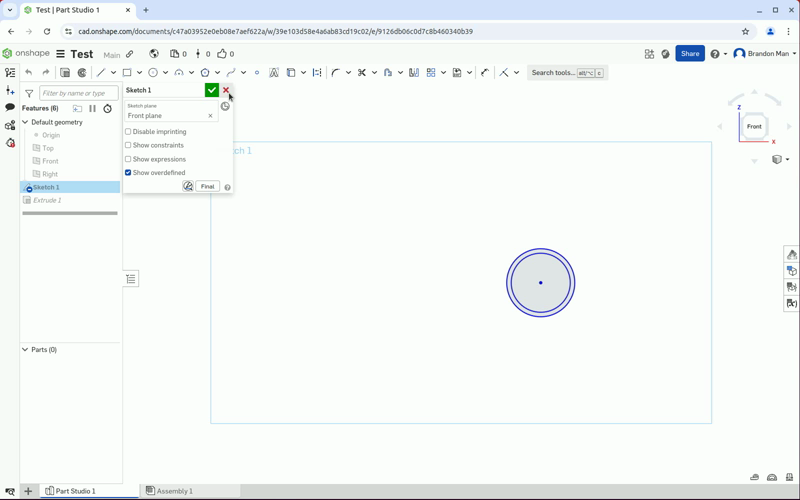
key(shift+s)
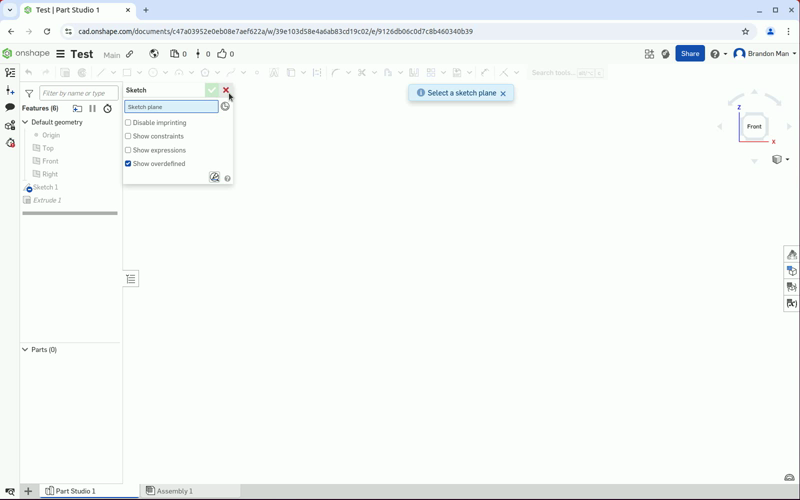
mouse_move(73, 163)
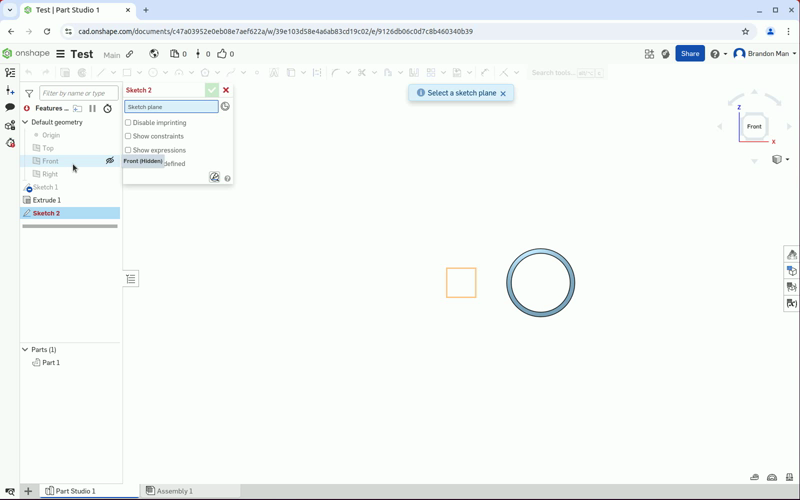
click(73, 163)
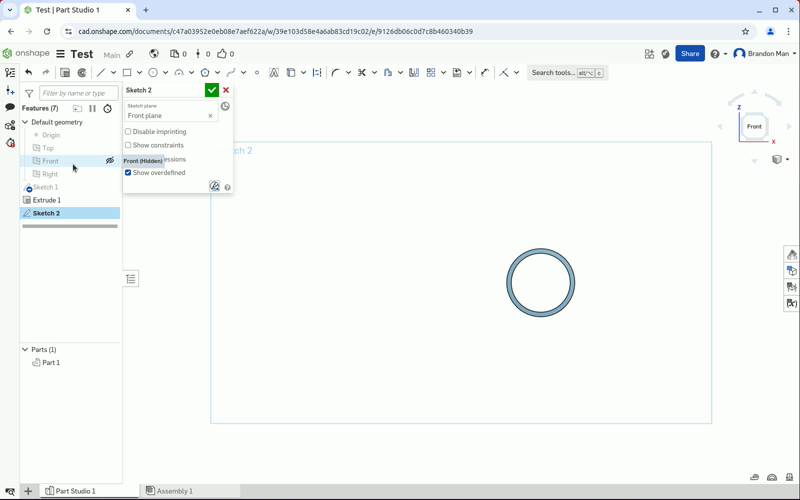
mouse_move(73, 352)
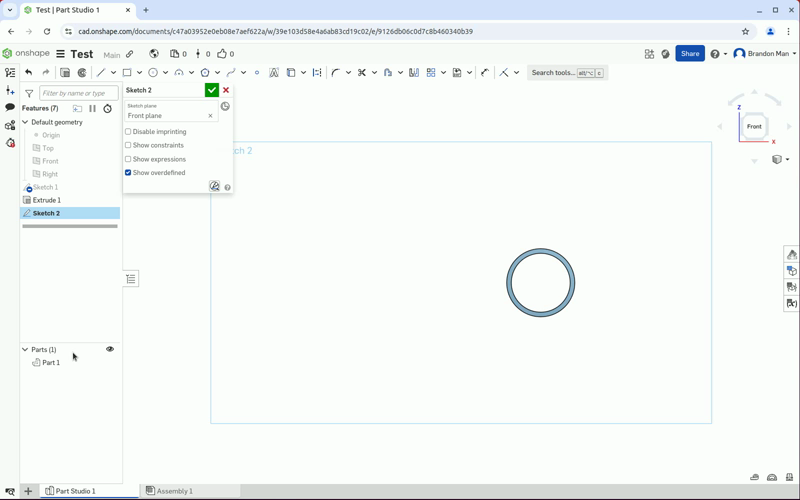
key(y)
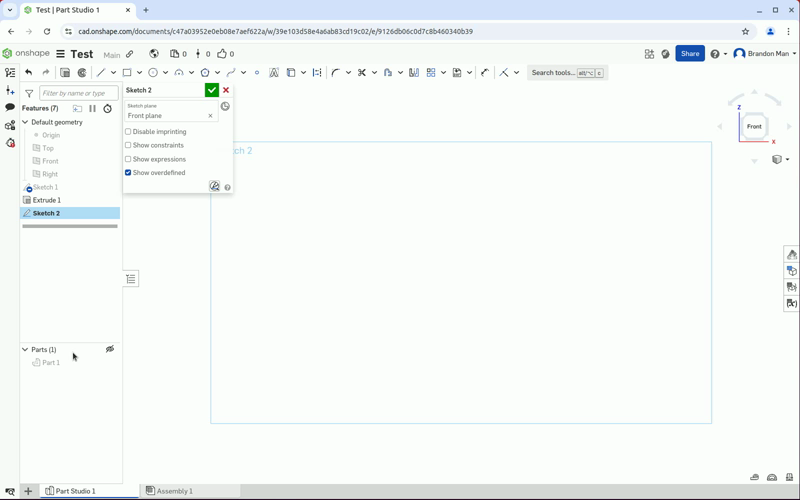
key(c)
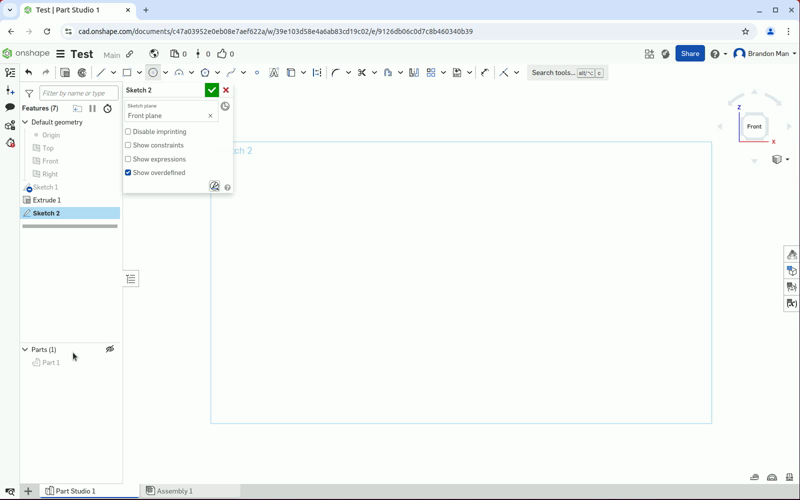
key_down(shift)
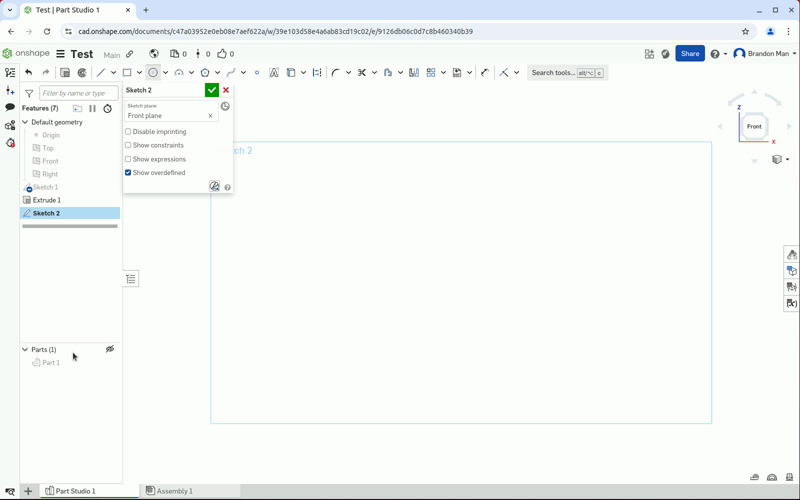
mouse_move(392, 282)
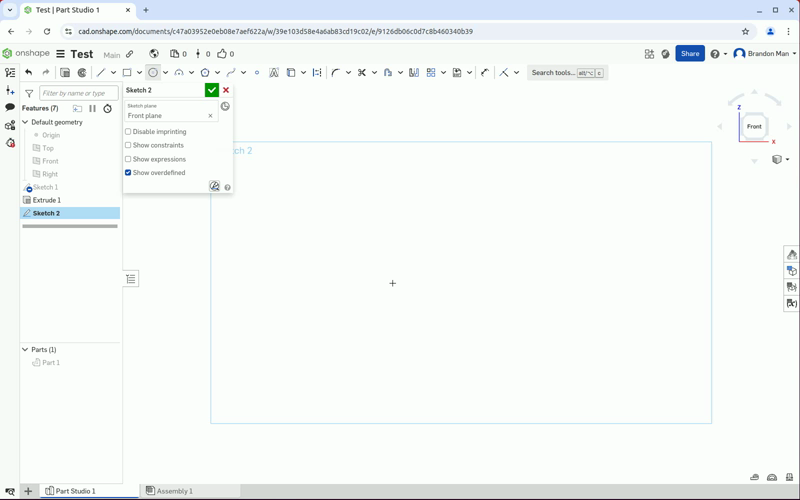
click(392, 282)
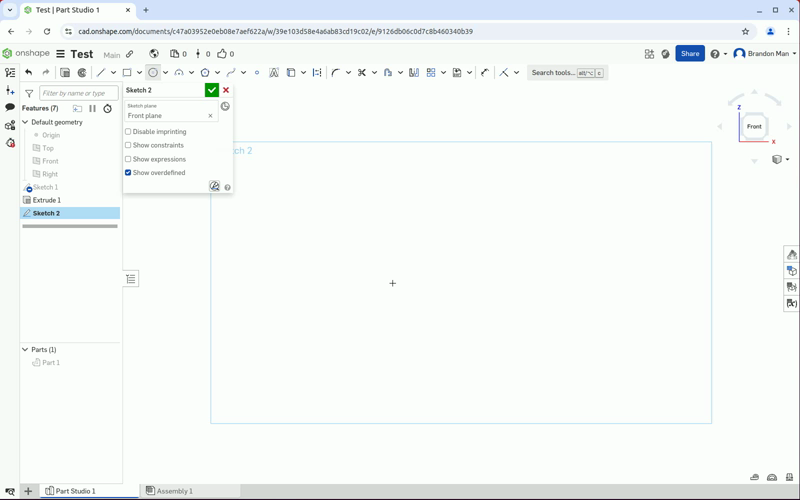
key_up(shift)
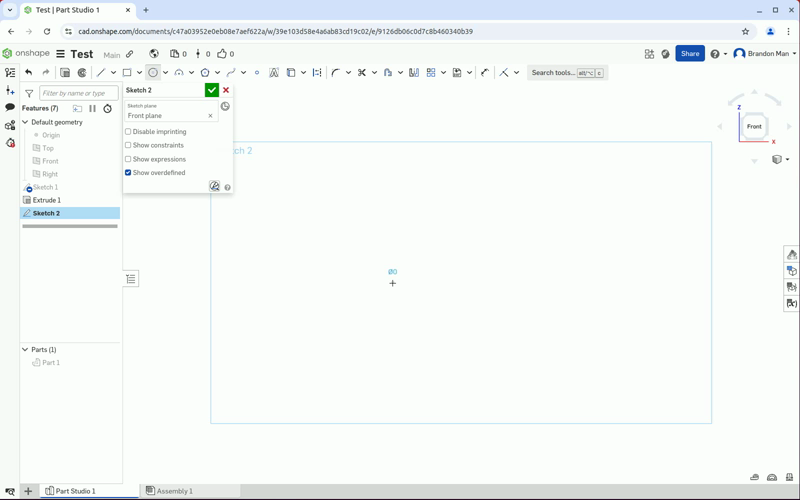
mouse_move(426, 282)
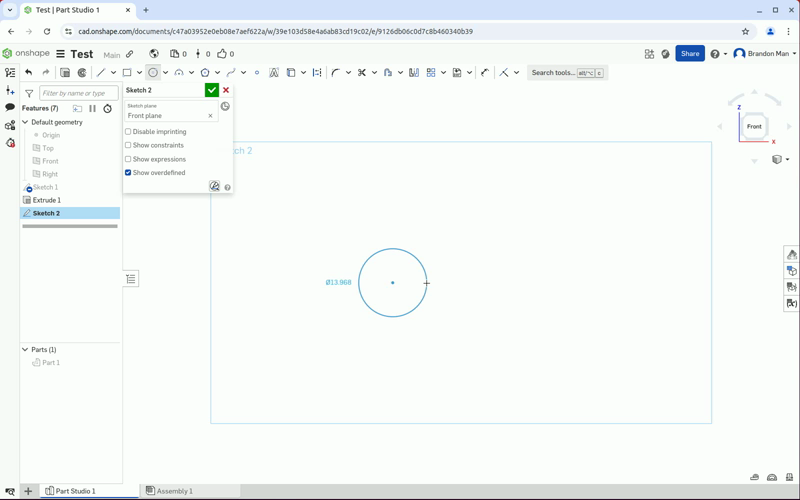
click(426, 282)
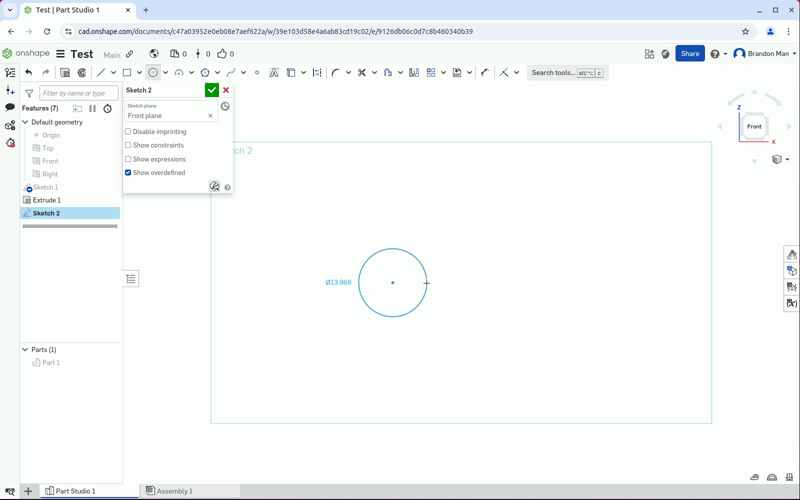
key(esc)
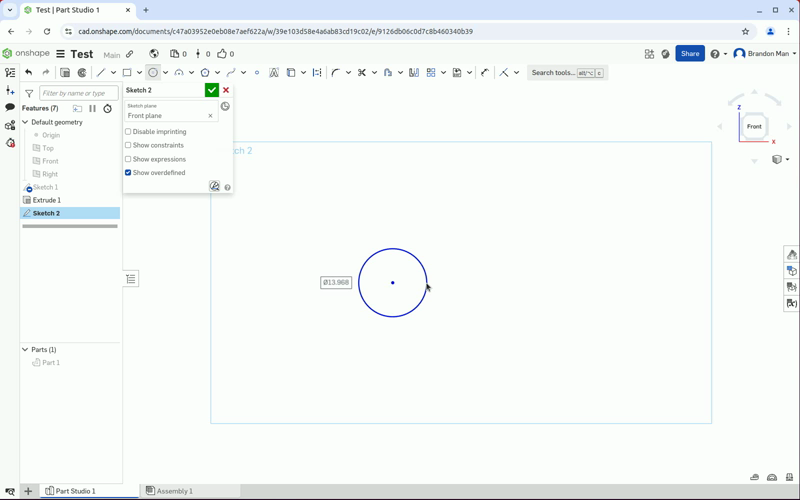
key(c)
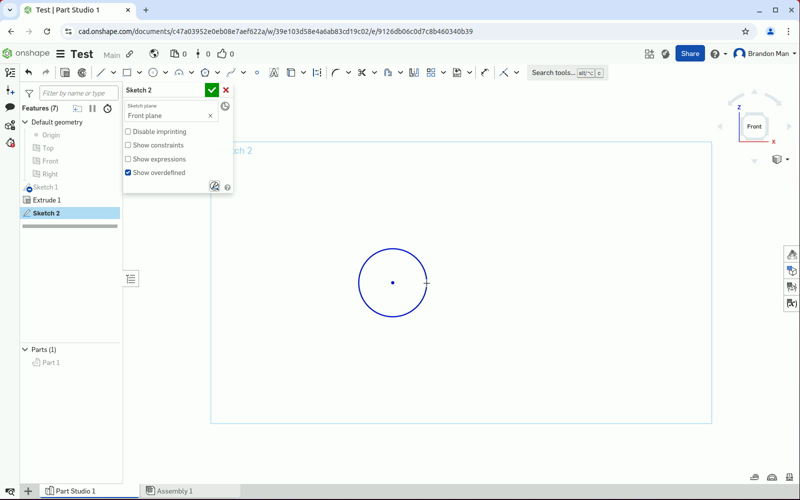
key_down(shift)
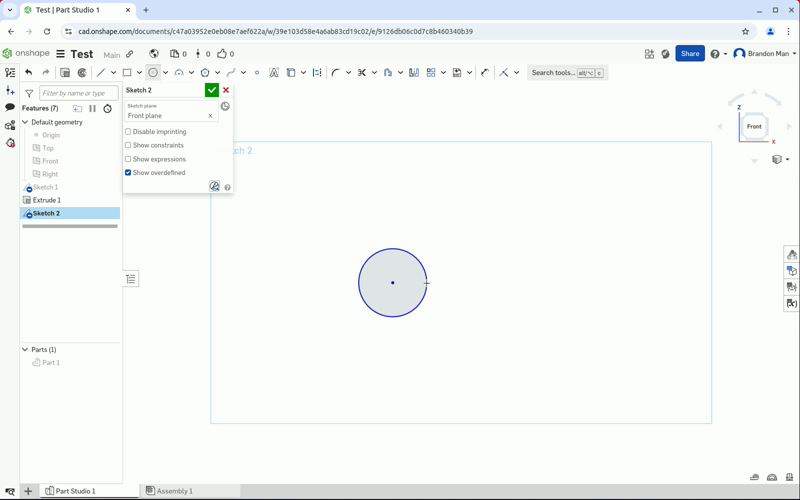
mouse_move(392, 282)
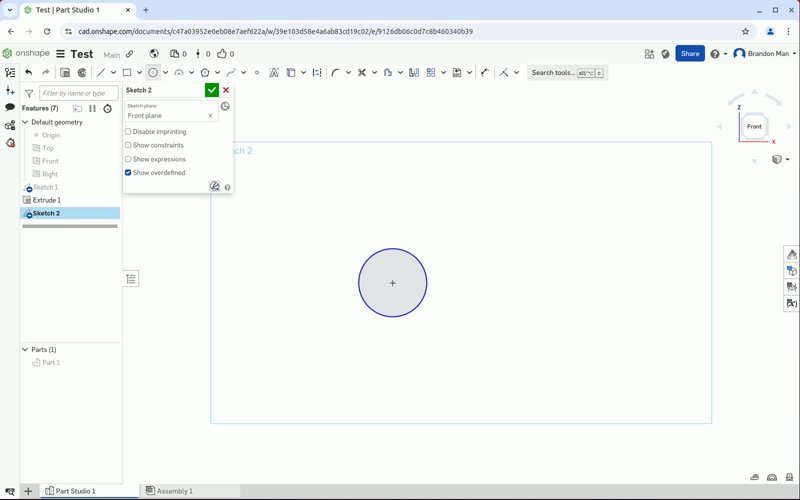
click(392, 282)
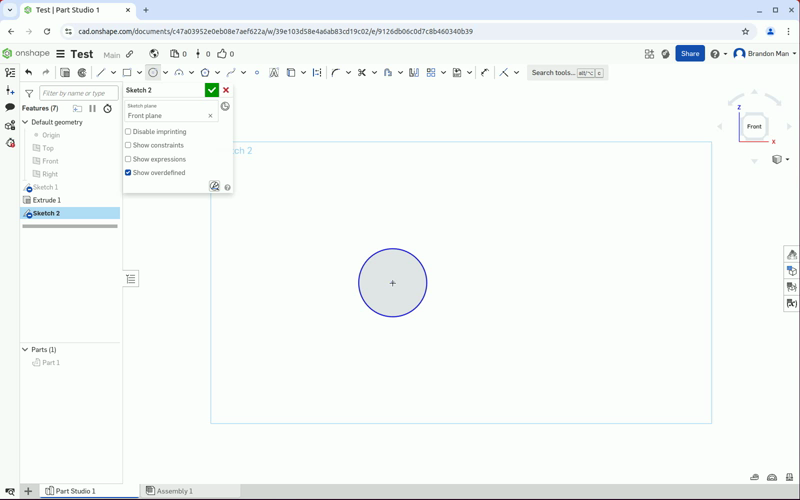
key_up(shift)
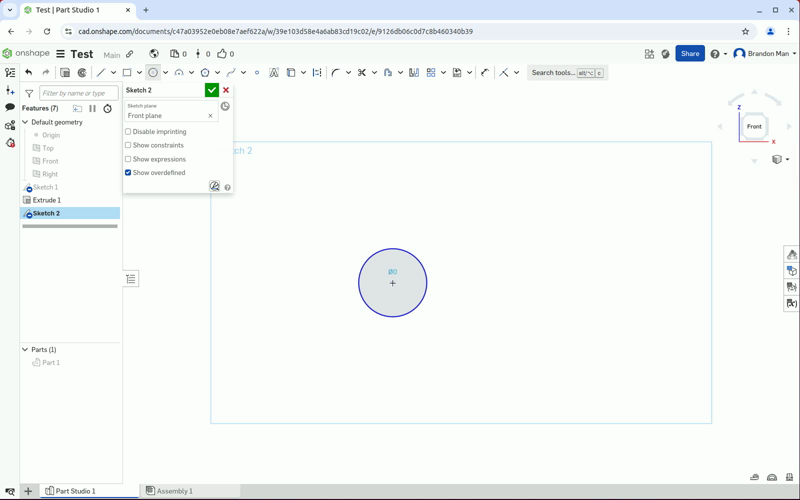
mouse_move(422, 282)
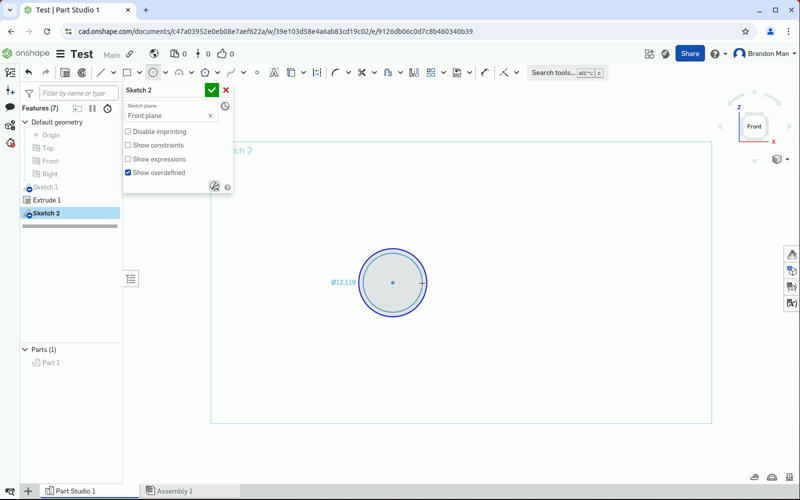
scroll(6)
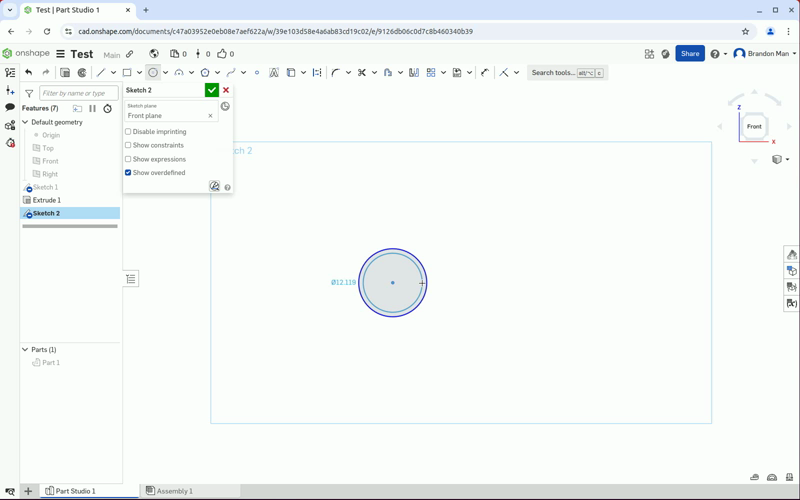
scroll(6)
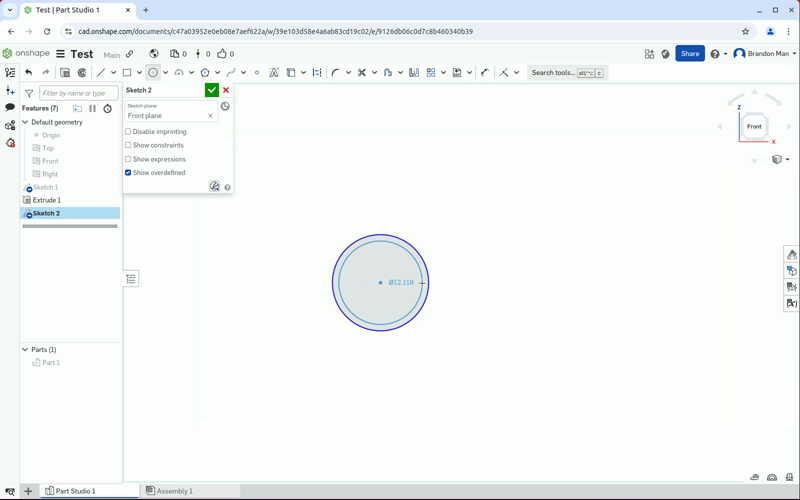
scroll(6)
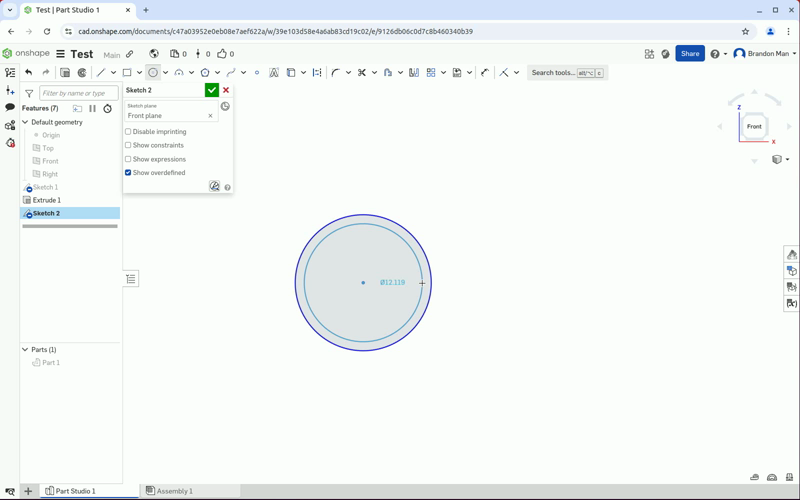
scroll(6)
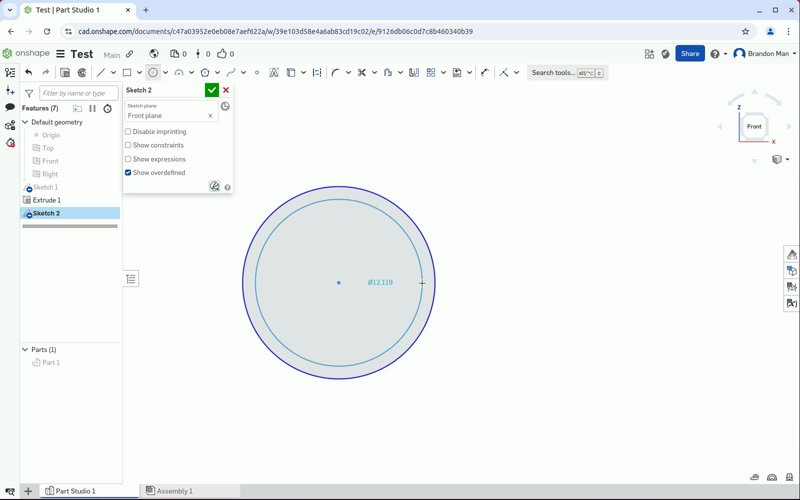
scroll(6)
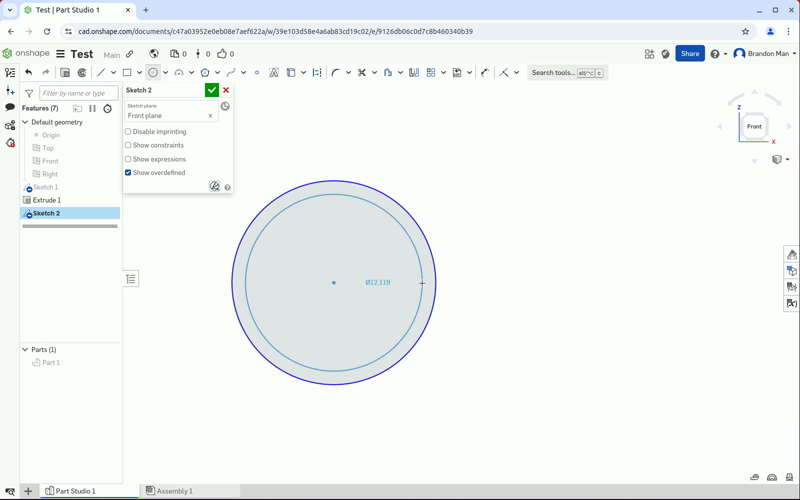
scroll(6)
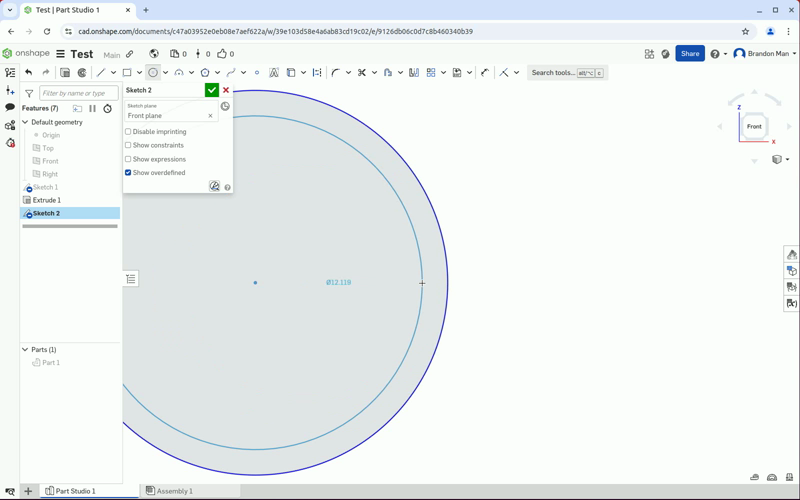
scroll(6)
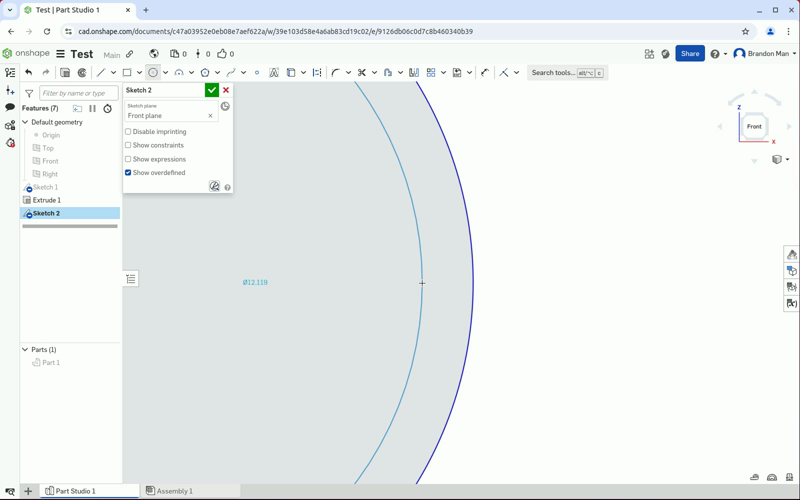
click(422, 282)
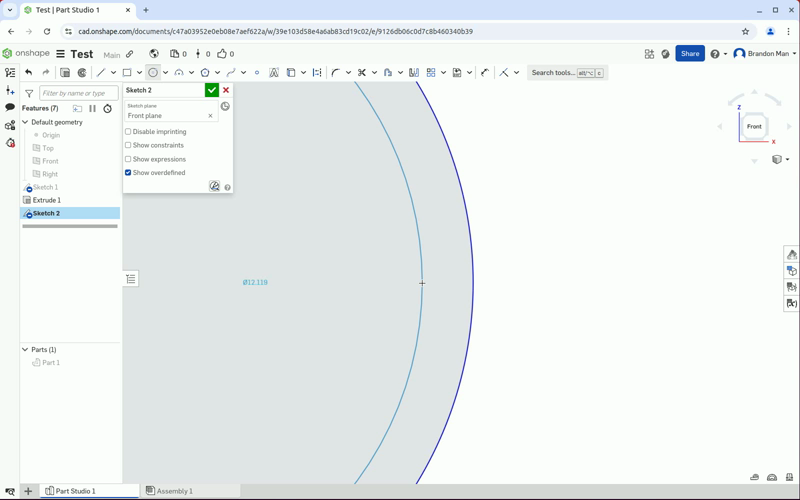
scroll(-6)
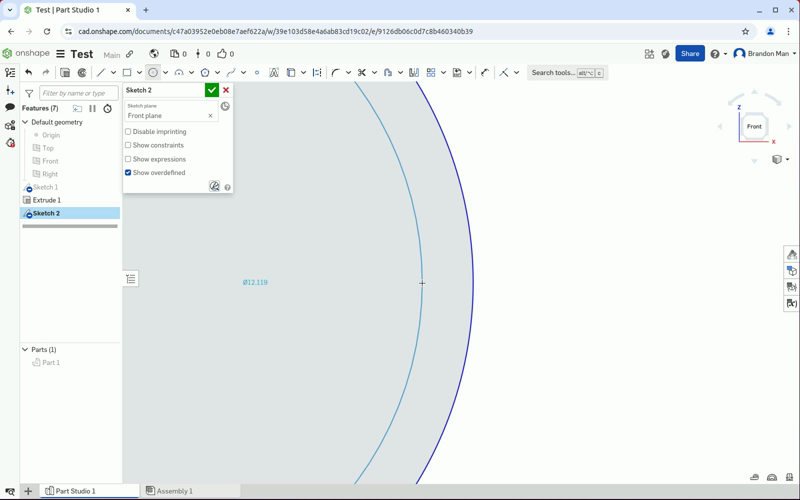
scroll(-6)
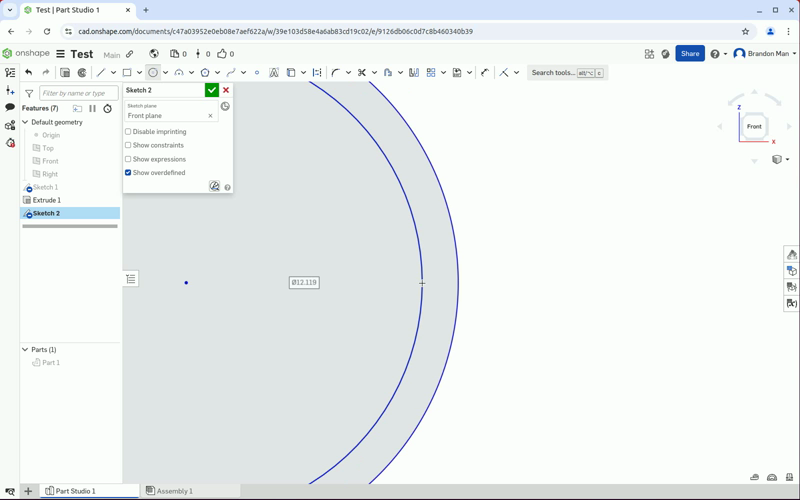
scroll(-6)
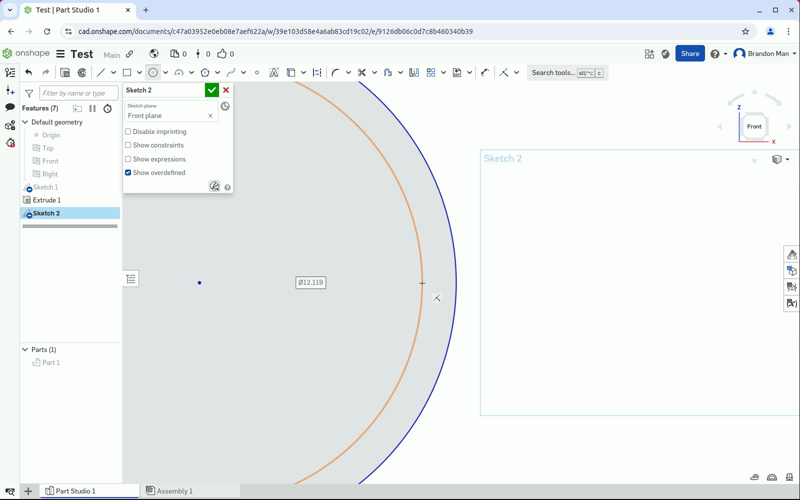
scroll(-6)
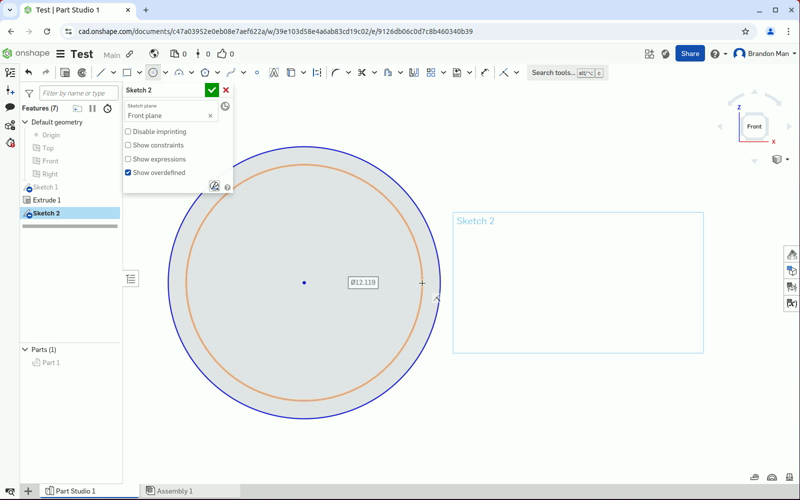
scroll(-6)
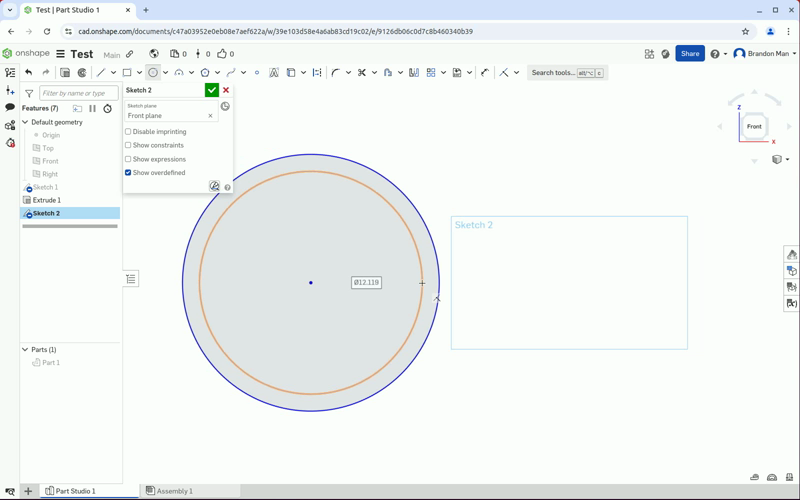
scroll(-6)
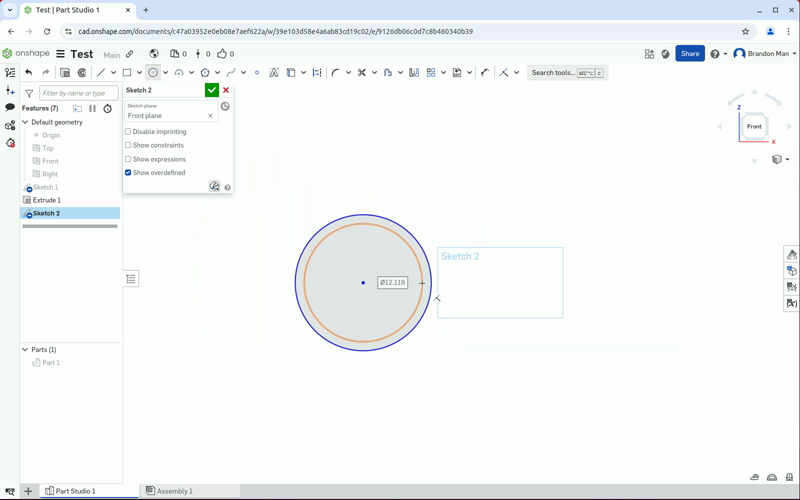
scroll(-6)
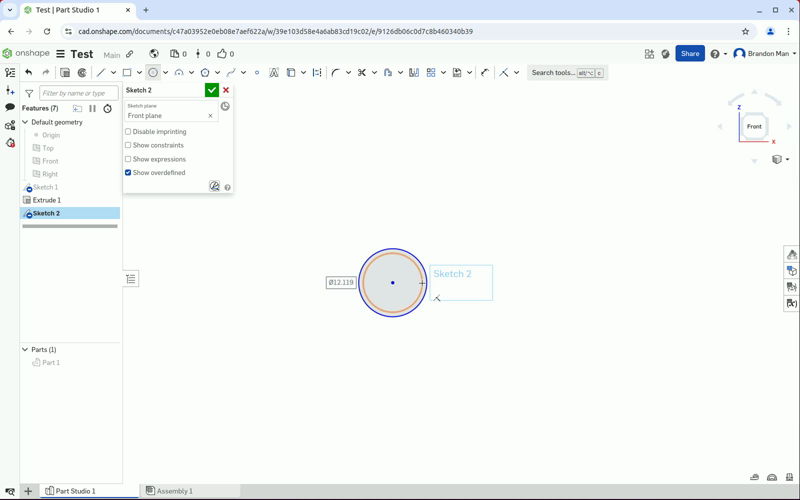
key(esc)
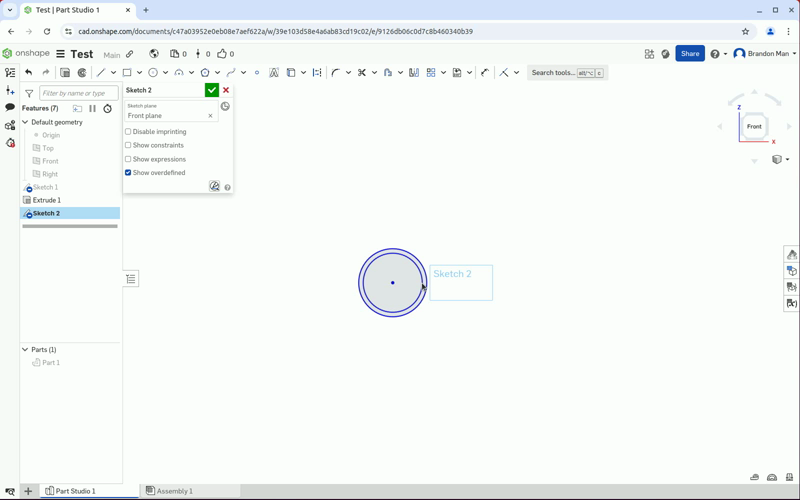
mouse_move(361, 272)
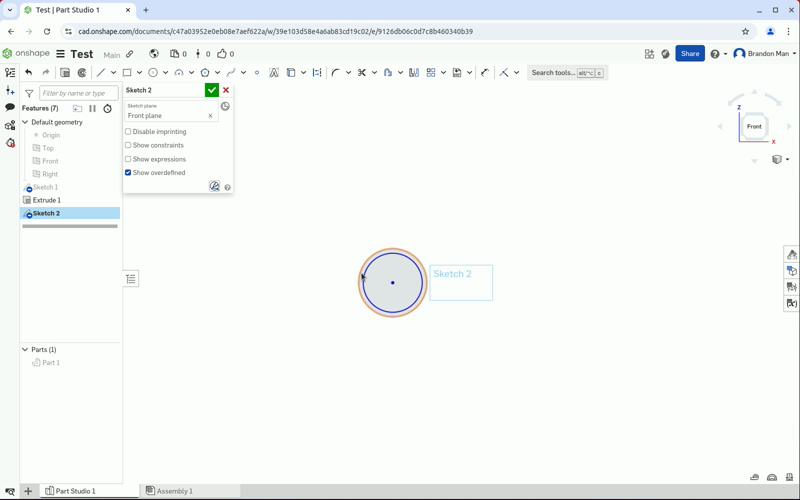
scroll(6)
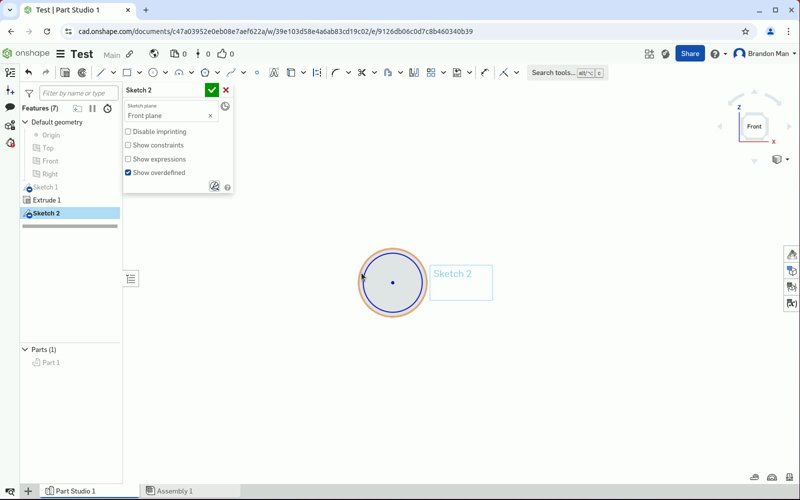
scroll(6)
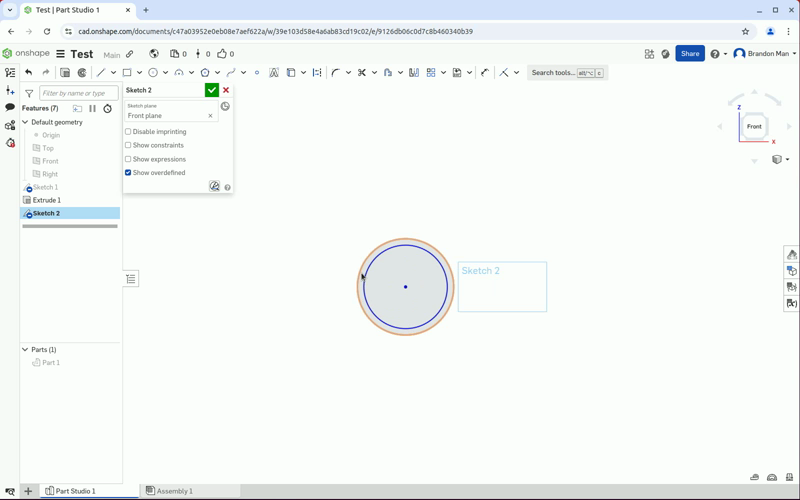
scroll(6)
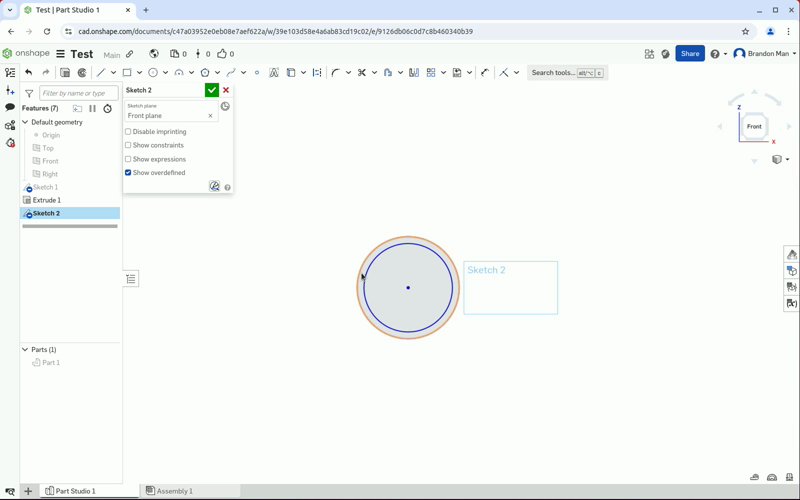
scroll(6)
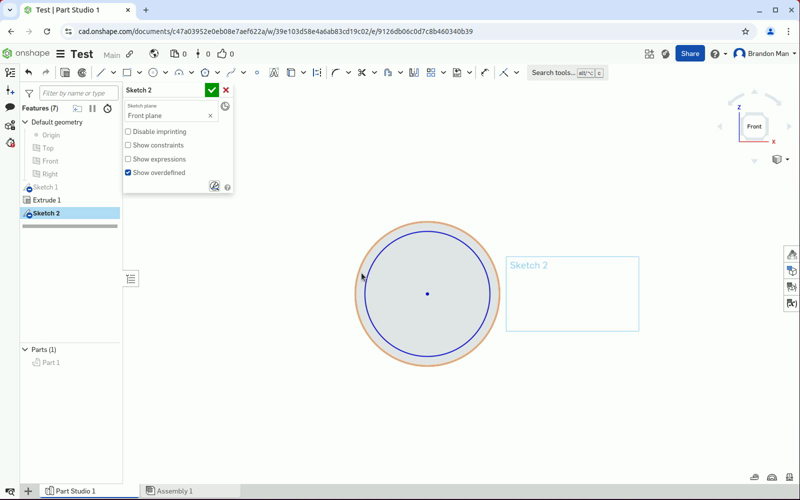
scroll(6)
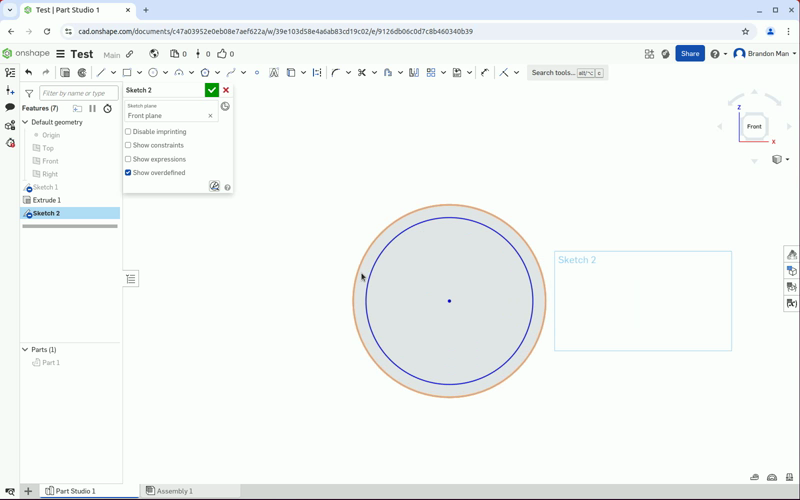
scroll(6)
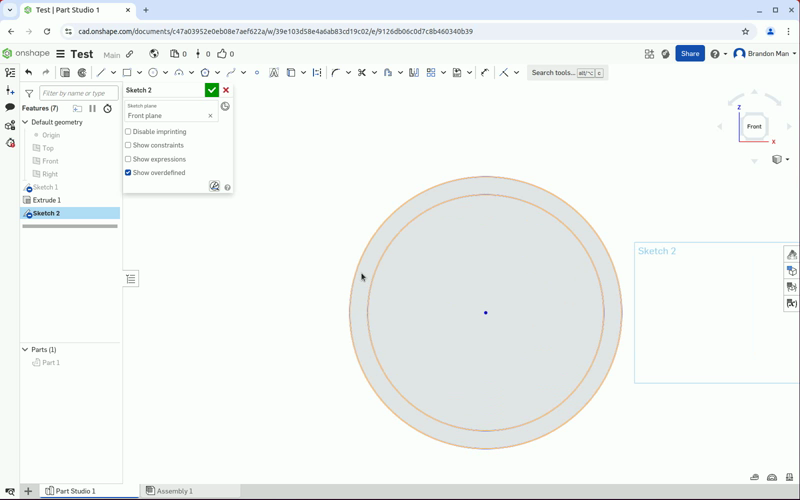
scroll(6)
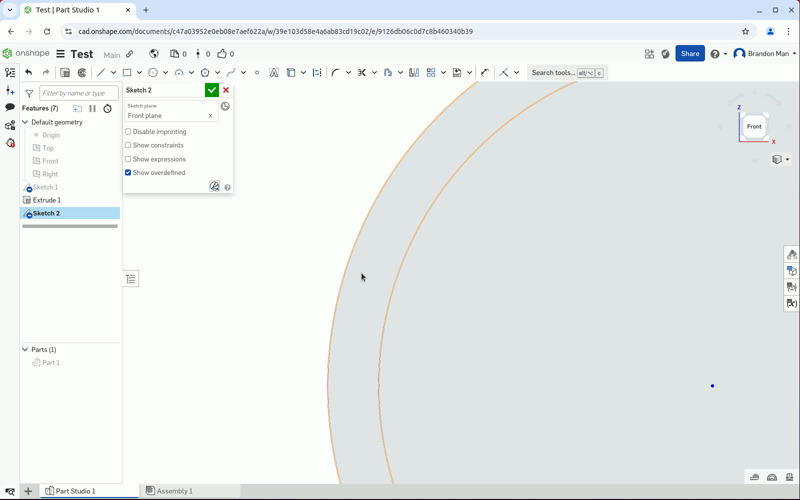
click(361, 272)
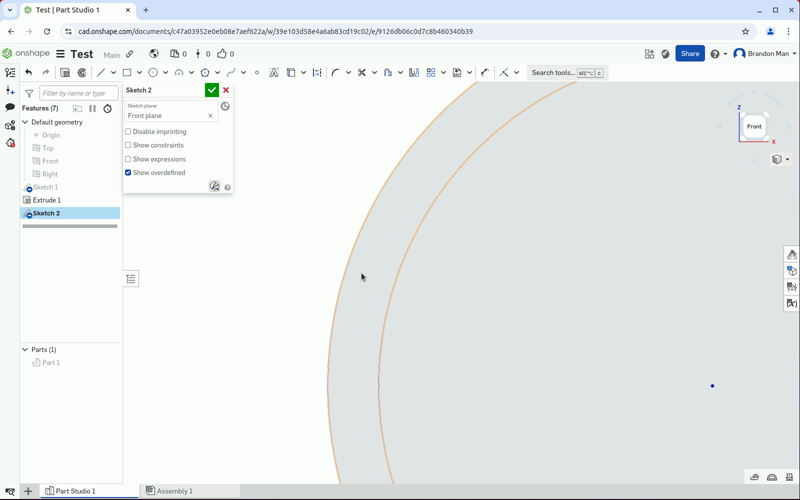
scroll(-6)
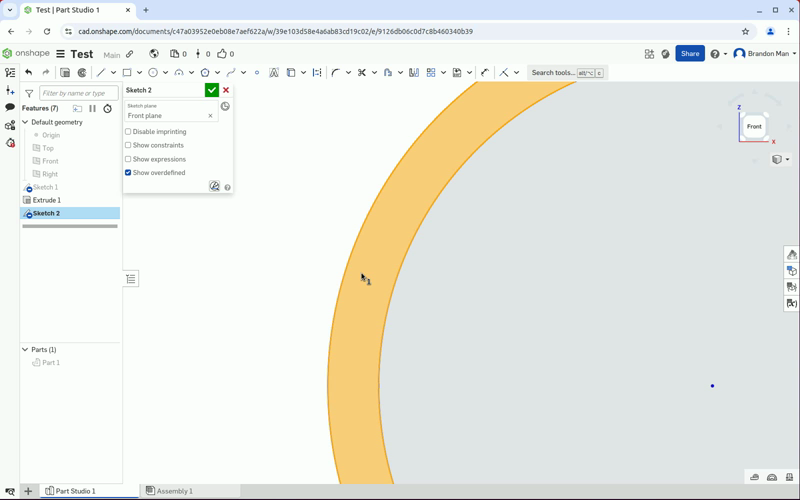
scroll(-6)
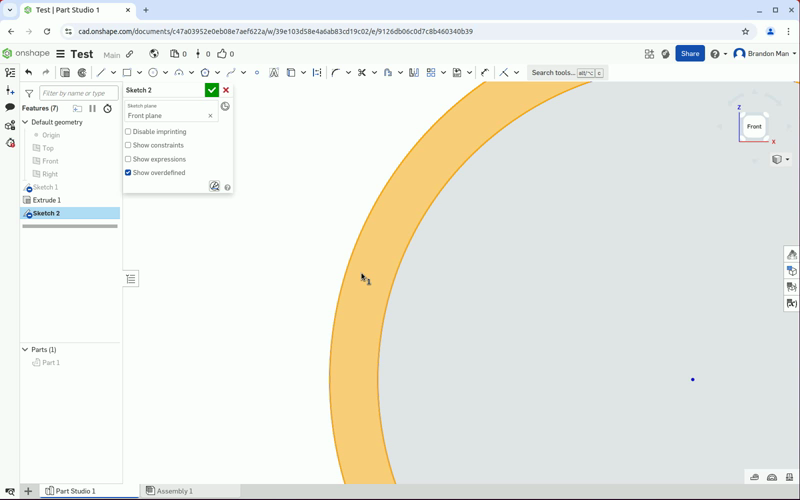
scroll(-6)
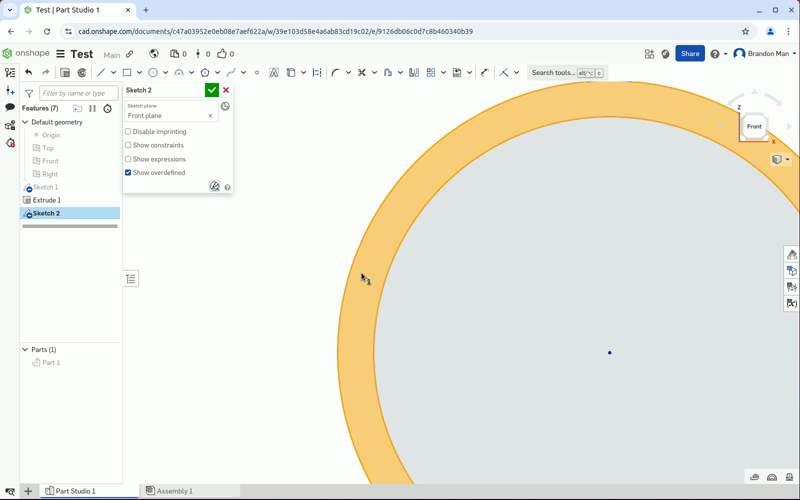
scroll(-6)
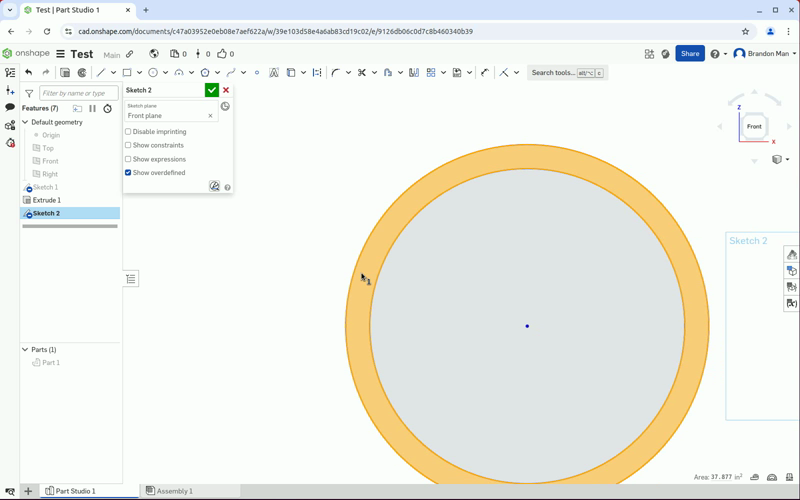
scroll(-6)
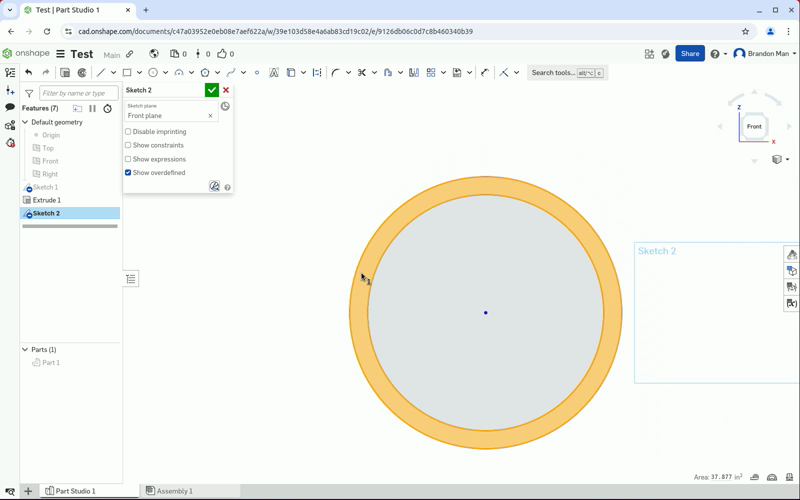
scroll(-6)
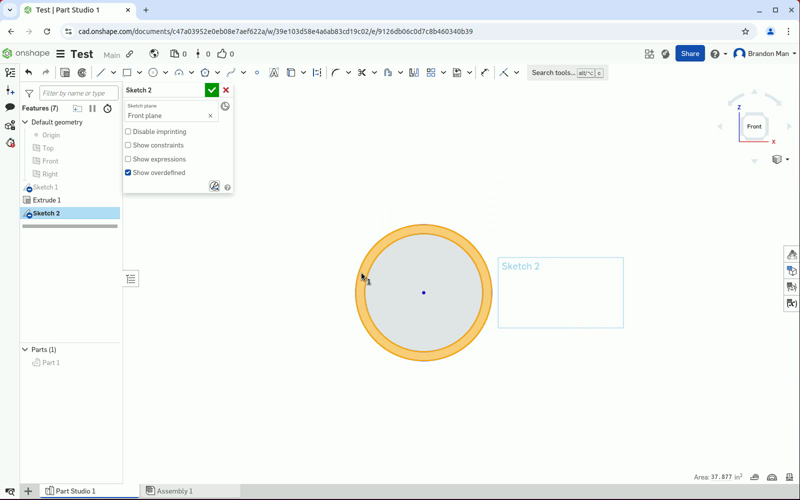
scroll(-6)
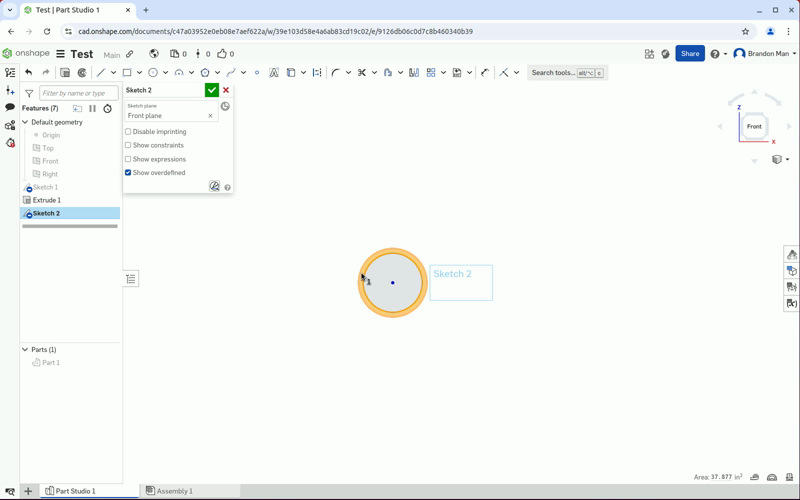
mouse_move(73, 352)
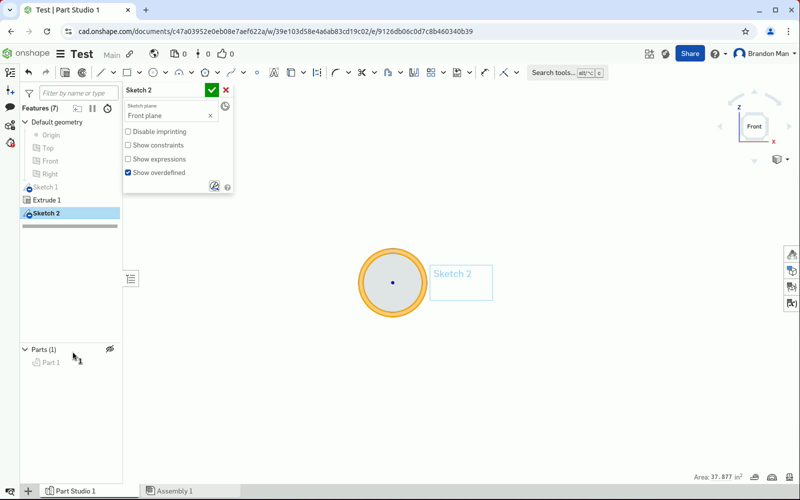
key(shift+y)
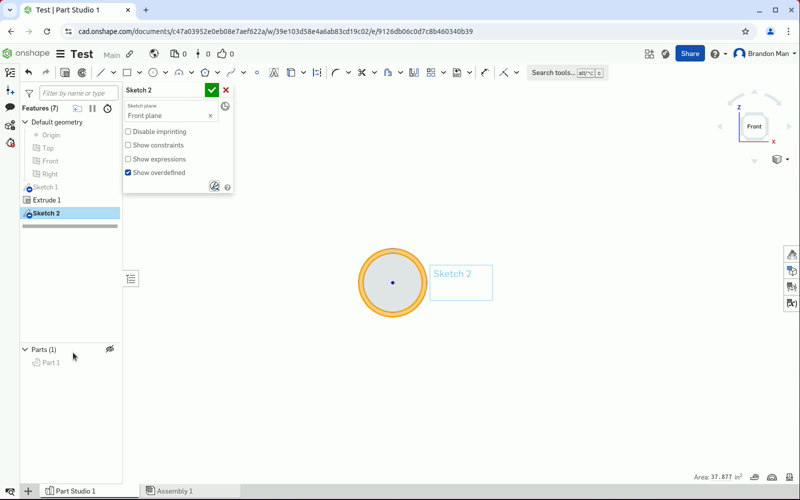
key(shift+e)
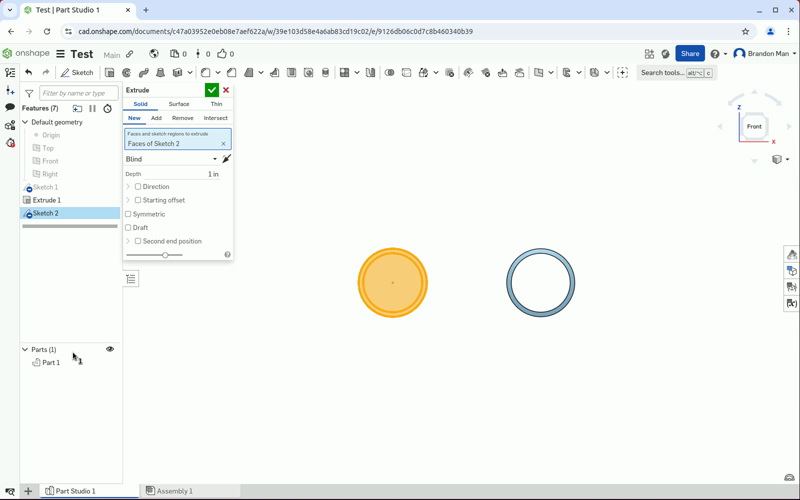
mouse_move(143, 106)
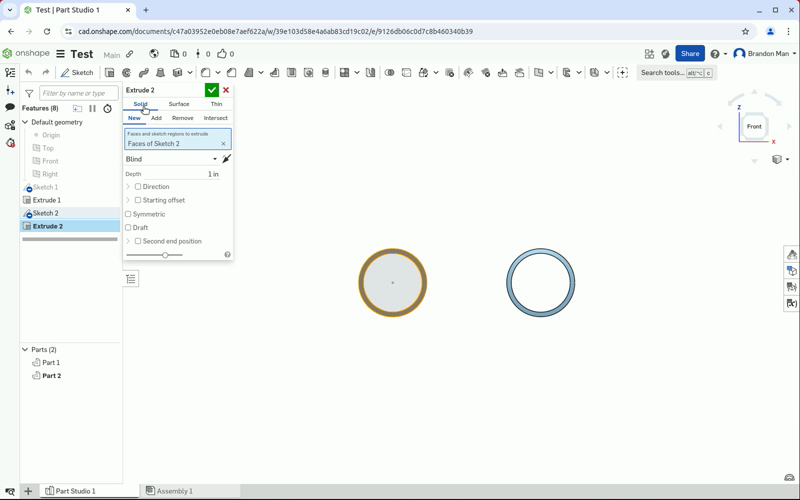
click(143, 106)
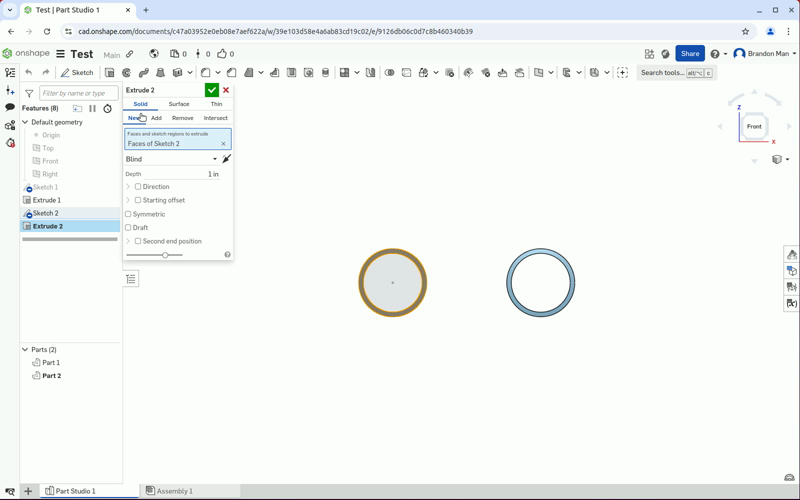
mouse_move(137, 120)
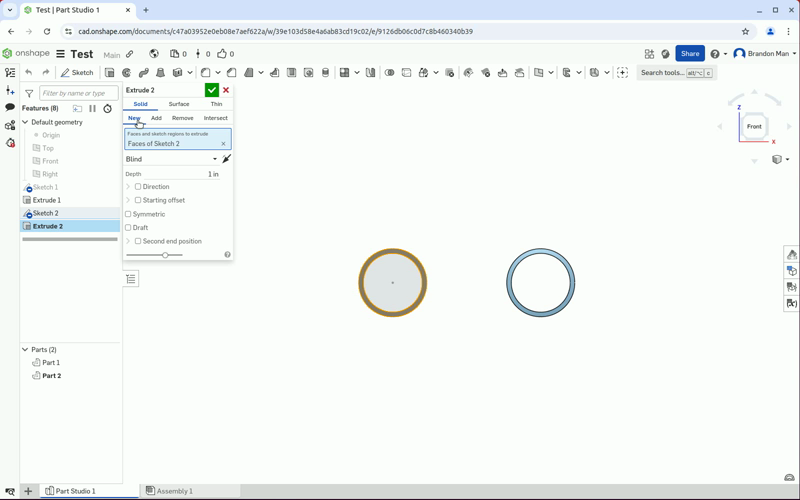
click(137, 120)
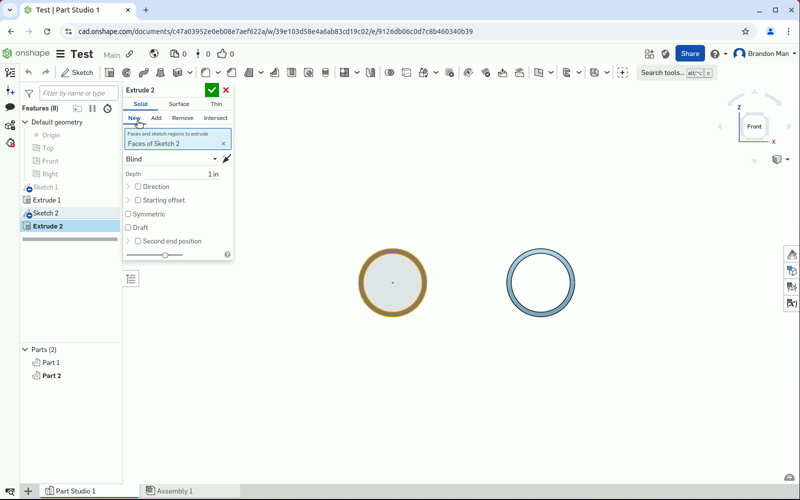
key(tab, 4)
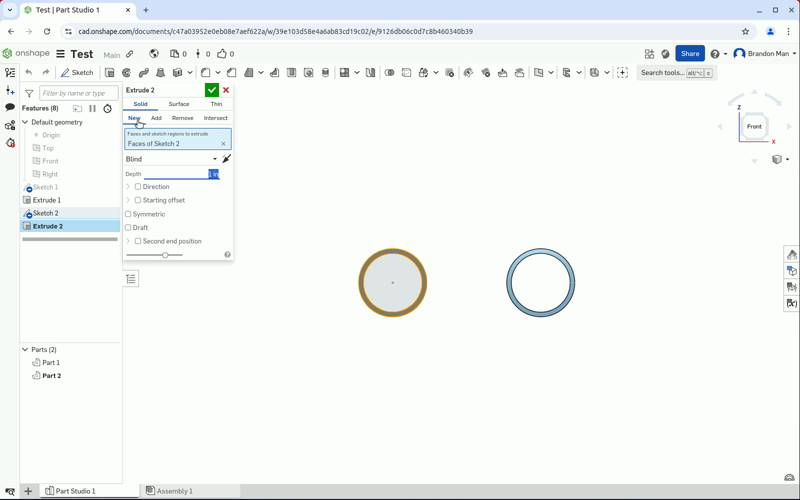
text(1.926)
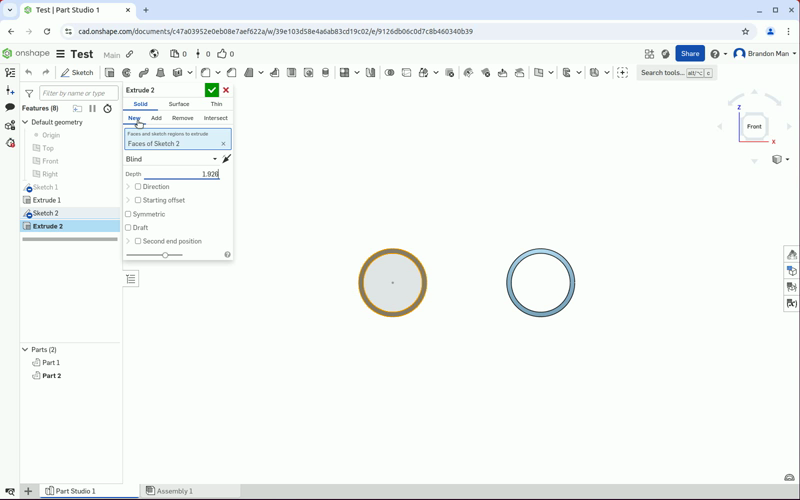
key(tab, 3)
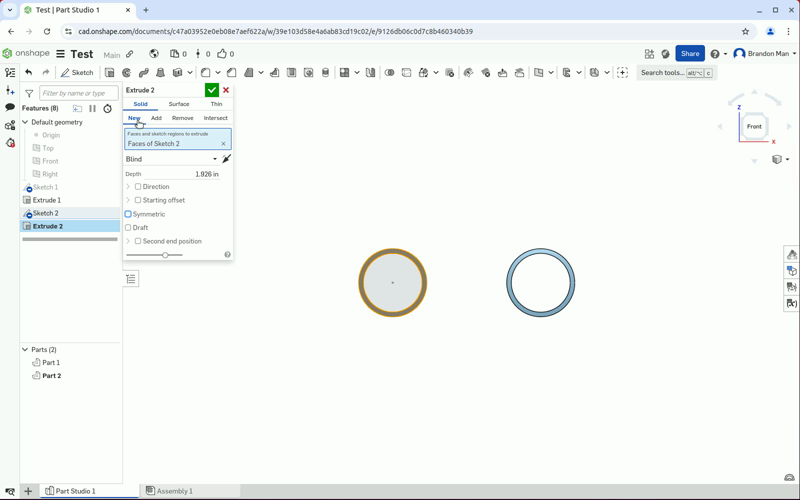
key(space)
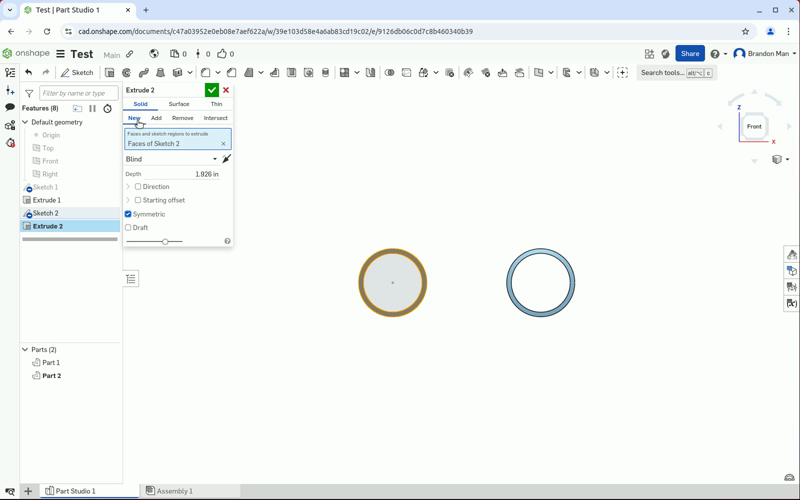
key(enter)
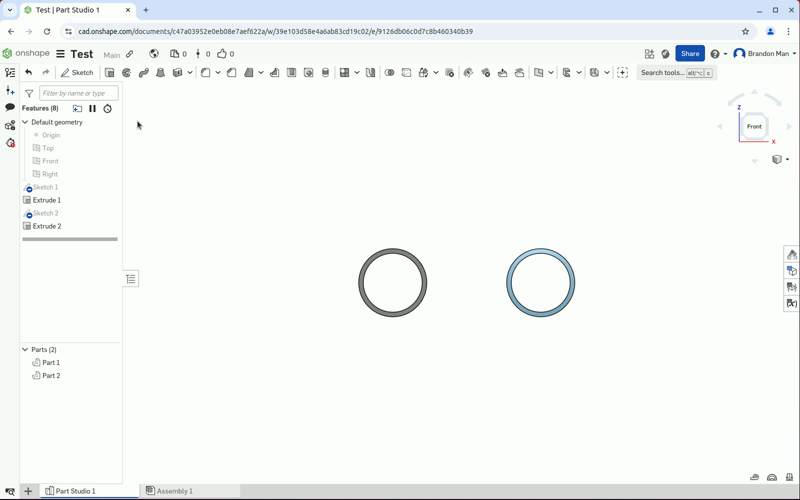
key(shift+h)
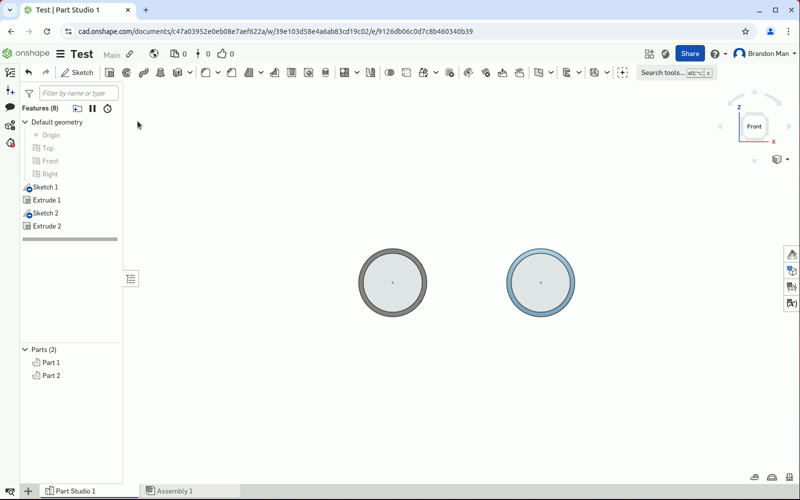
key(shift+h)
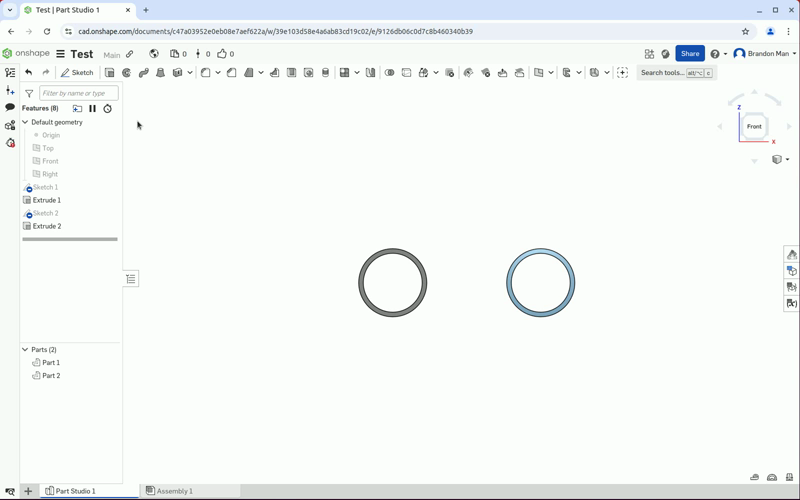
mouse_move(73, 189)
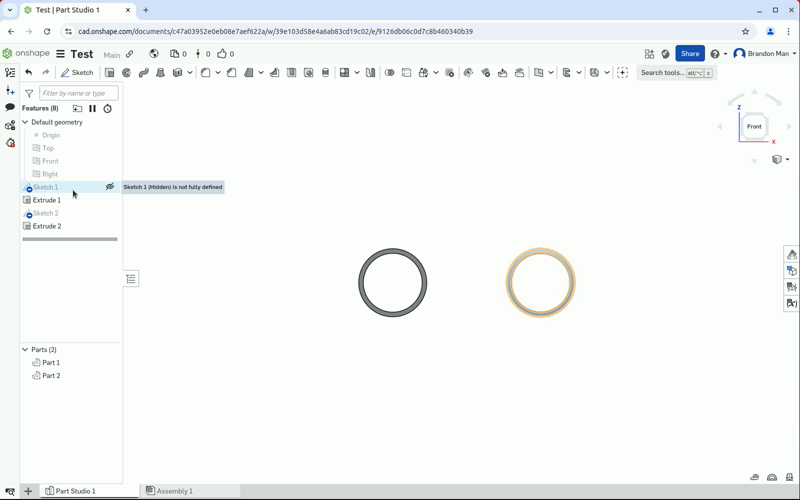
click(73, 189)
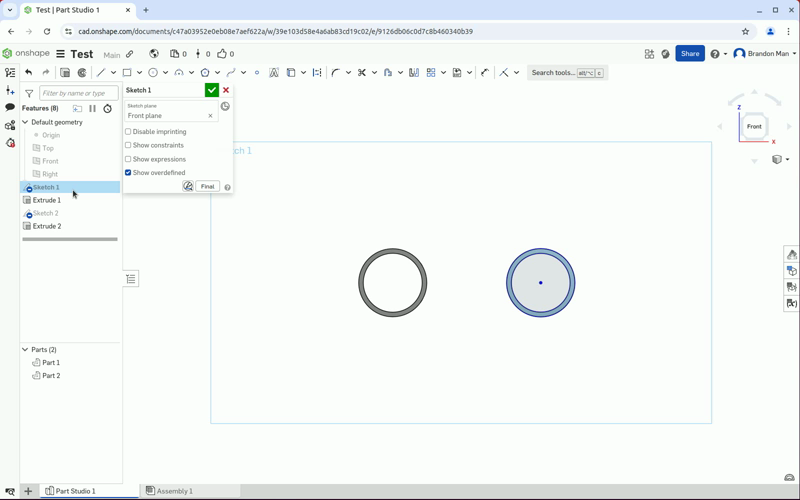
mouse_move(229, 92)
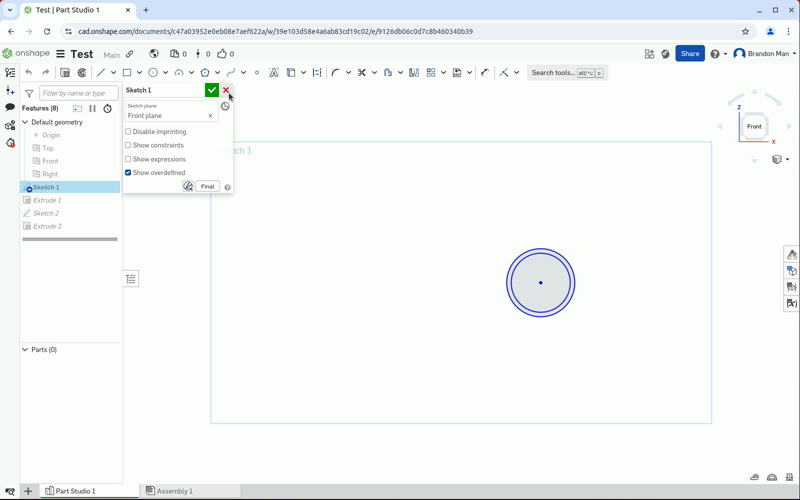
click(229, 92)
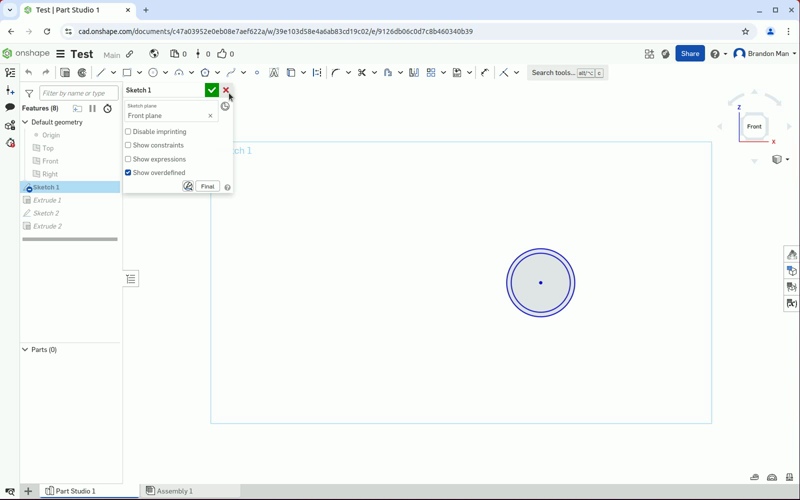
key(shift+s)
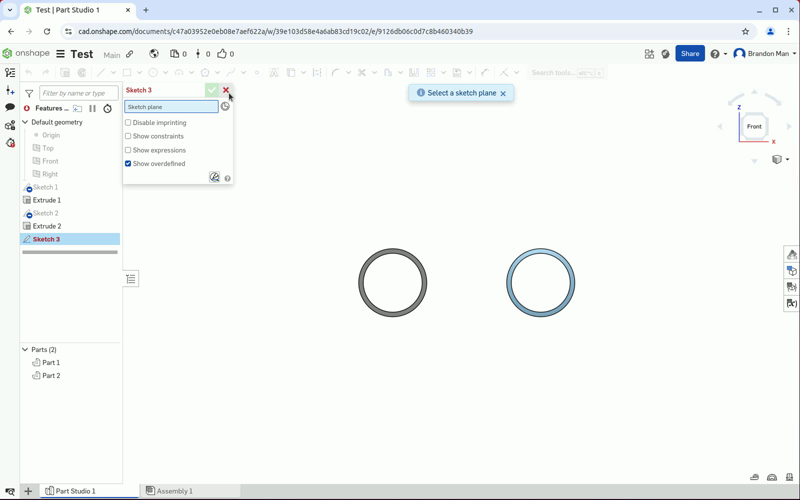
mouse_move(73, 163)
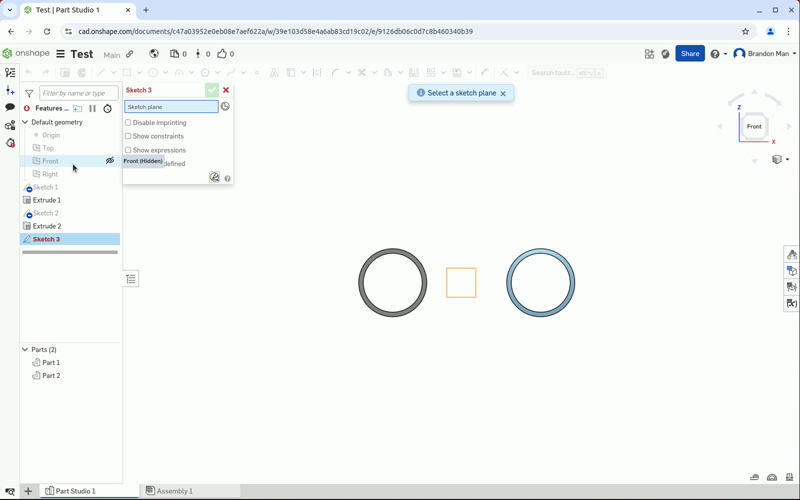
click(73, 163)
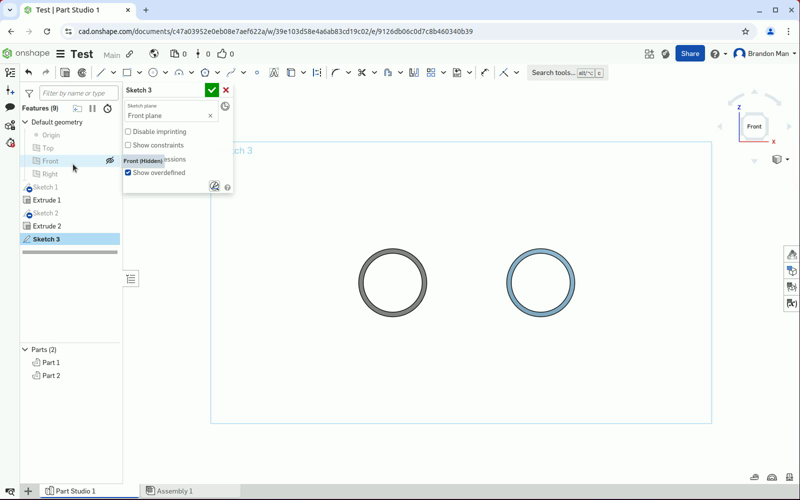
mouse_move(73, 352)
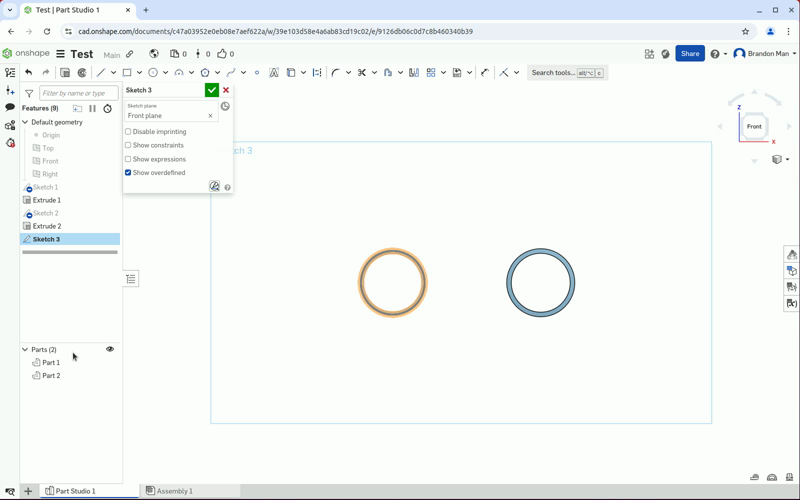
key(y)
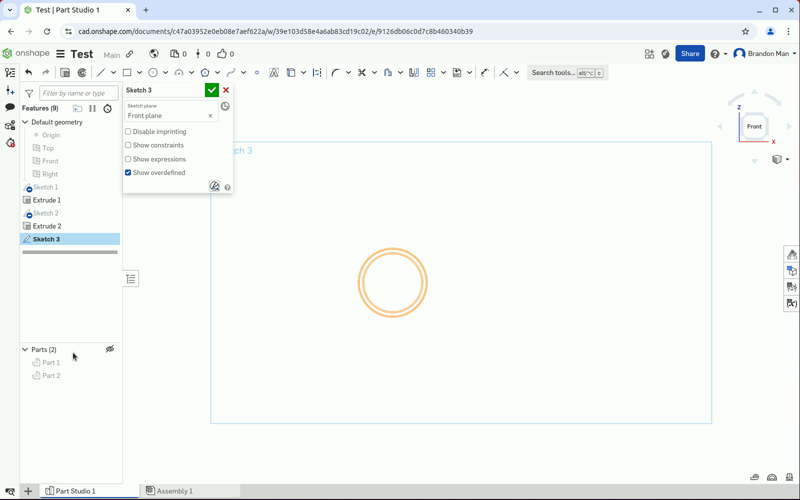
key(c)
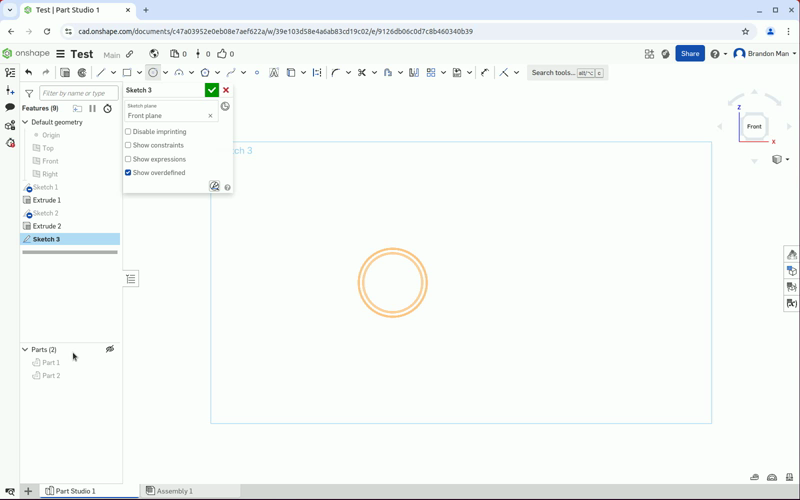
key_down(shift)
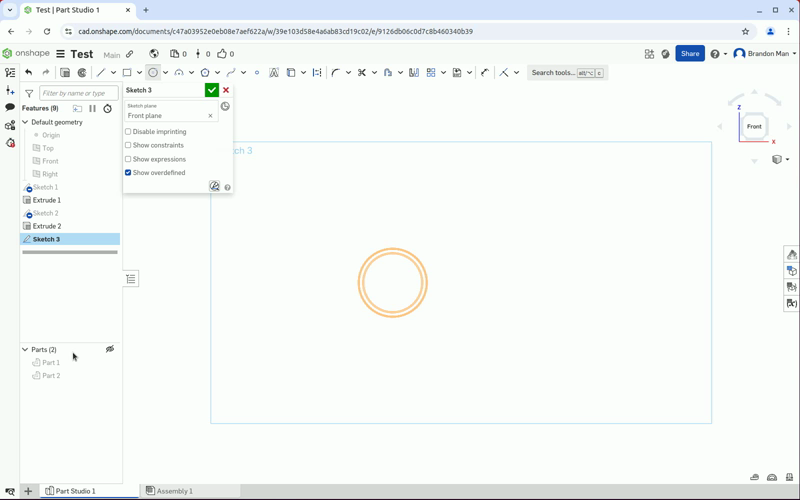
mouse_move(540, 282)
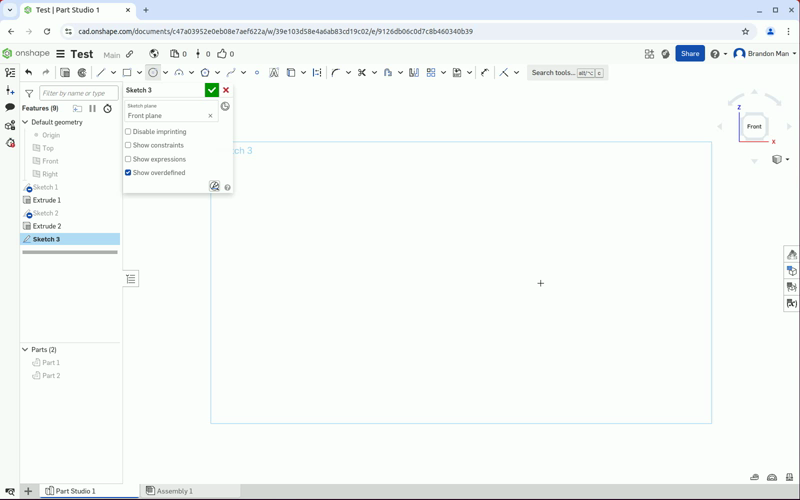
click(540, 282)
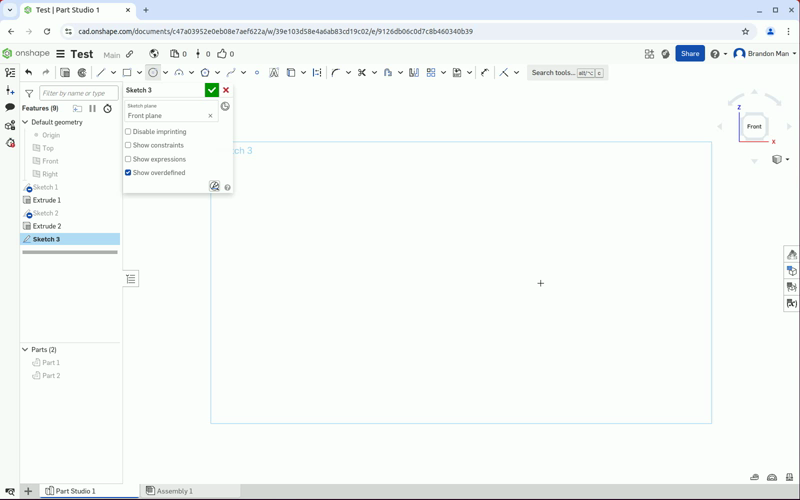
key_up(shift)
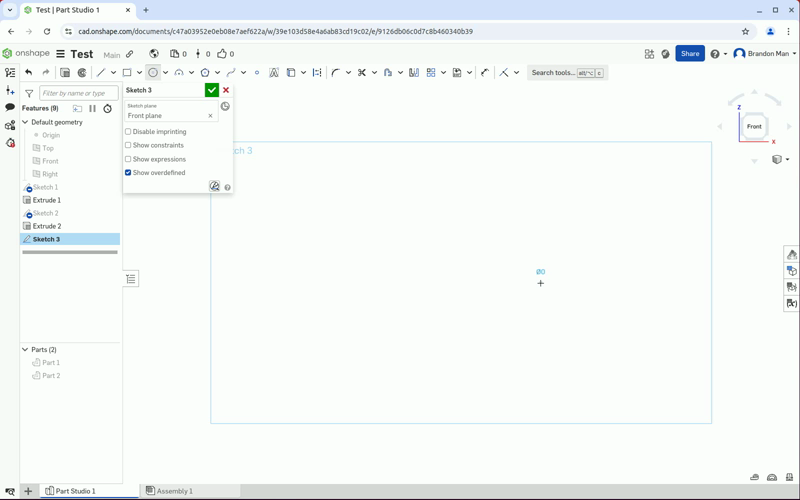
mouse_move(574, 282)
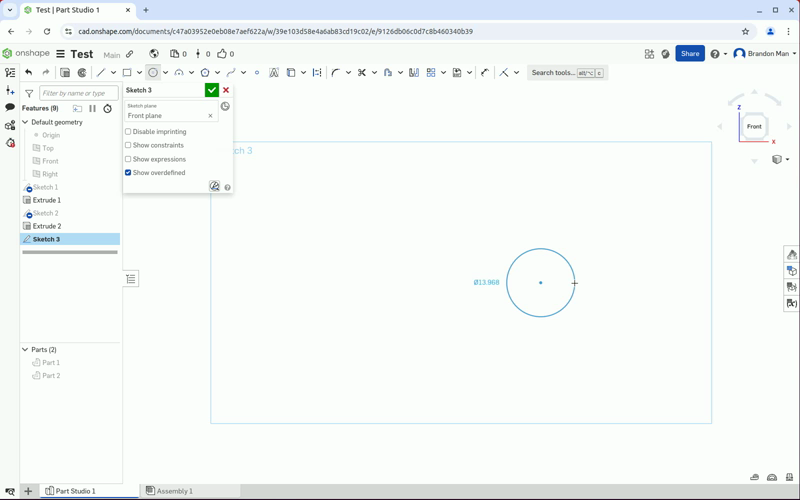
click(574, 282)
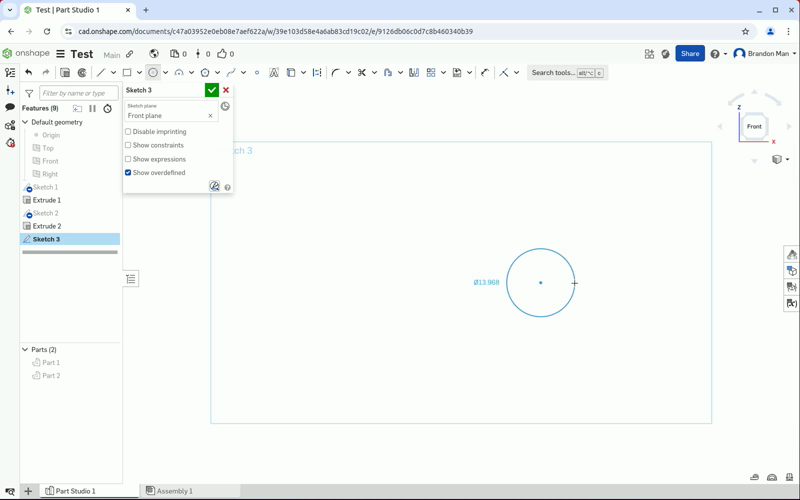
key(esc)
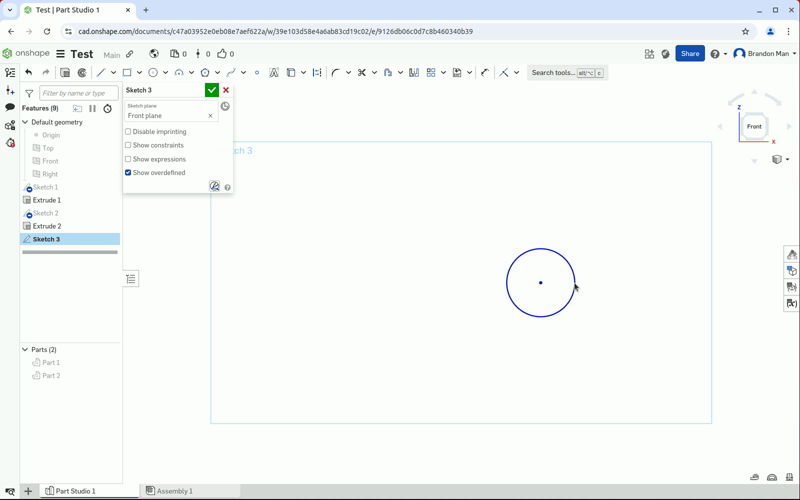
key(c)
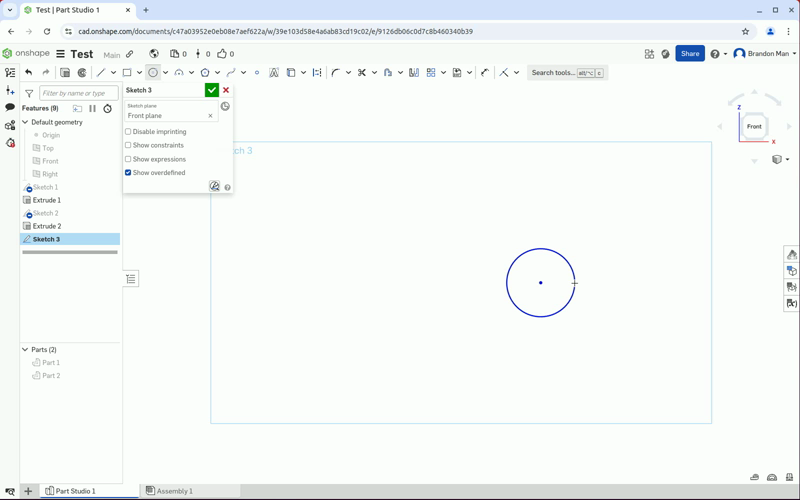
key_down(shift)
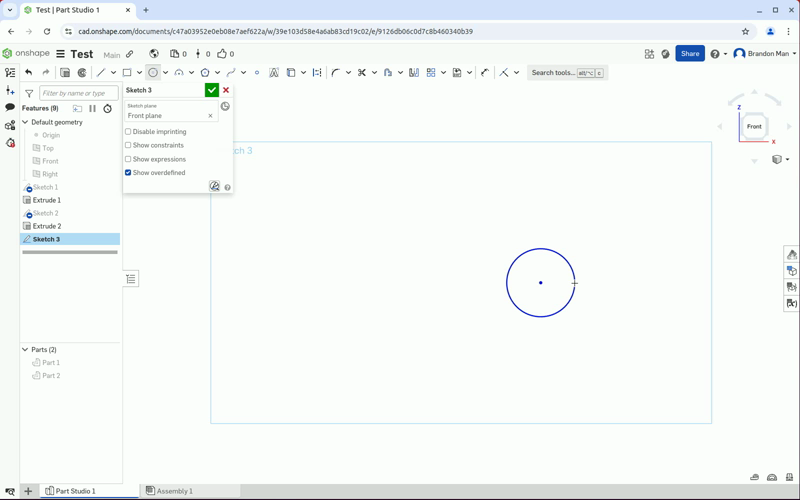
mouse_move(540, 282)
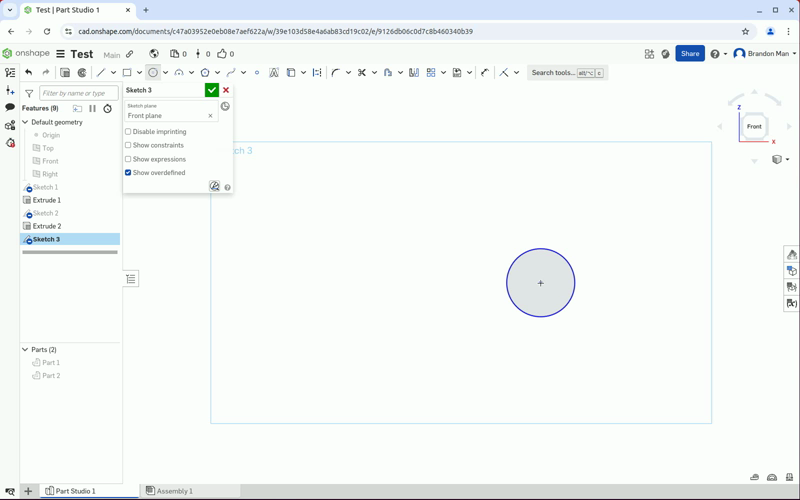
click(540, 282)
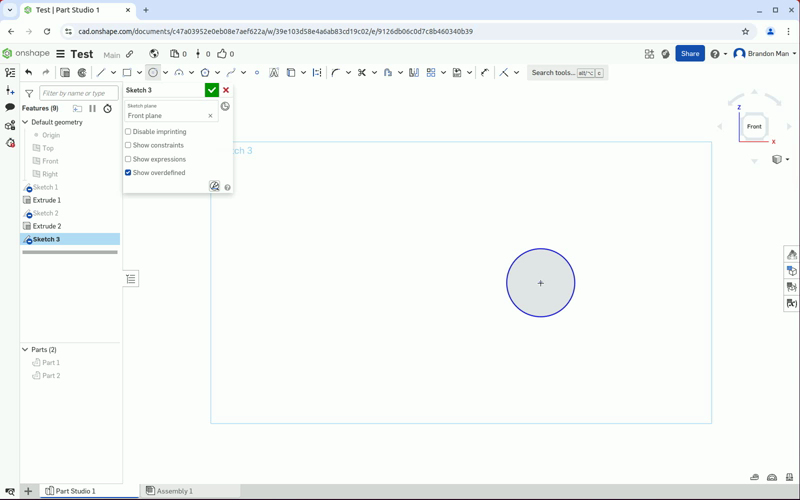
key_up(shift)
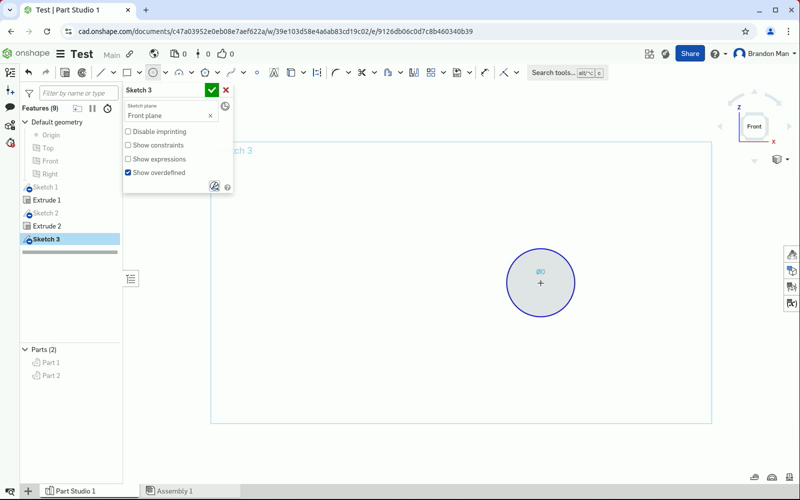
mouse_move(570, 282)
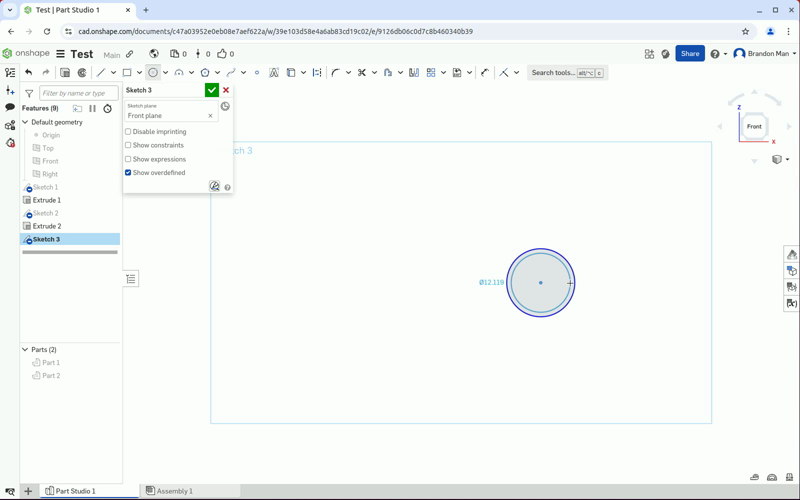
scroll(6)
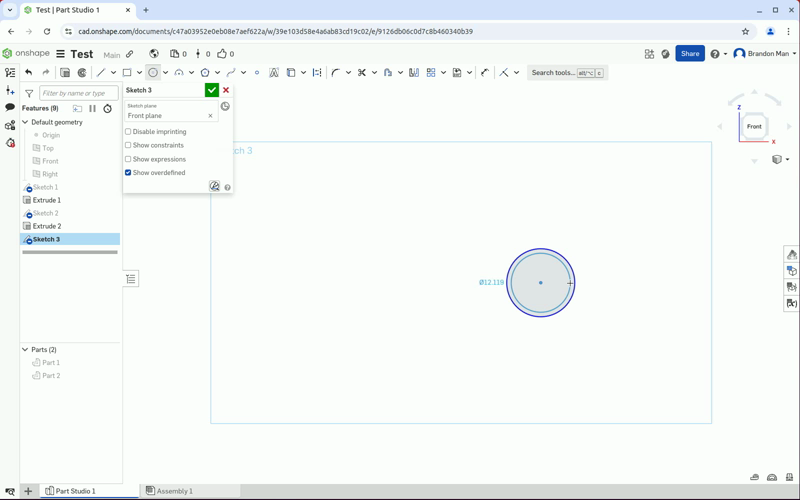
scroll(6)
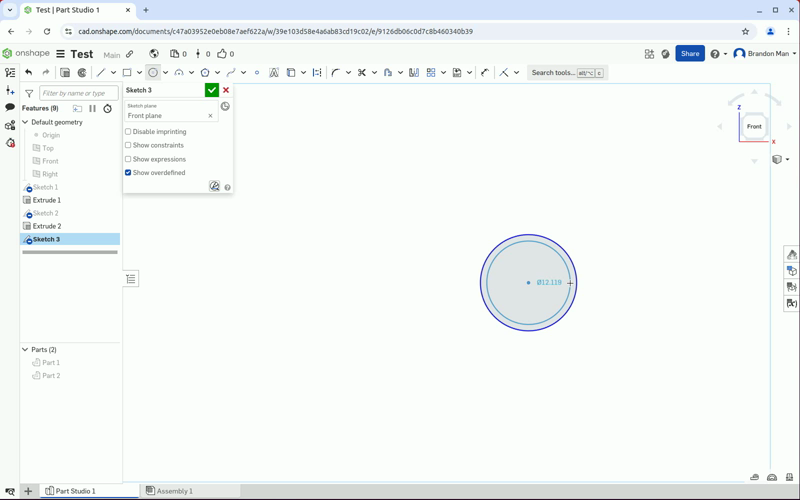
scroll(6)
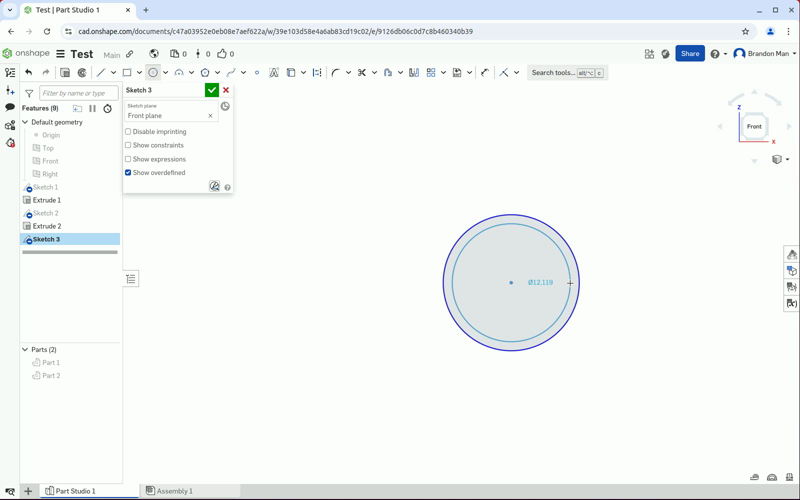
scroll(6)
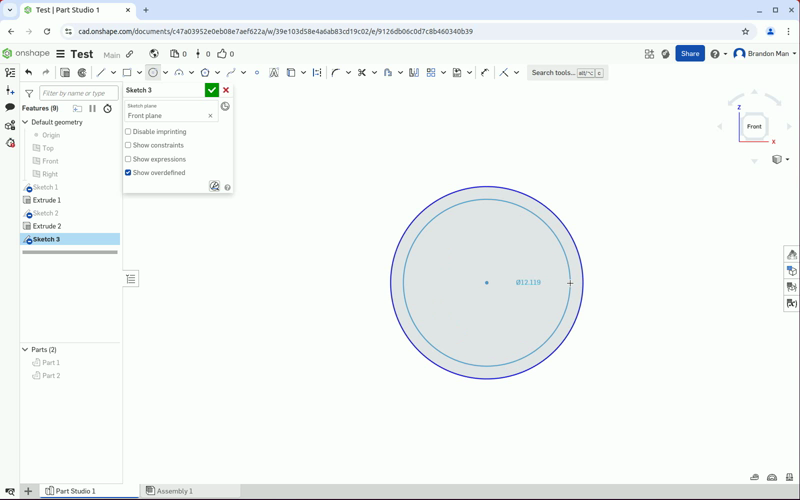
scroll(6)
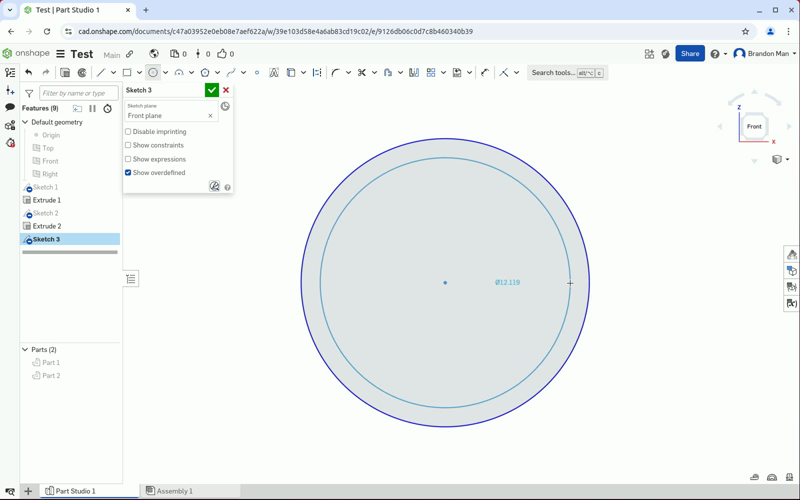
scroll(6)
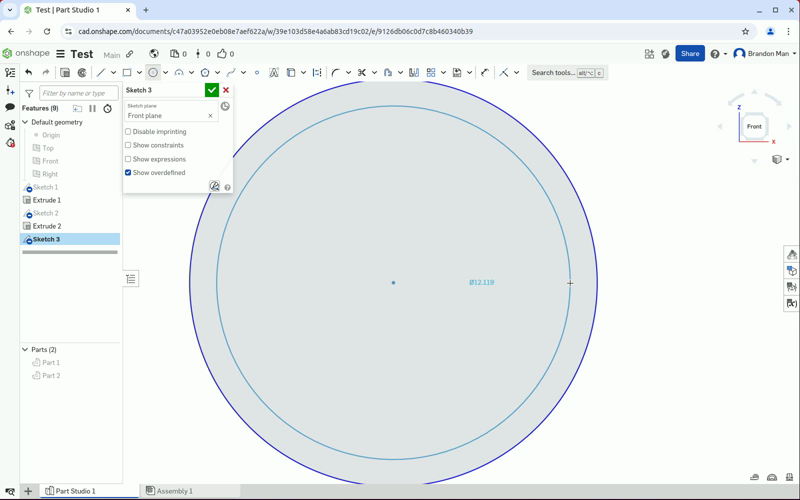
scroll(6)
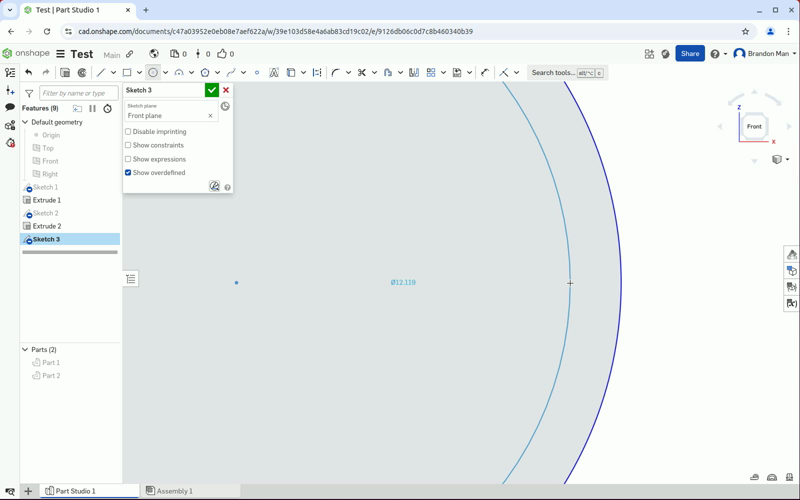
click(570, 282)
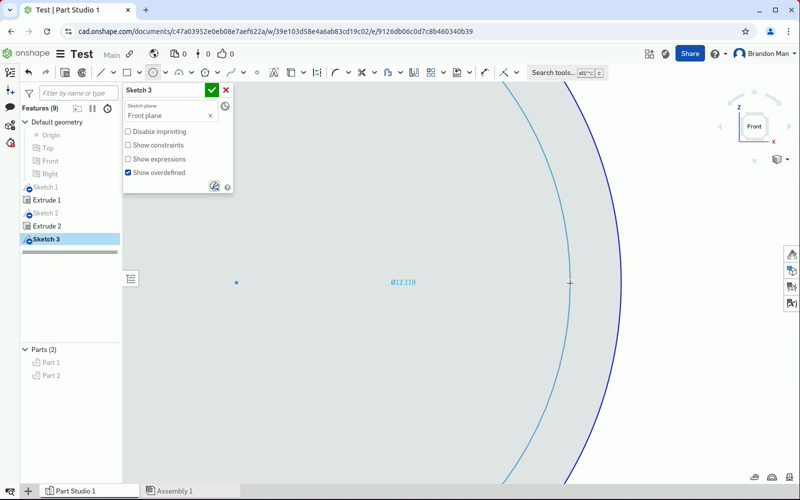
scroll(-6)
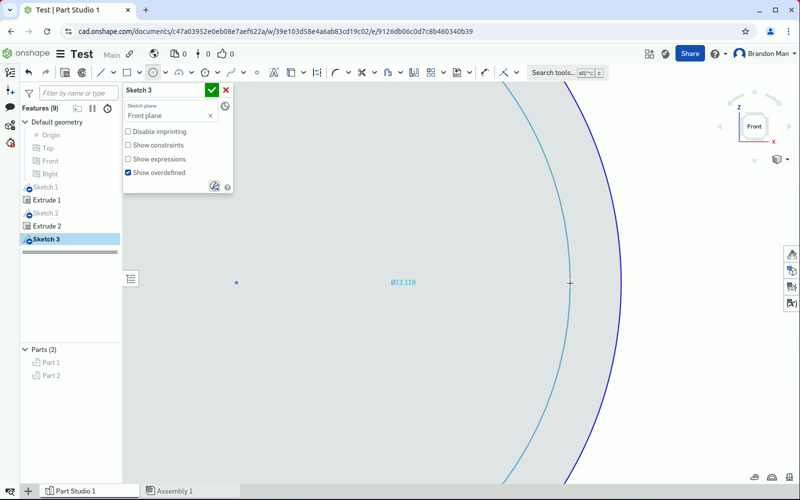
scroll(-6)
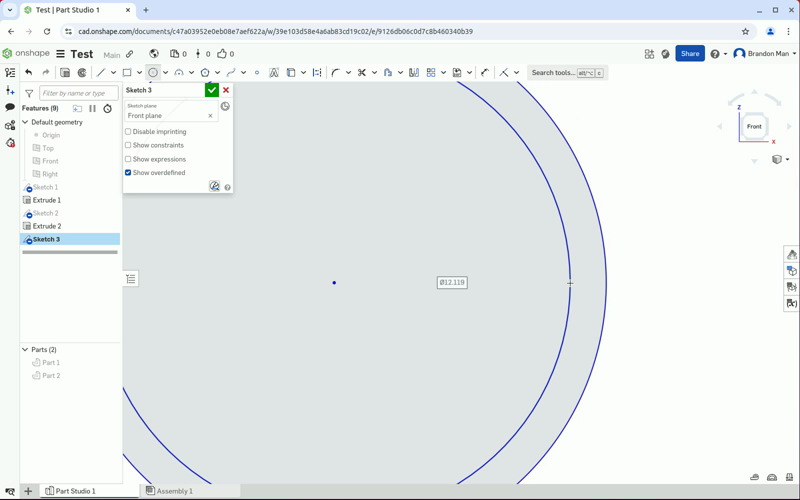
scroll(-6)
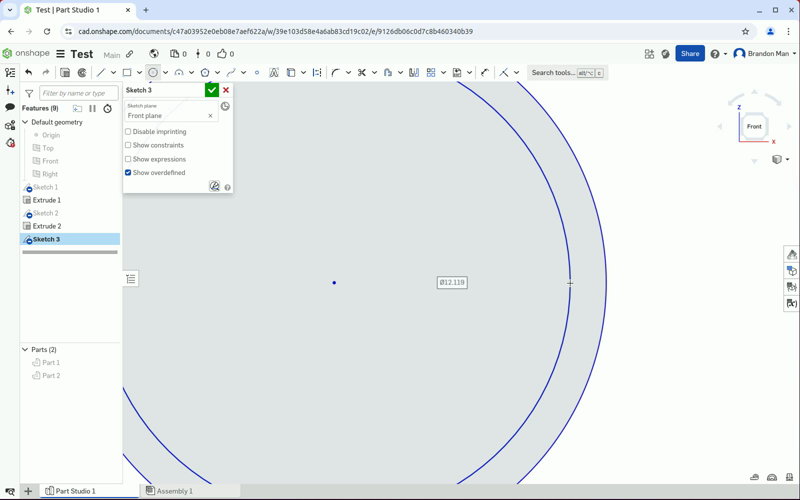
scroll(-6)
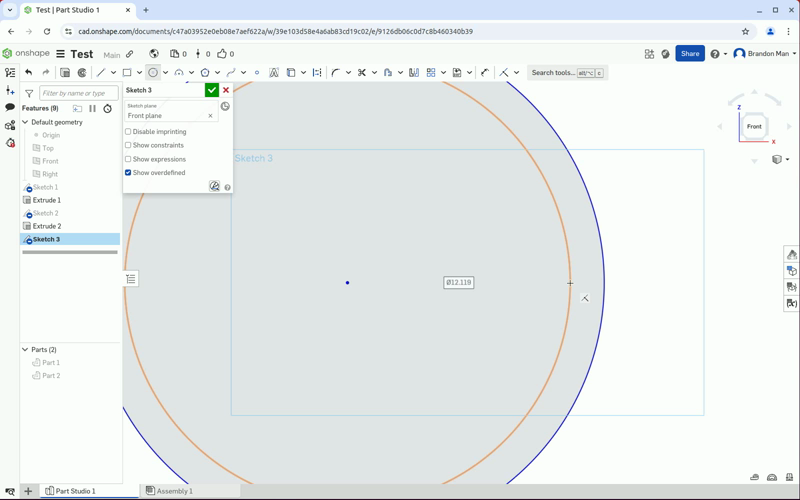
scroll(-6)
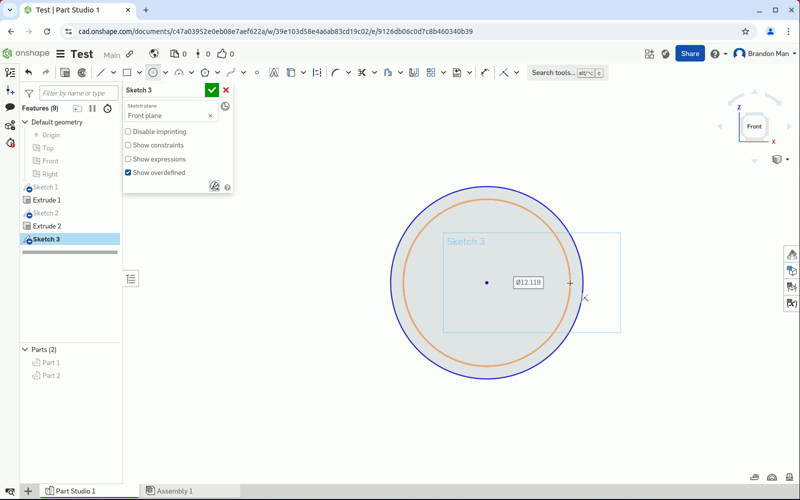
scroll(-6)
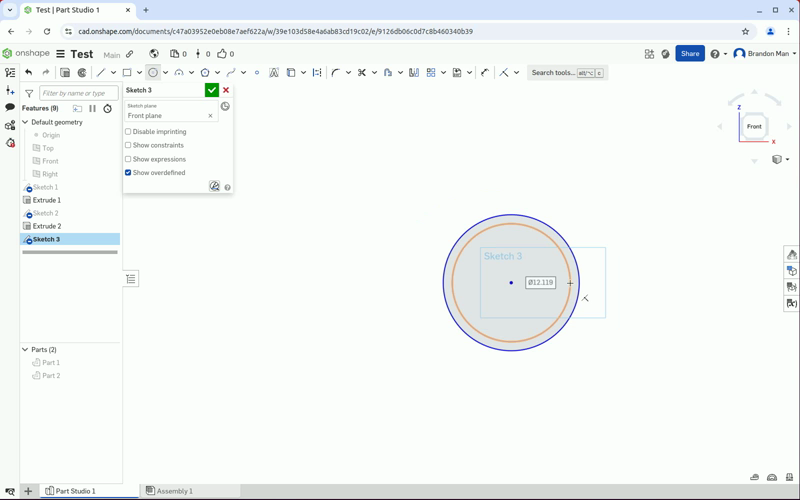
scroll(-6)
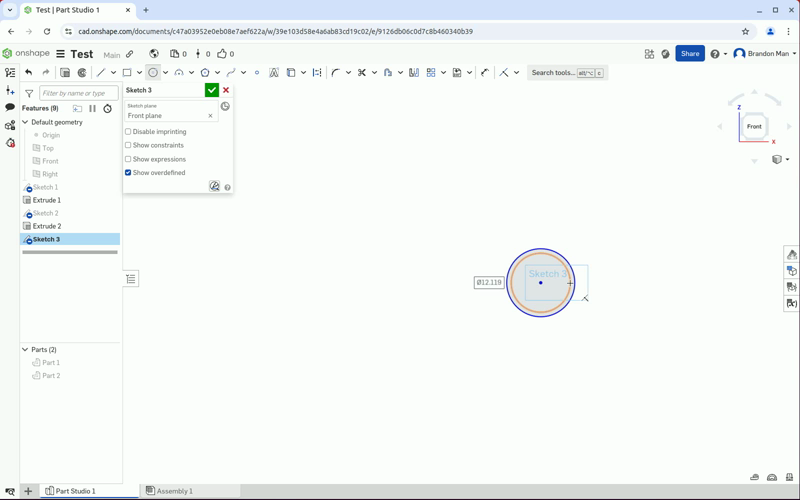
key(esc)
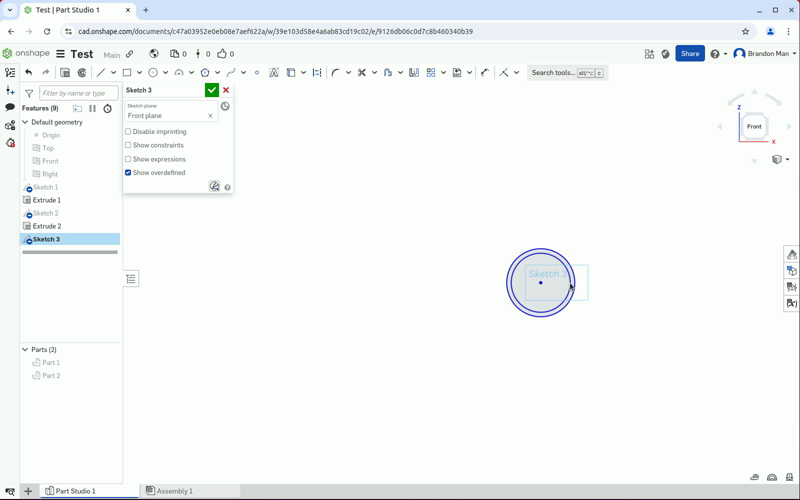
mouse_move(572, 274)
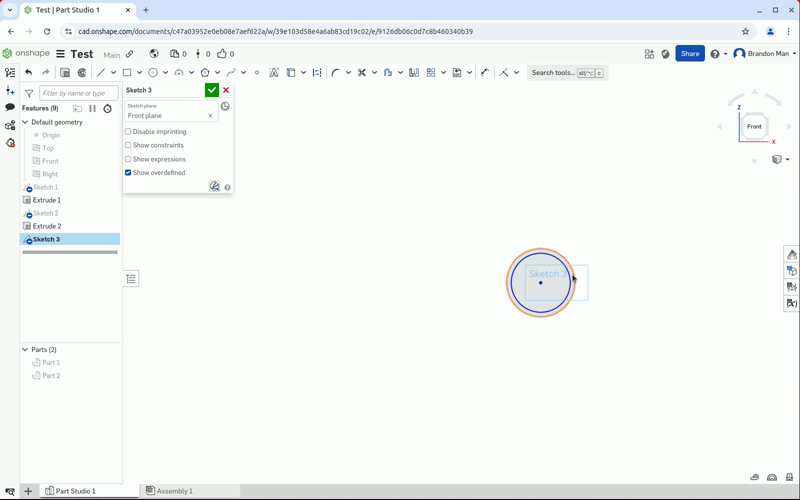
scroll(6)
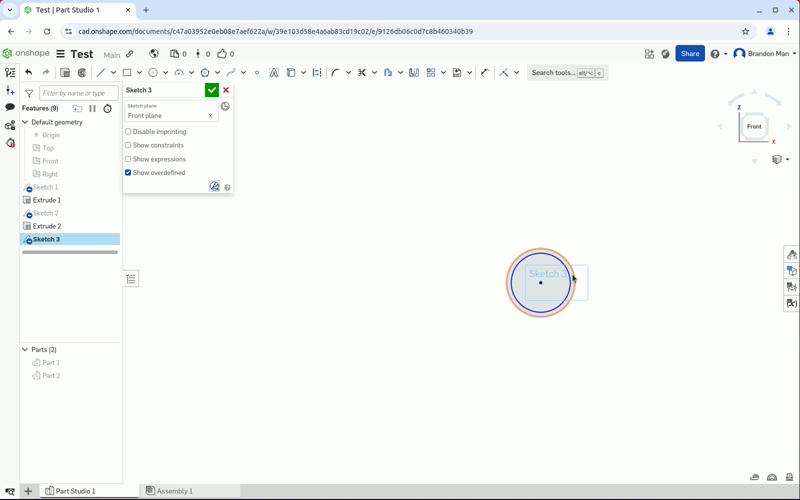
scroll(6)
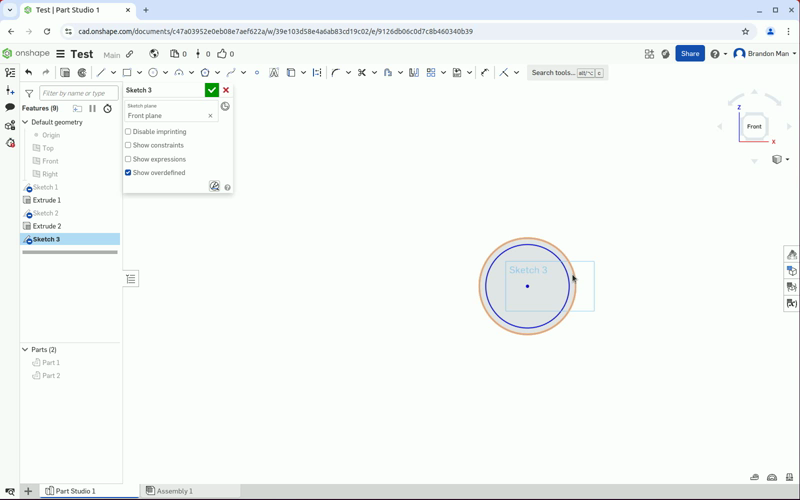
scroll(6)
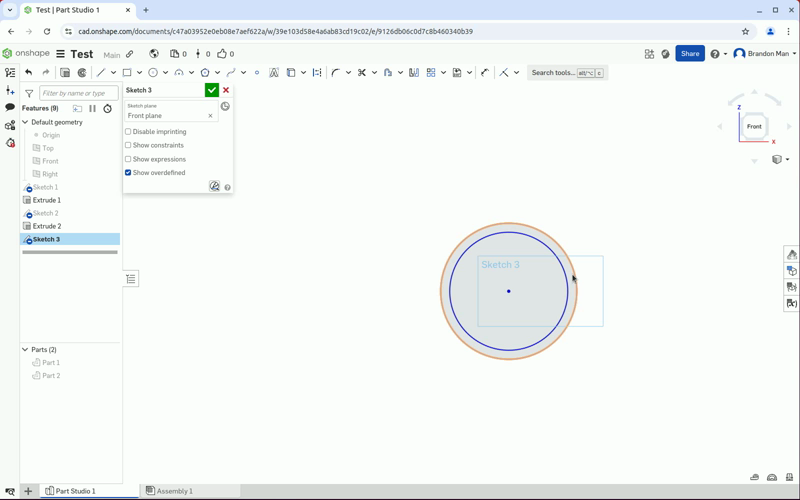
scroll(6)
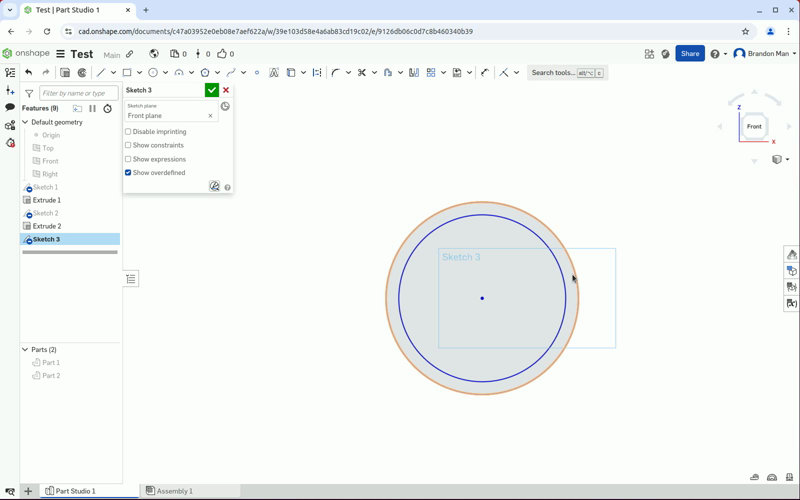
scroll(6)
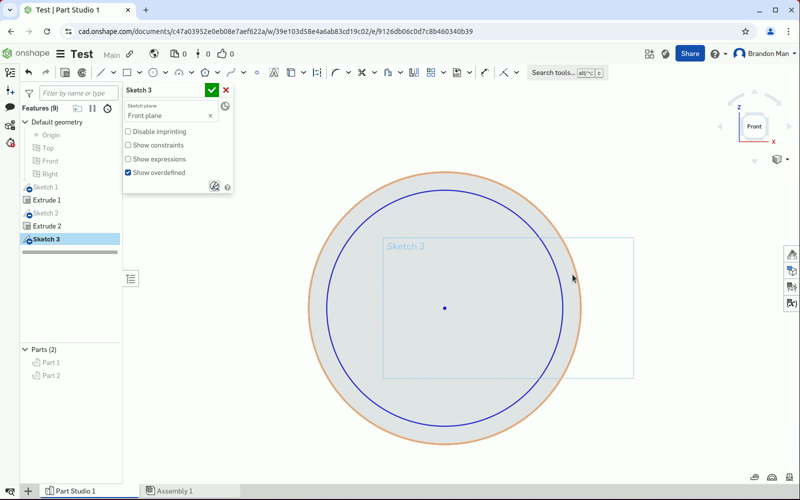
scroll(6)
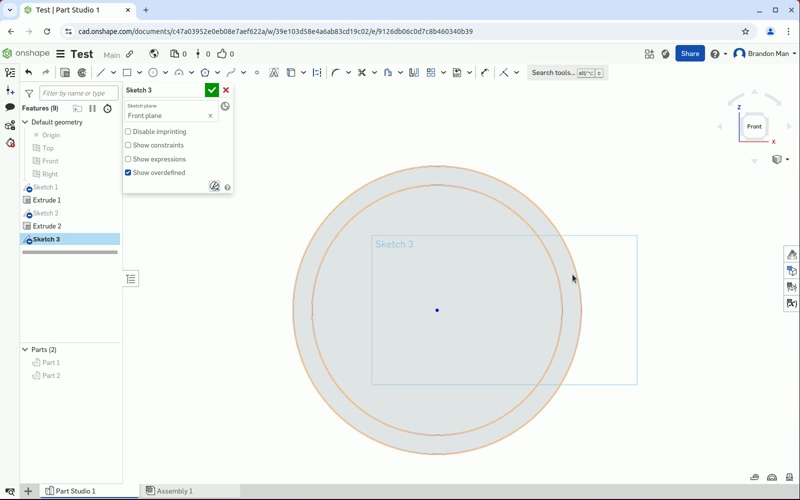
scroll(6)
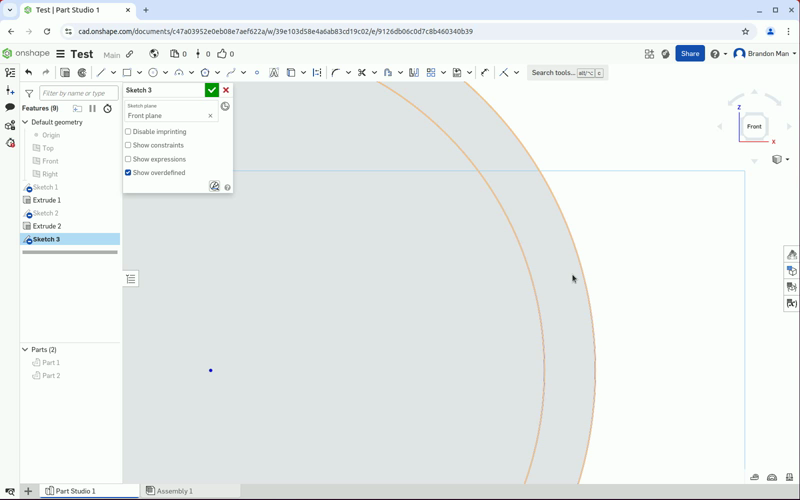
click(572, 274)
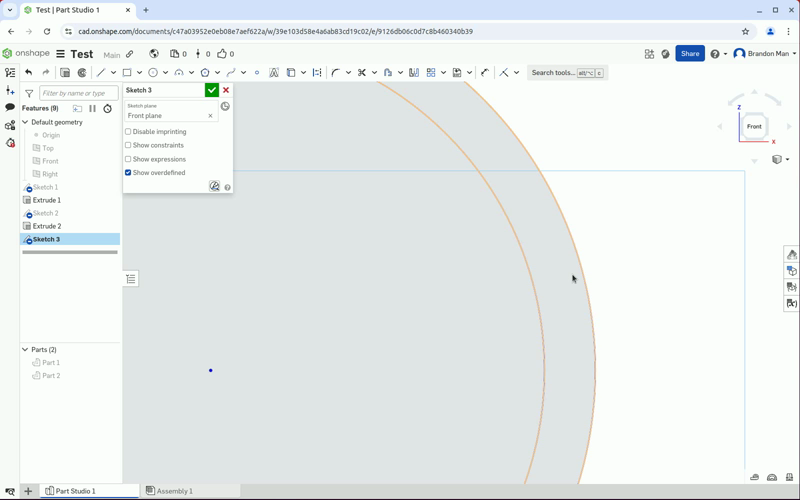
scroll(-6)
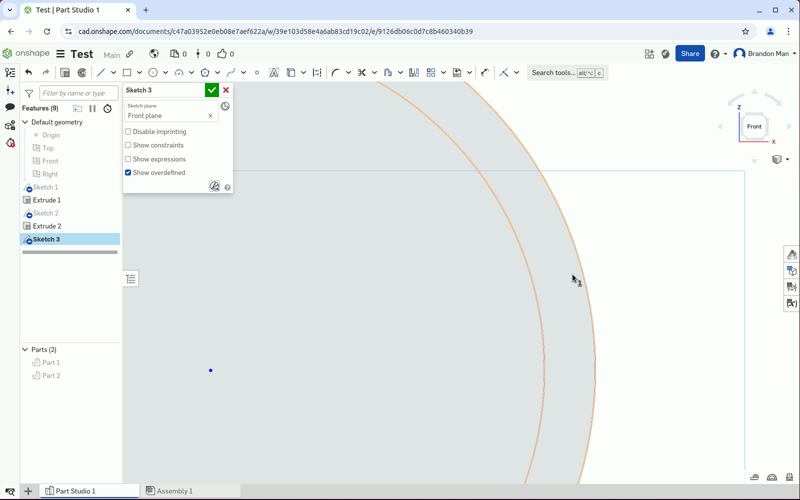
scroll(-6)
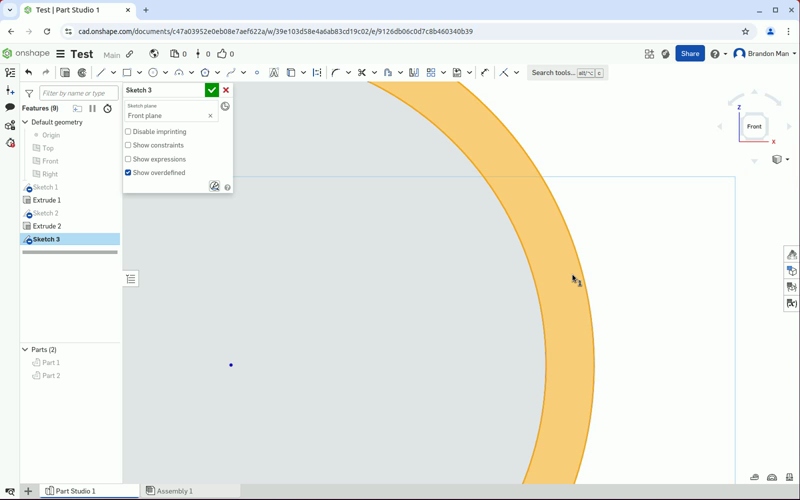
scroll(-6)
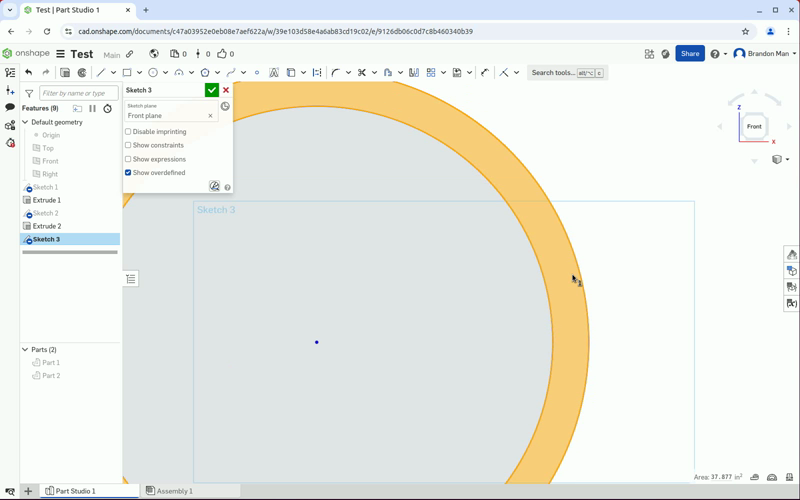
scroll(-6)
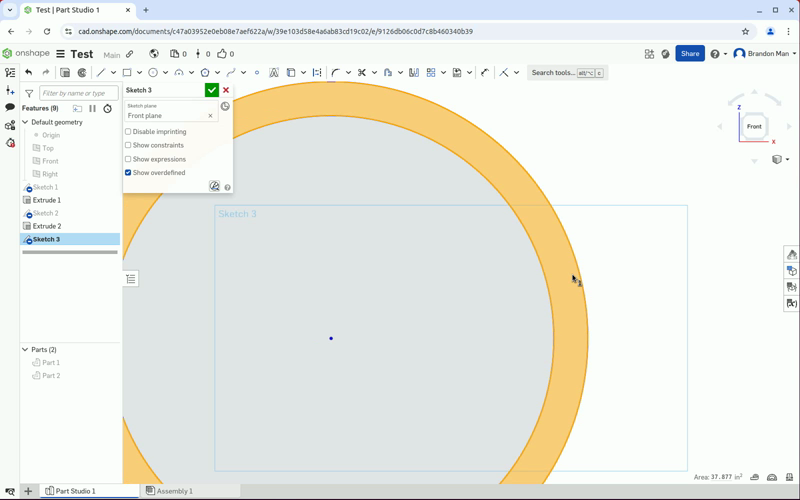
scroll(-6)
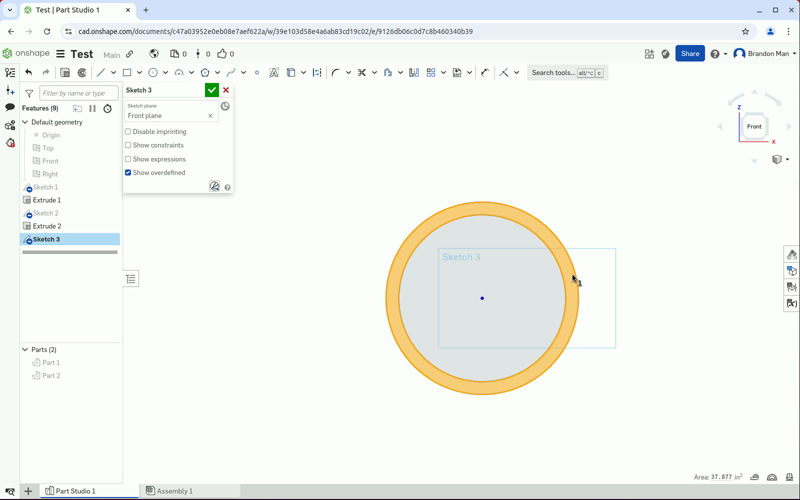
scroll(-6)
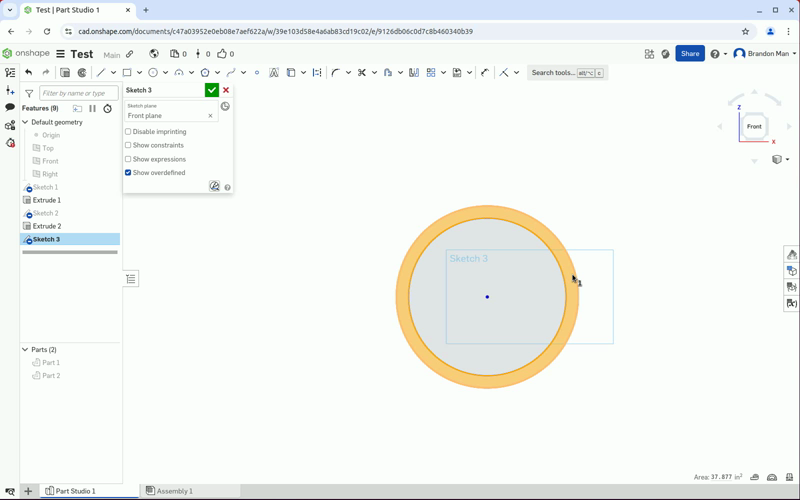
scroll(-6)
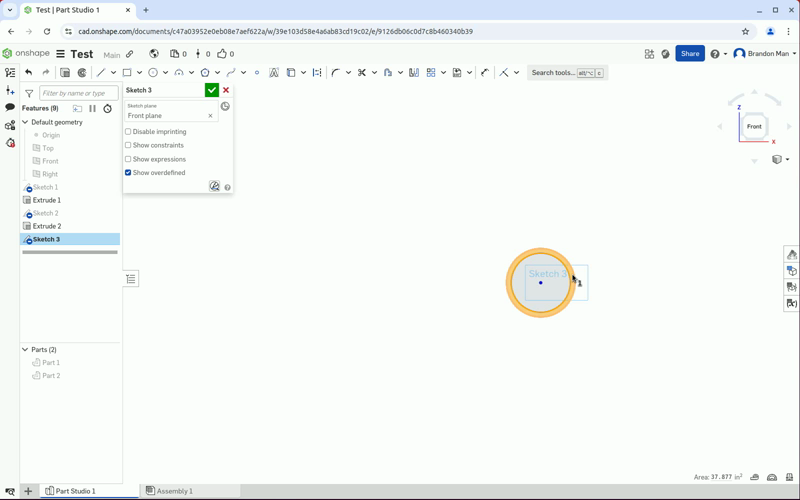
mouse_move(73, 352)
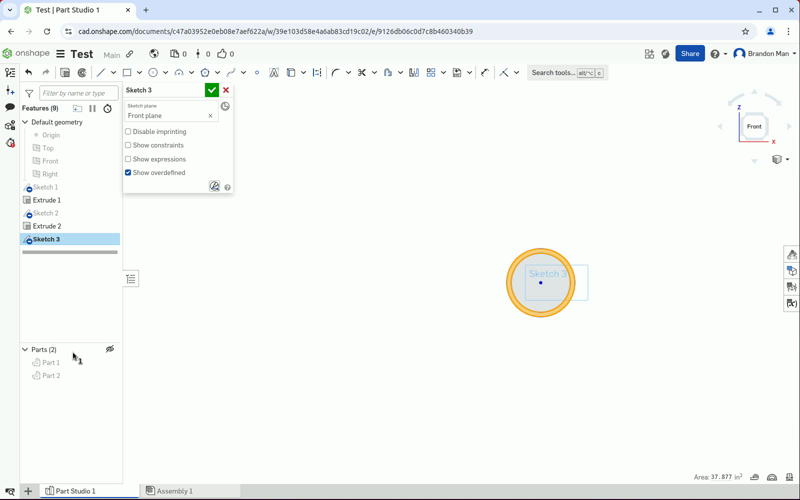
key(shift+y)
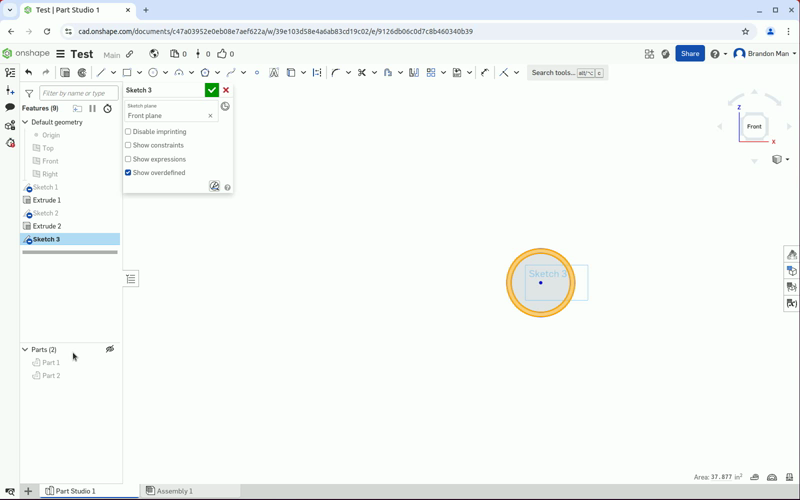
key(shift+e)
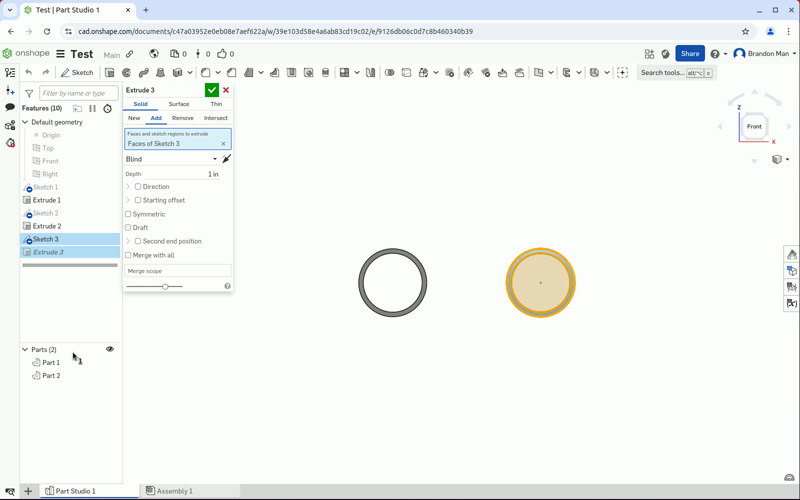
mouse_move(143, 106)
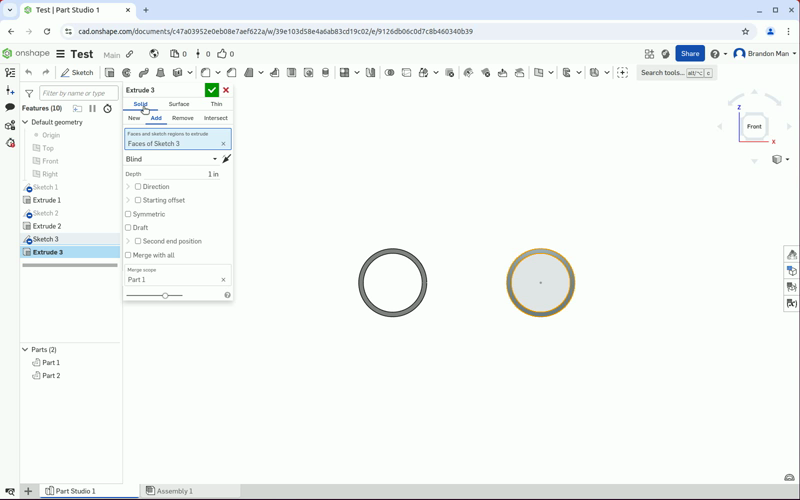
click(143, 106)
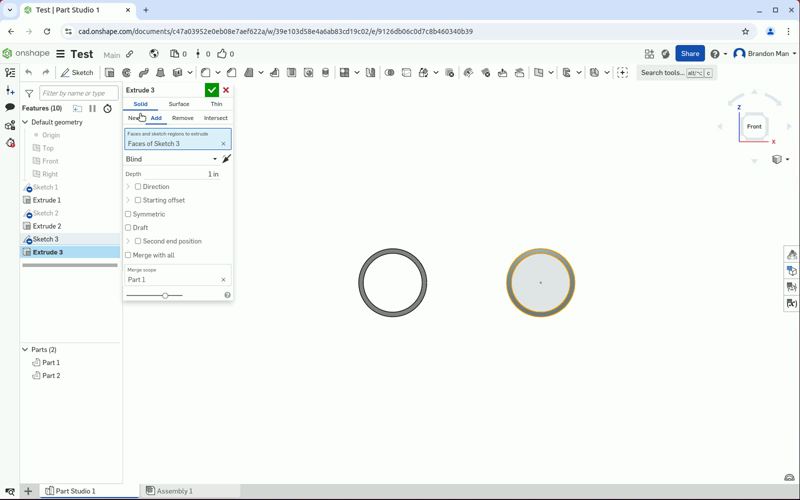
mouse_move(137, 120)
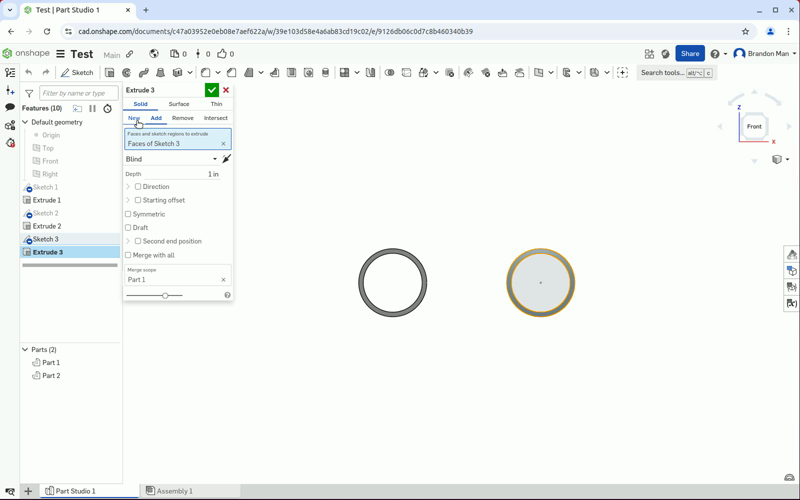
click(137, 120)
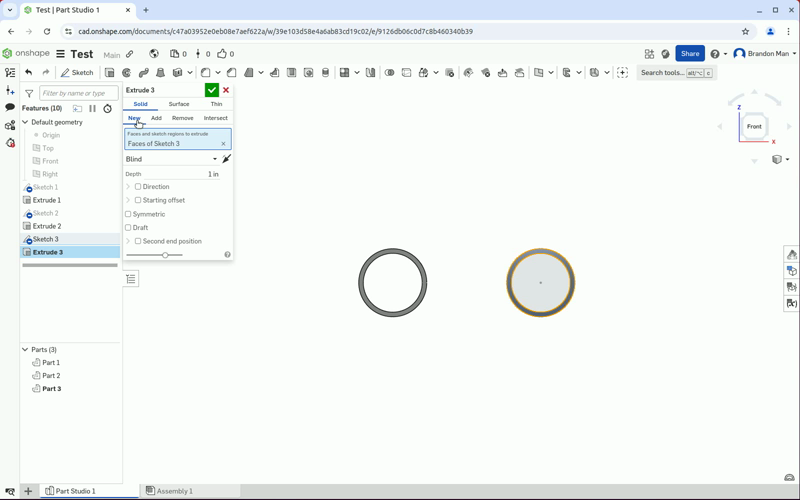
key(tab, 4)
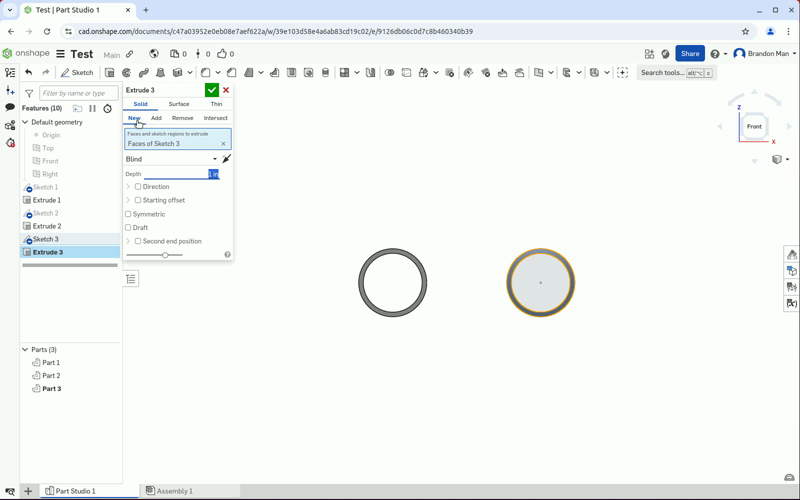
text(-1.926)
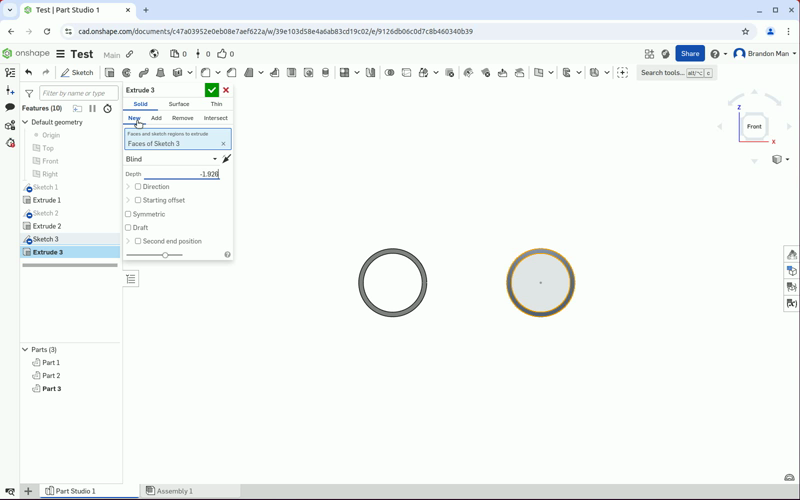
key(tab, 3)
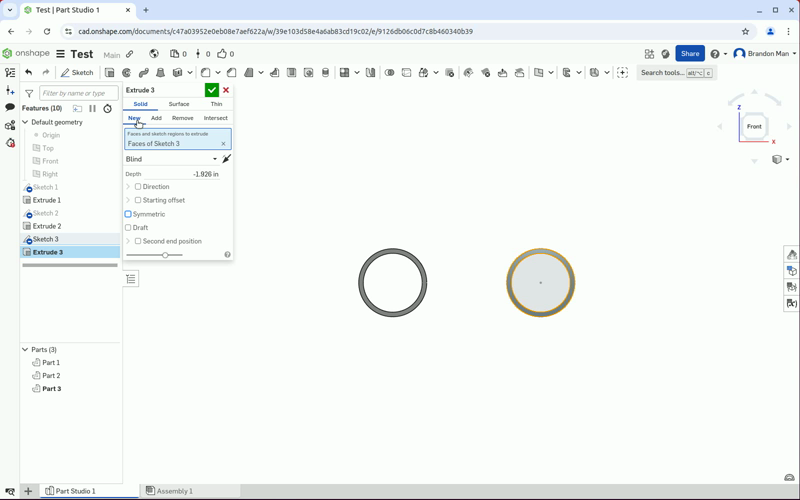
key(space)
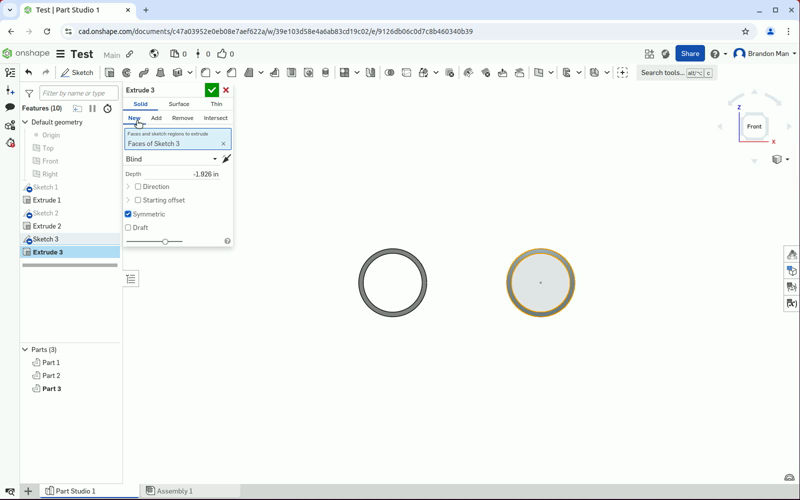
key(enter)
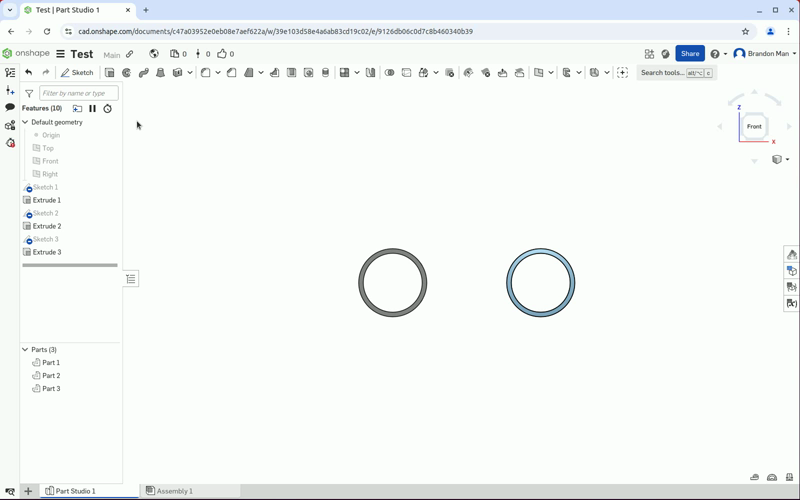
key(shift+h)
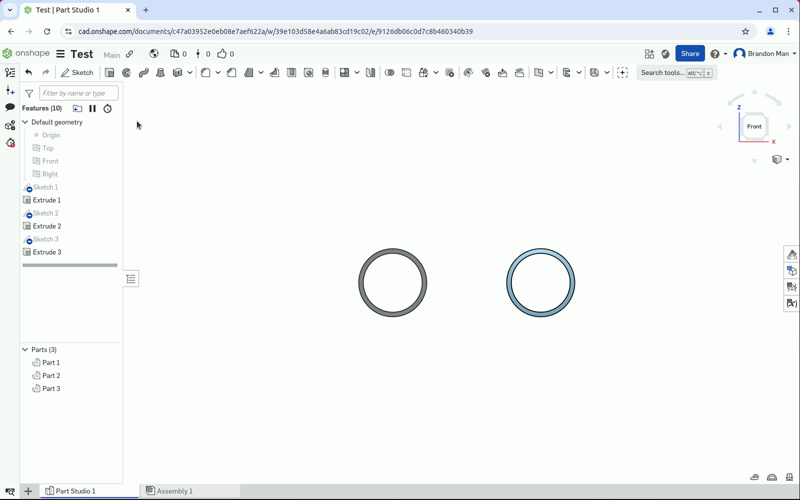
key(shift+h)
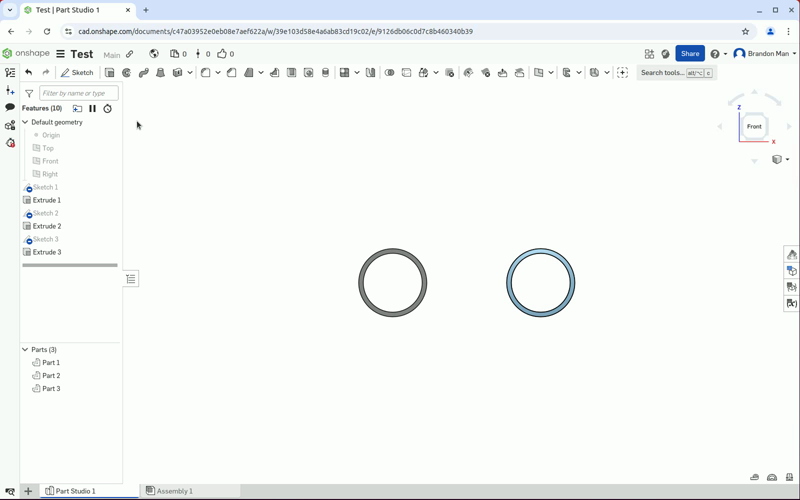
mouse_move(73, 189)
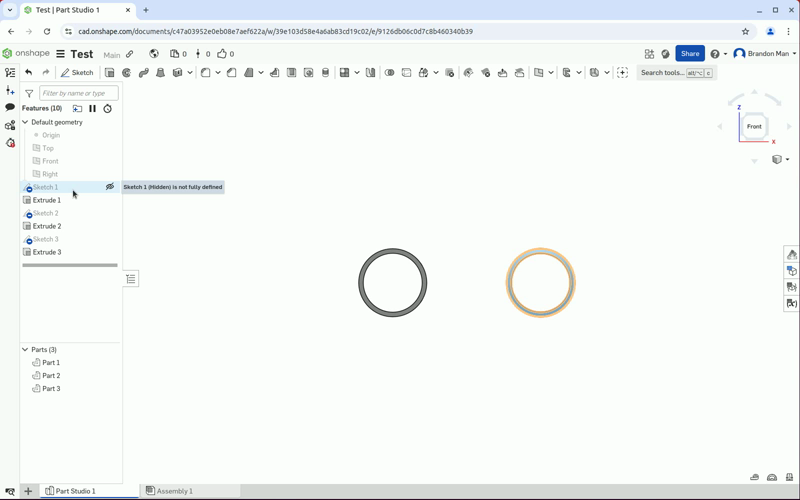
click(73, 189)
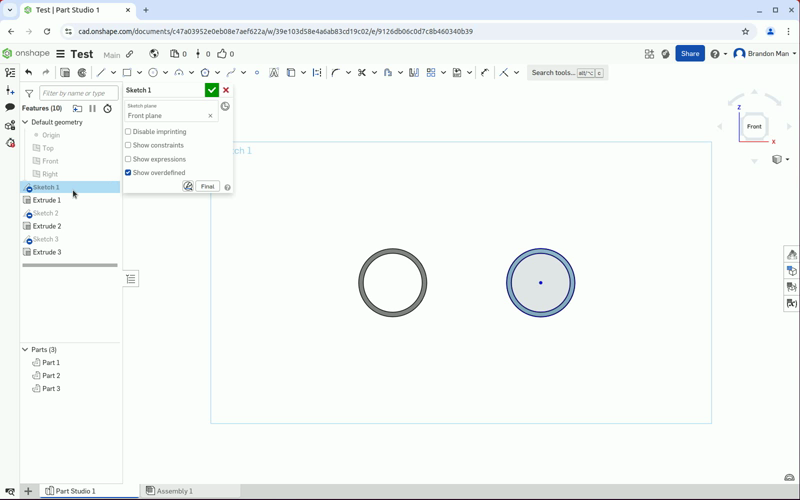
mouse_move(229, 92)
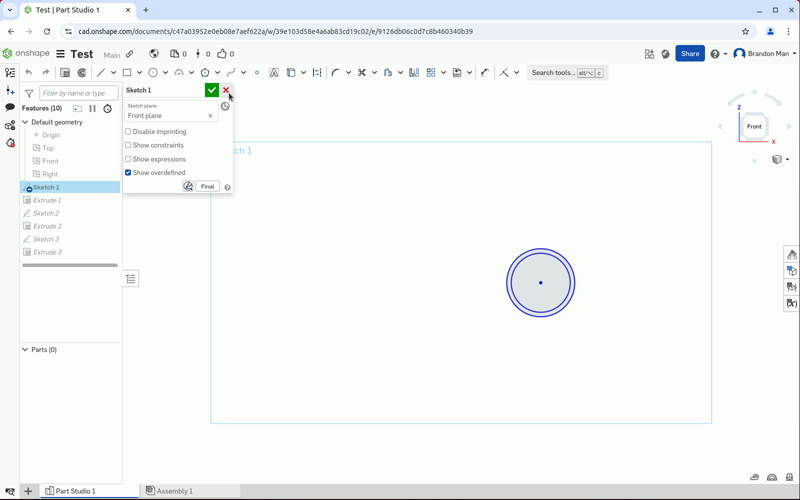
click(229, 92)
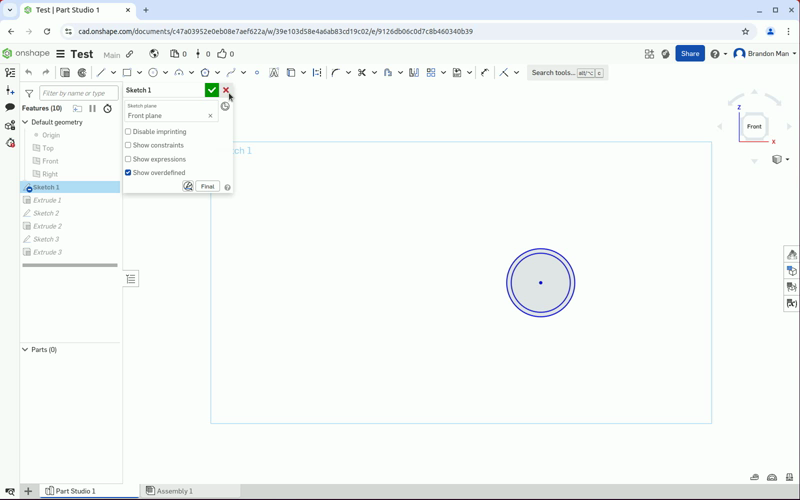
key(shift+s)
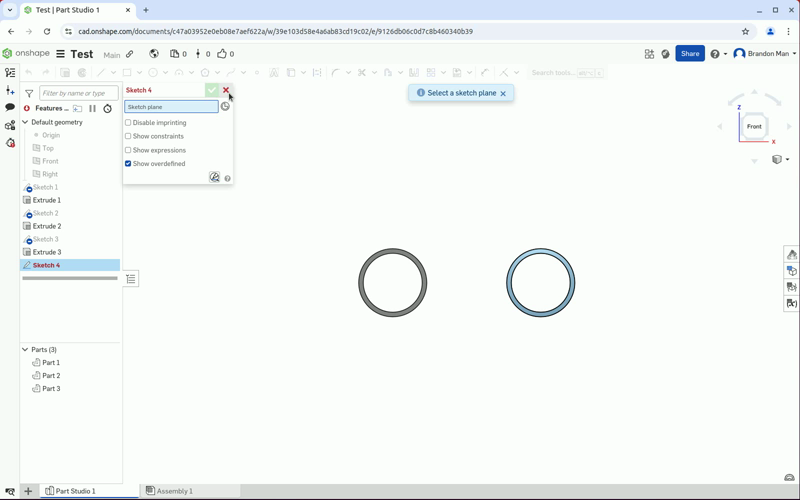
mouse_move(73, 163)
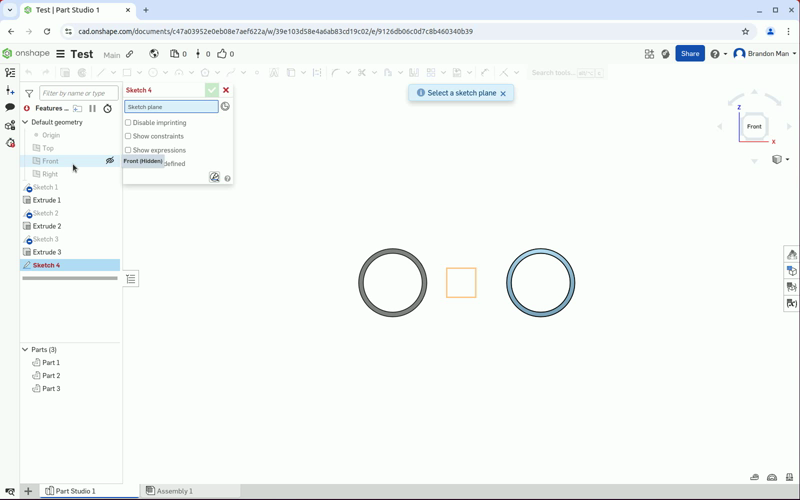
click(73, 163)
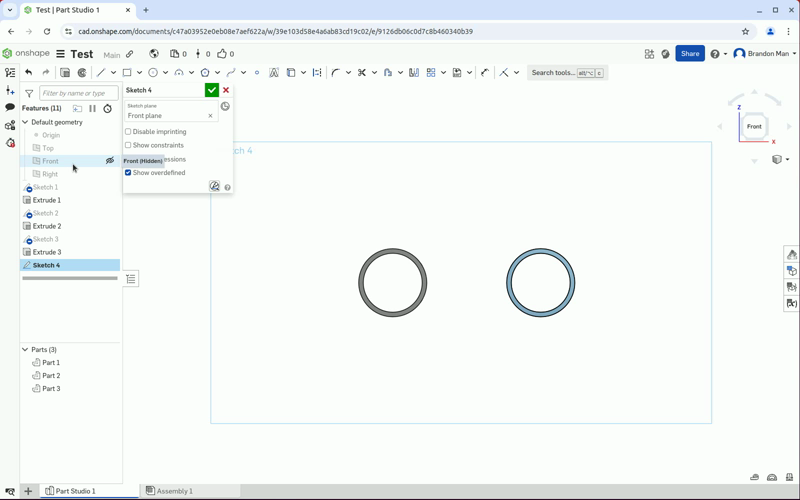
mouse_move(73, 352)
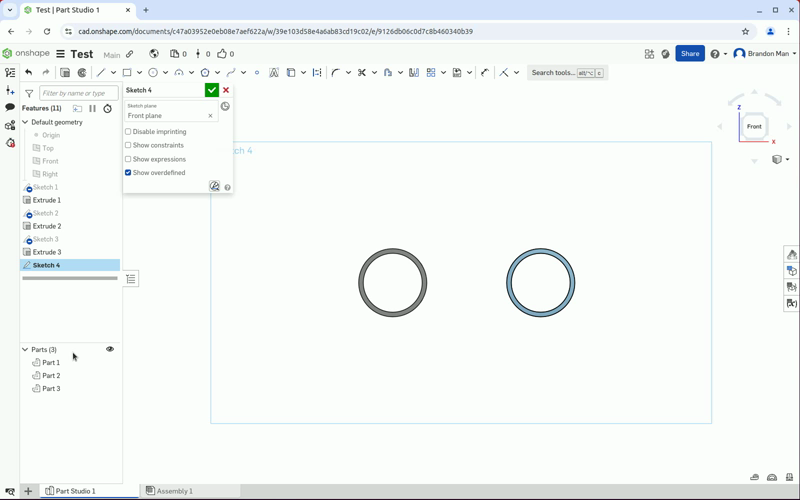
key(y)
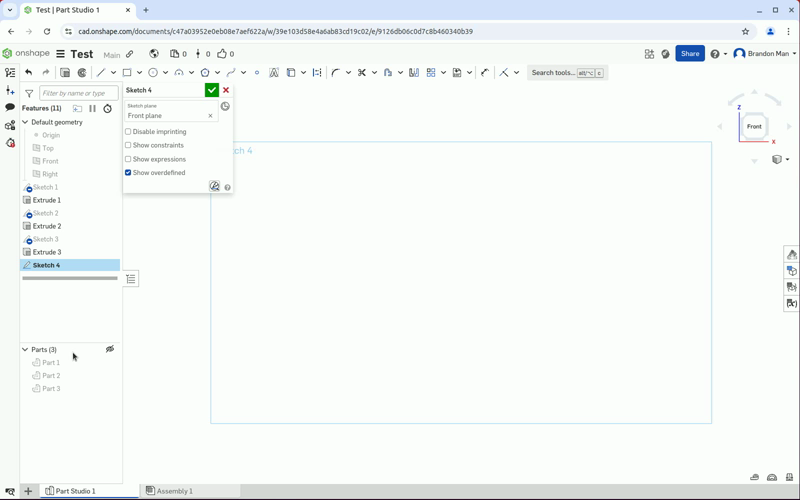
key(c)
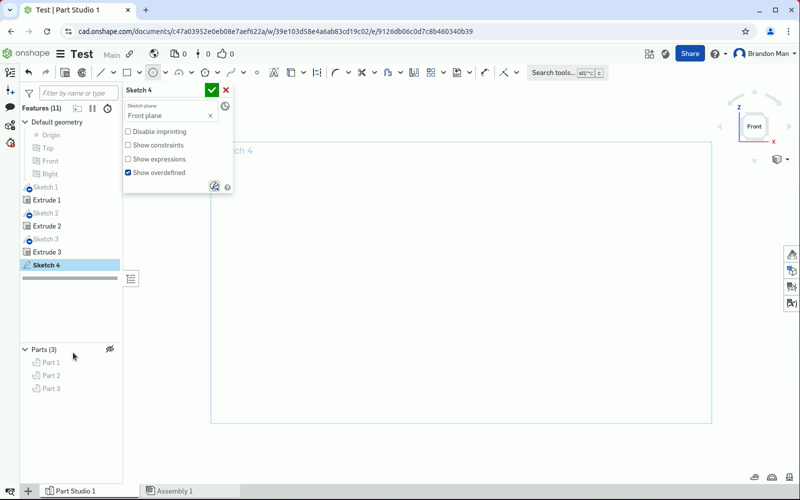
key_down(shift)
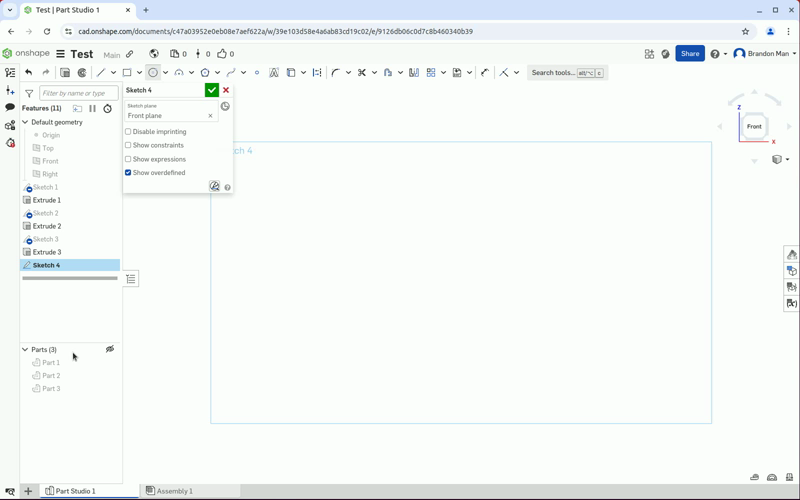
mouse_move(392, 282)
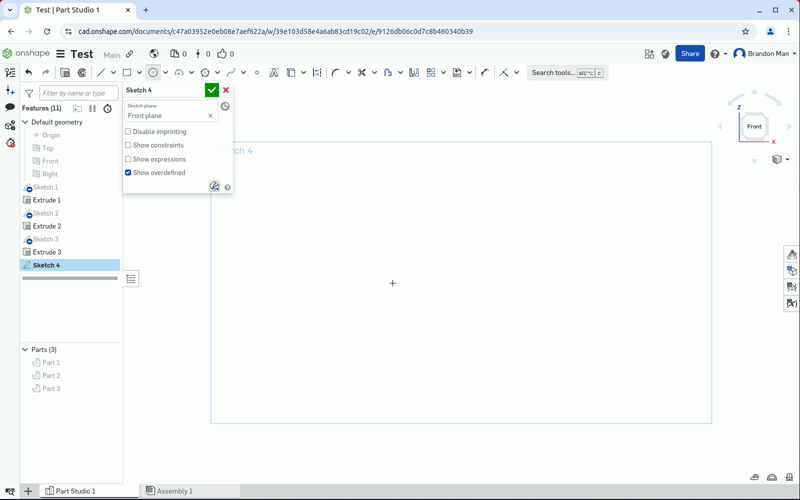
click(392, 282)
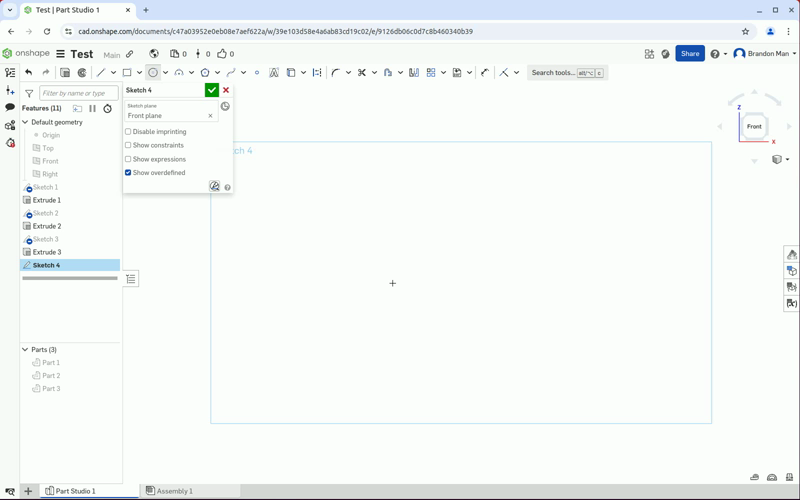
key_up(shift)
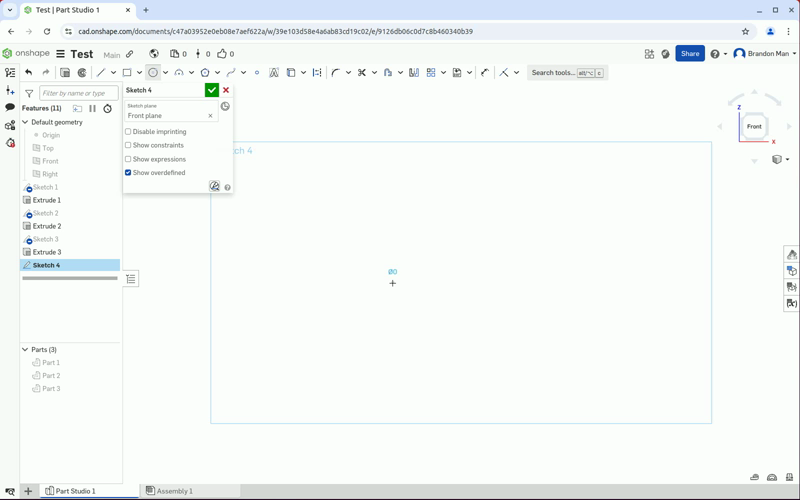
mouse_move(426, 282)
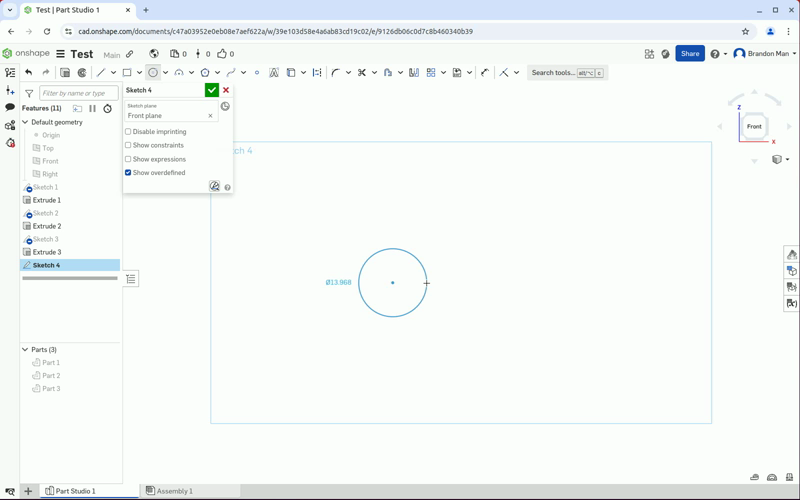
click(426, 282)
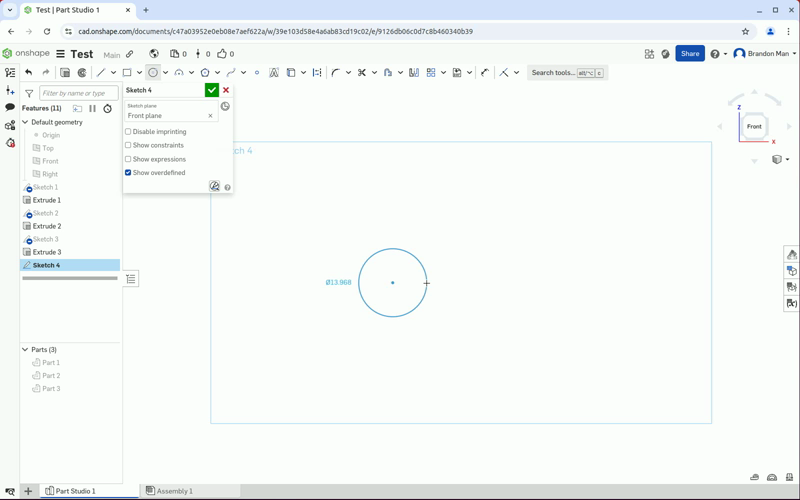
key(esc)
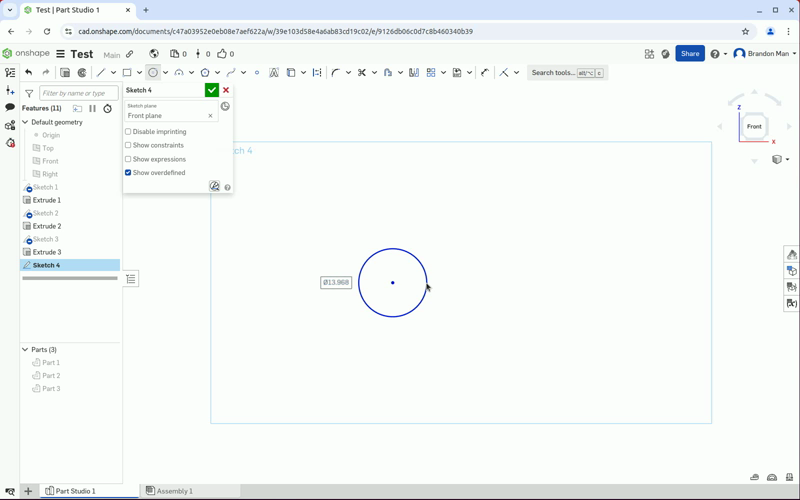
key(c)
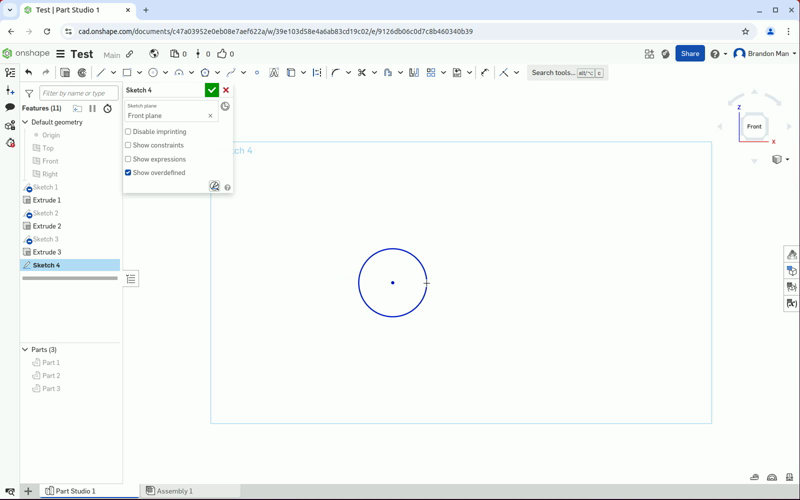
key_down(shift)
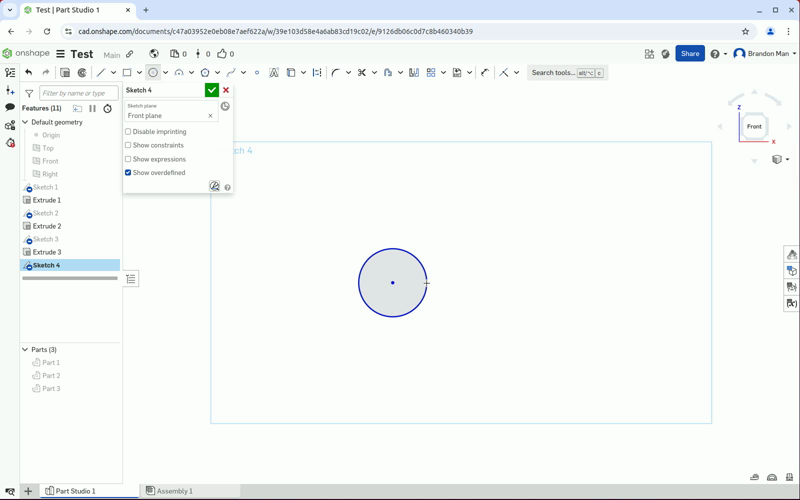
mouse_move(392, 282)
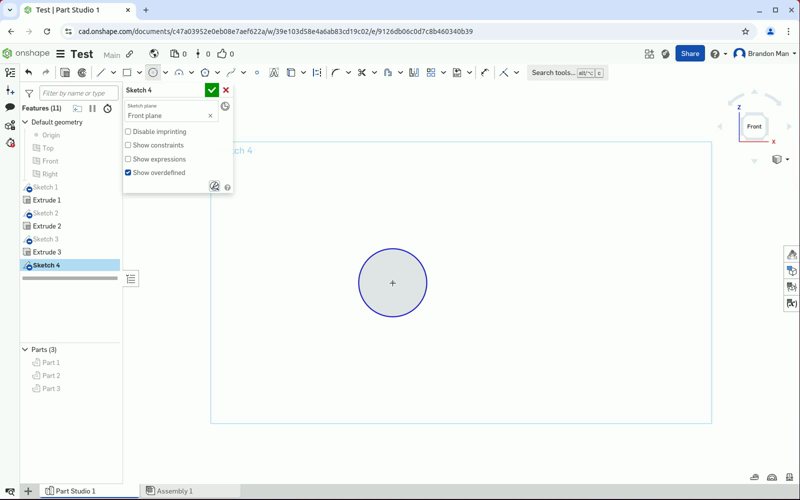
click(392, 282)
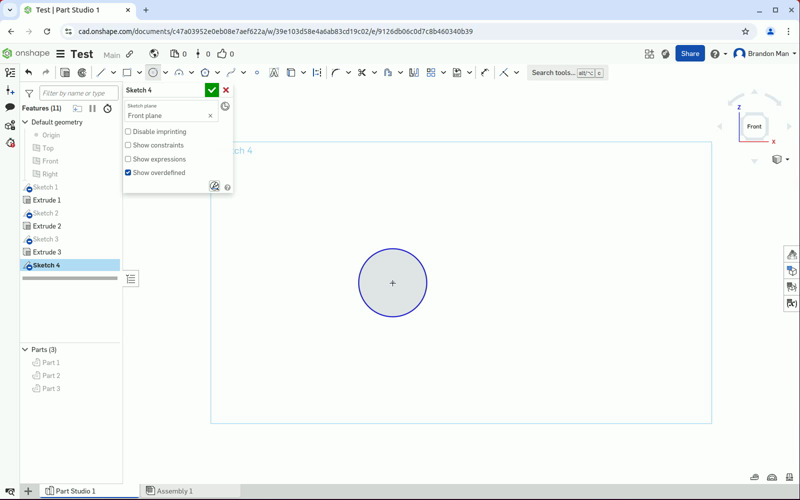
key_up(shift)
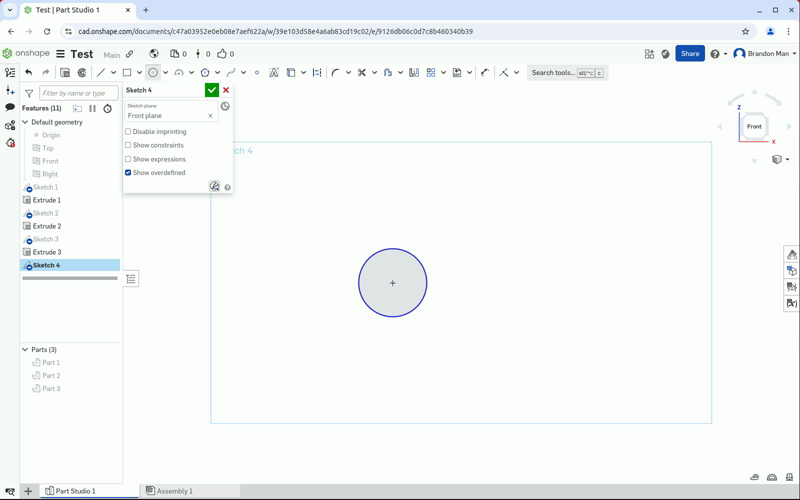
mouse_move(422, 282)
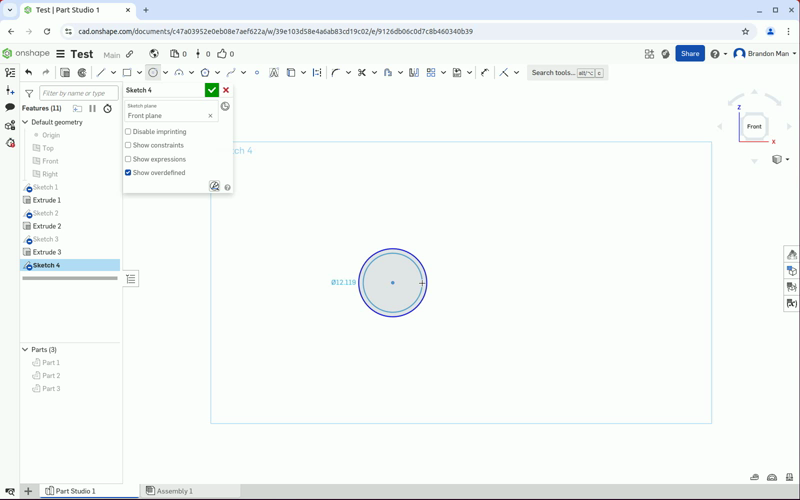
scroll(6)
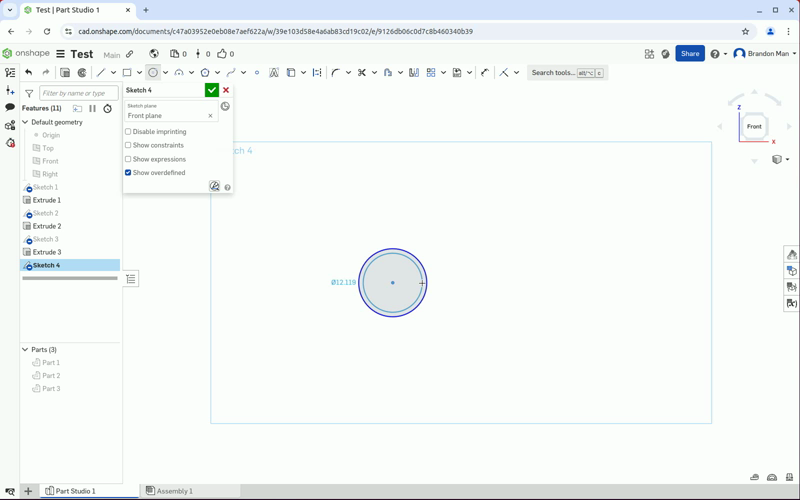
scroll(6)
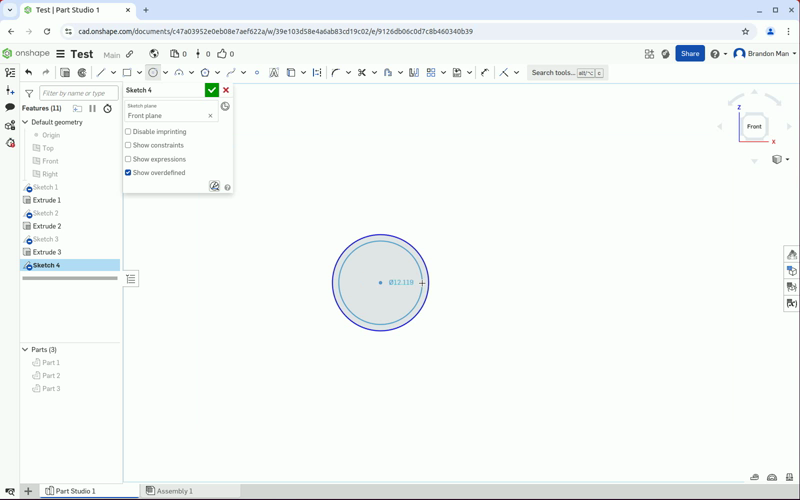
scroll(6)
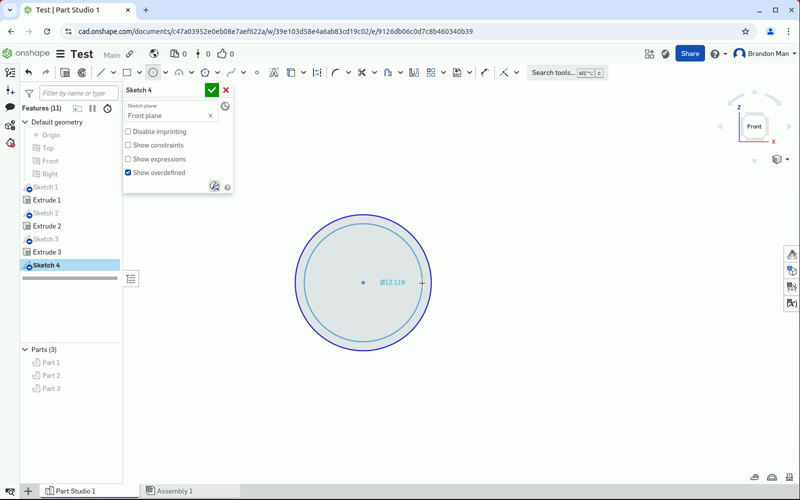
scroll(6)
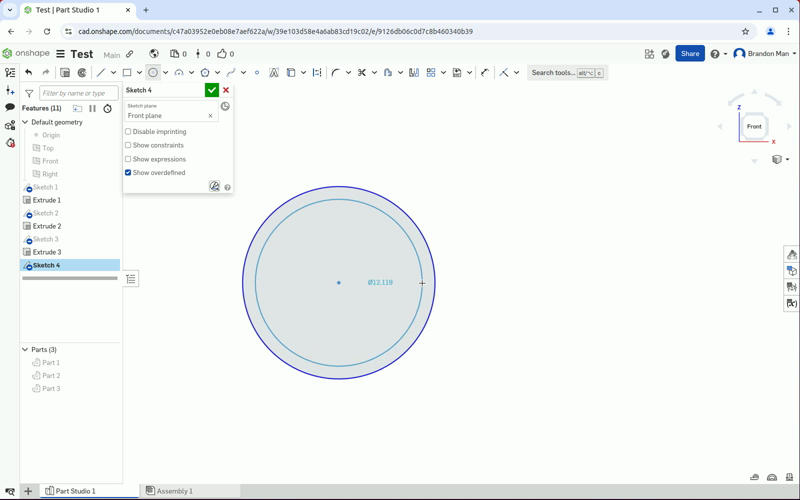
scroll(6)
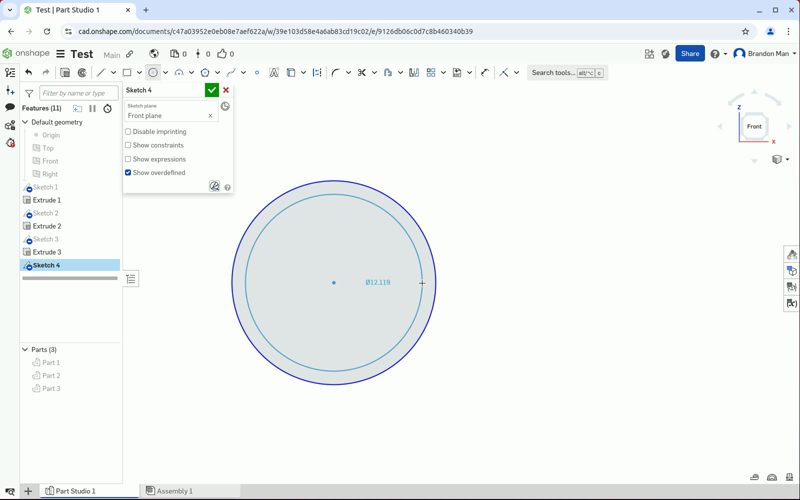
scroll(6)
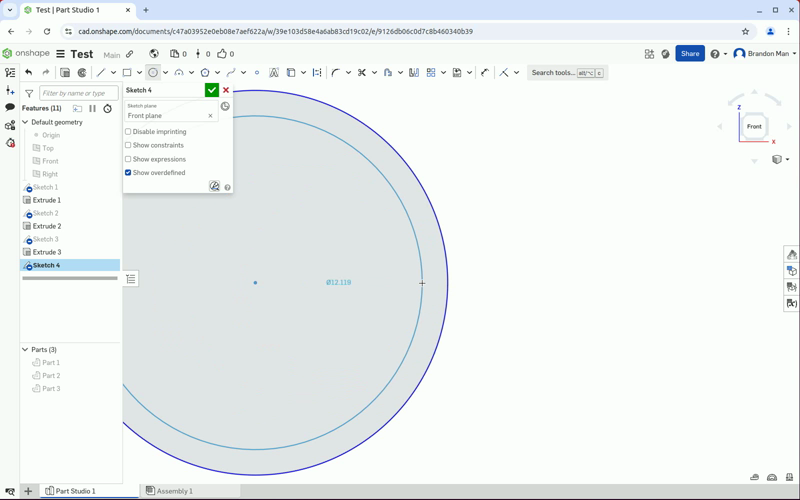
scroll(6)
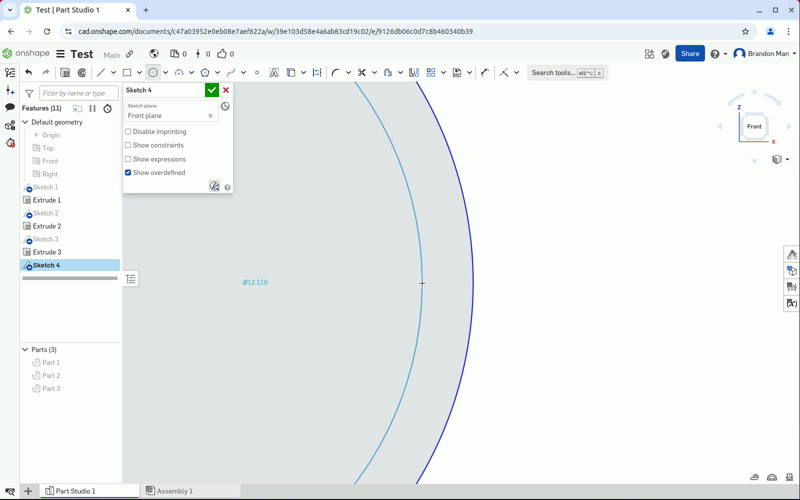
click(422, 282)
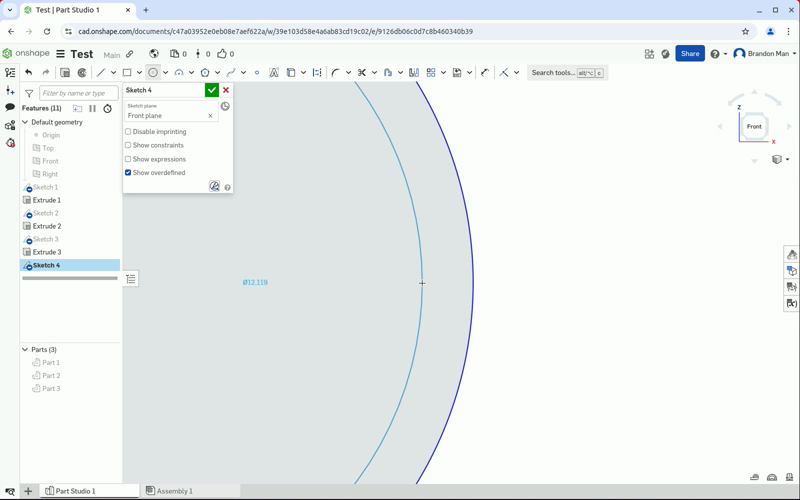
scroll(-6)
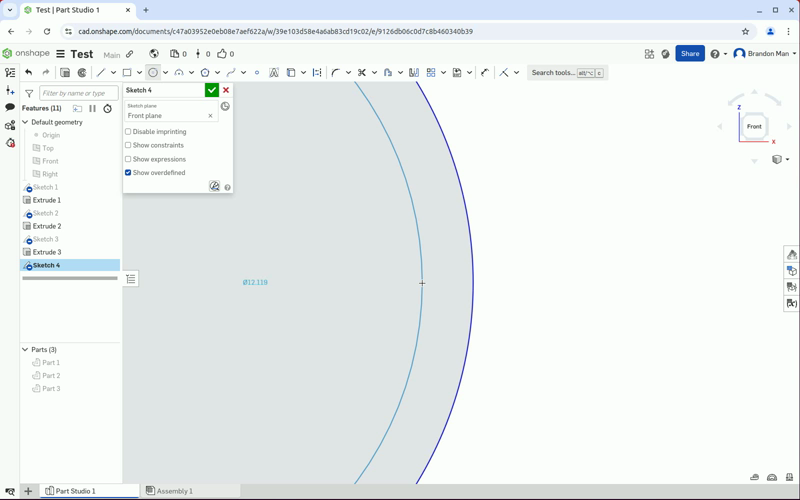
scroll(-6)
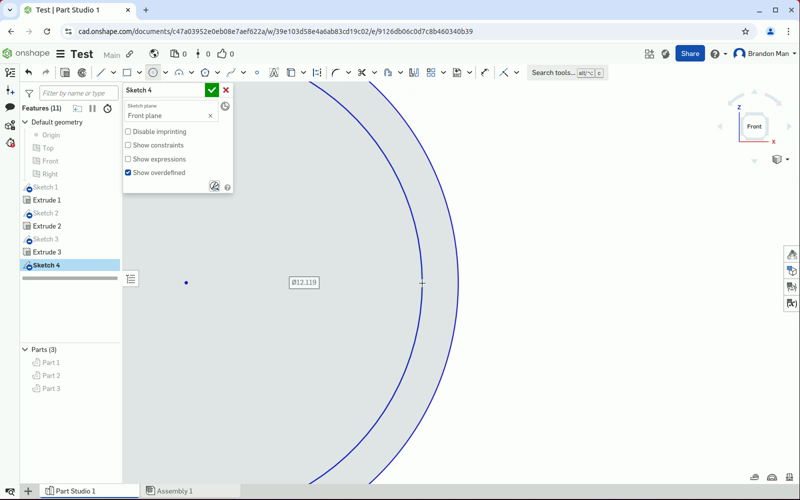
scroll(-6)
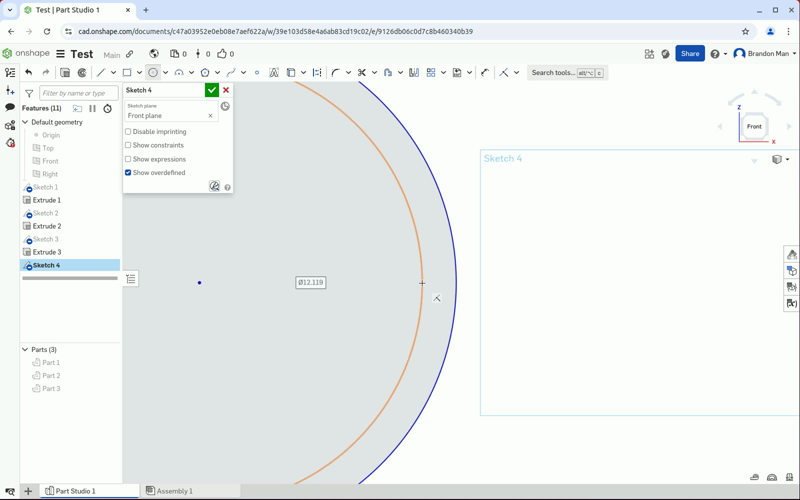
scroll(-6)
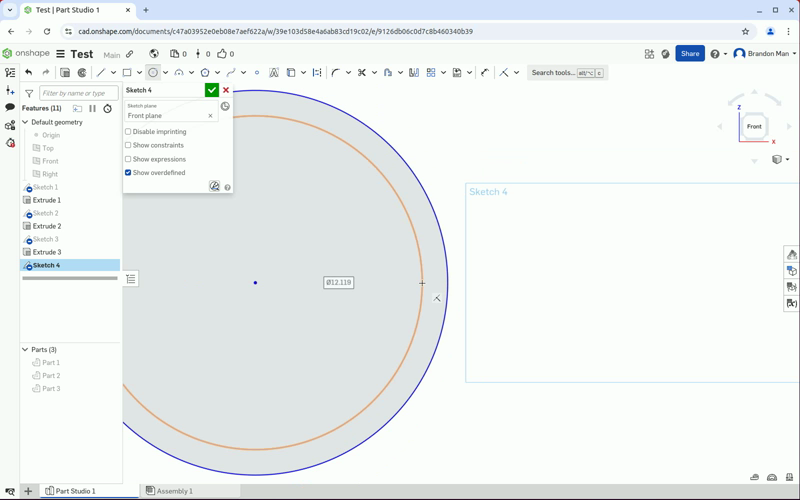
scroll(-6)
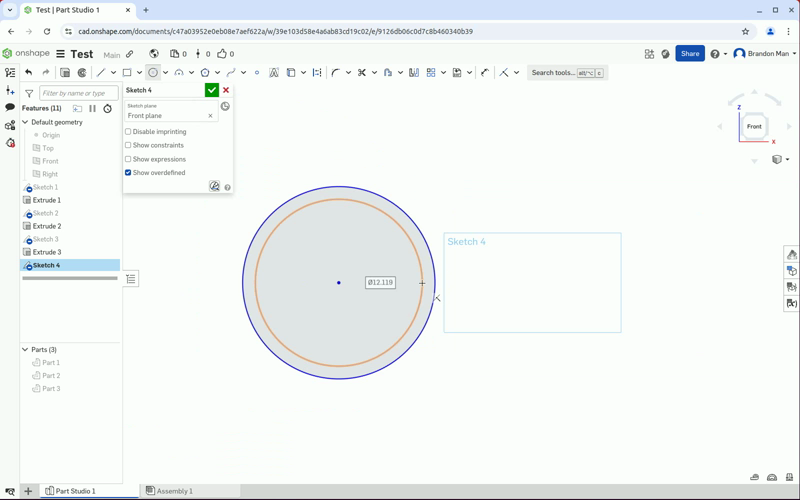
scroll(-6)
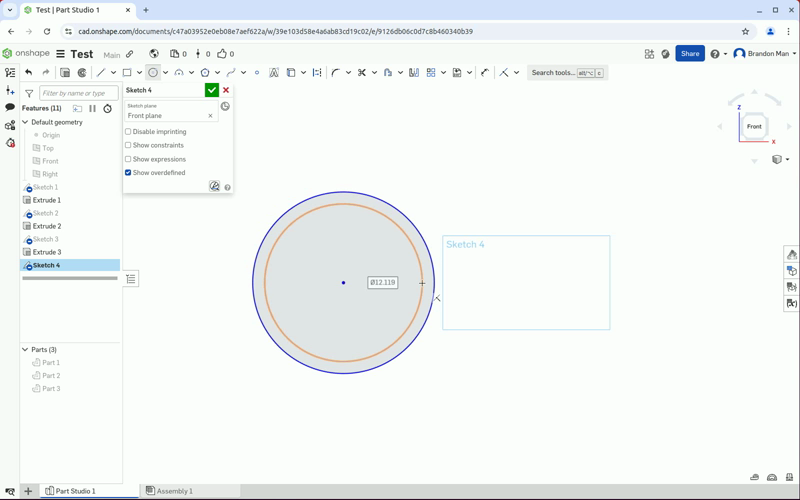
scroll(-6)
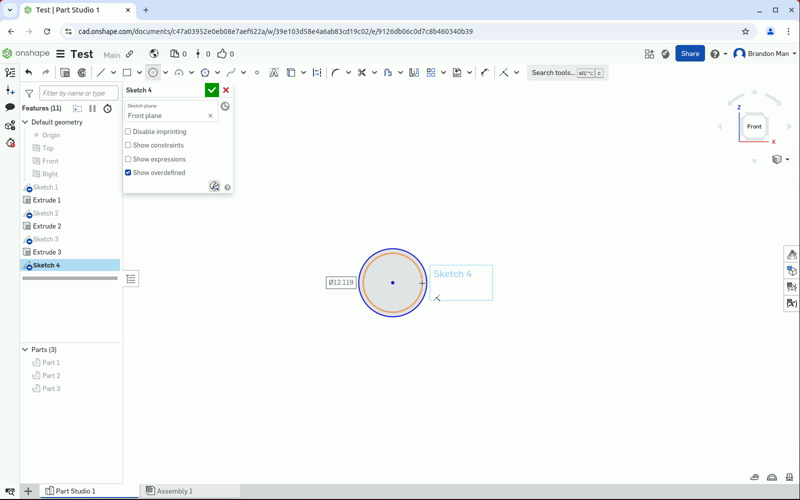
key(esc)
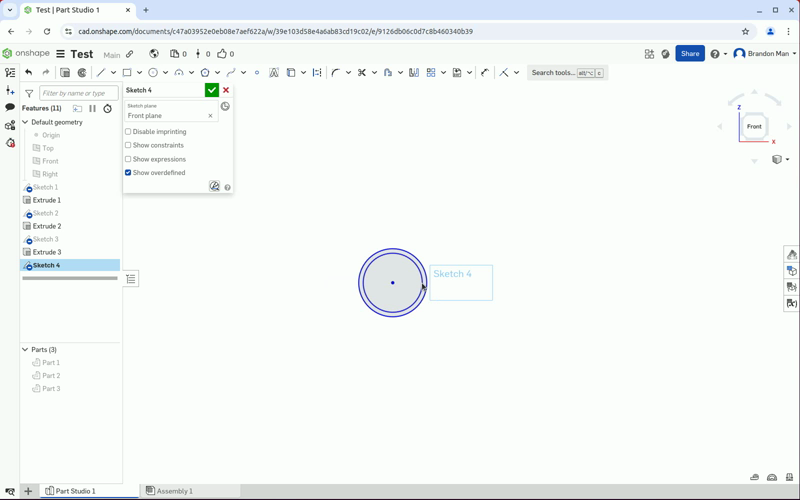
mouse_move(397, 251)
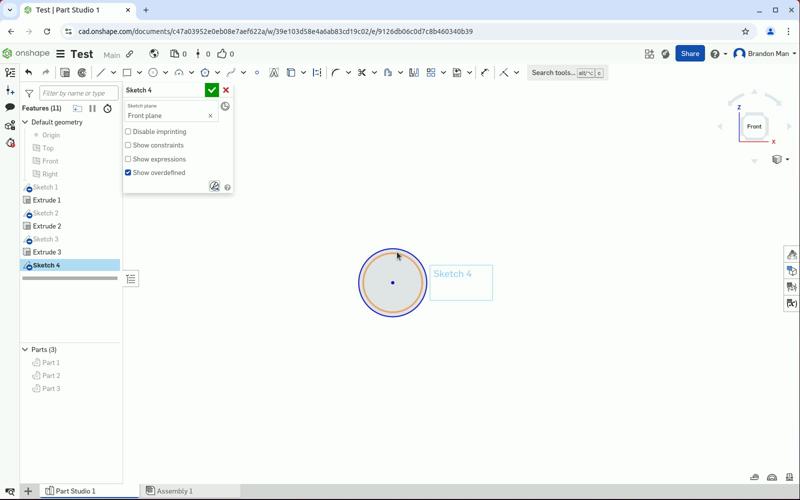
scroll(6)
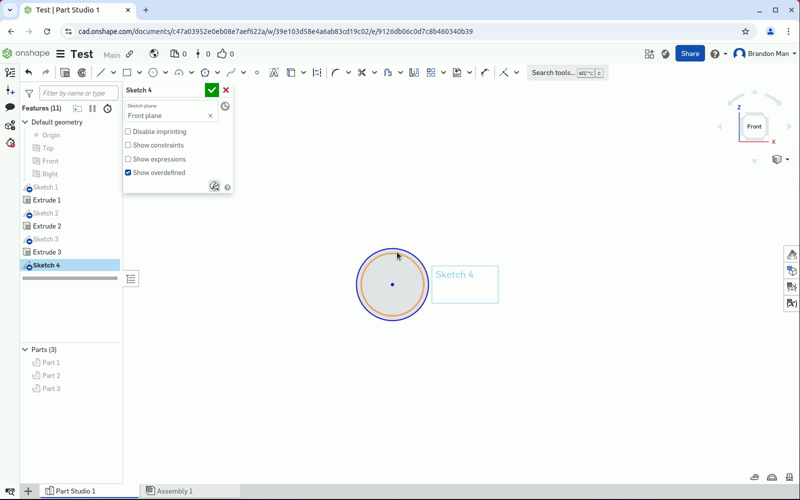
scroll(6)
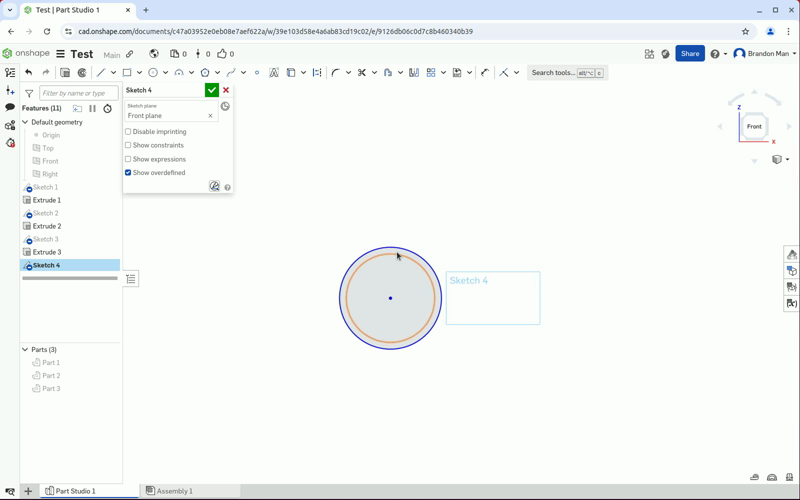
scroll(6)
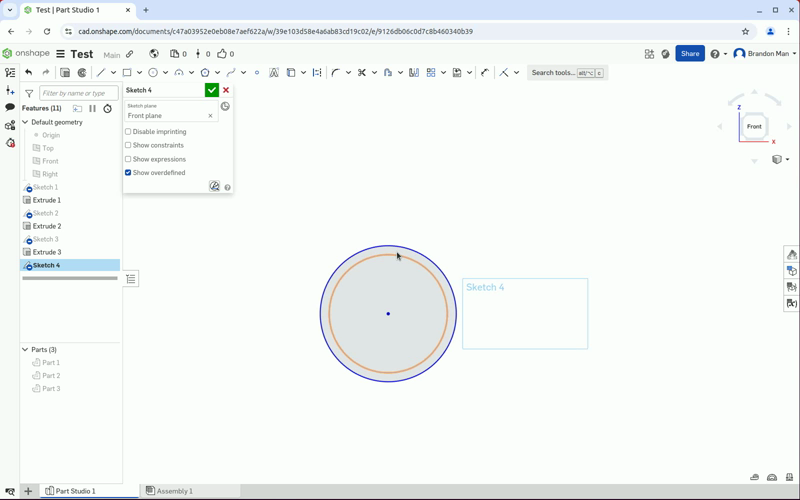
scroll(6)
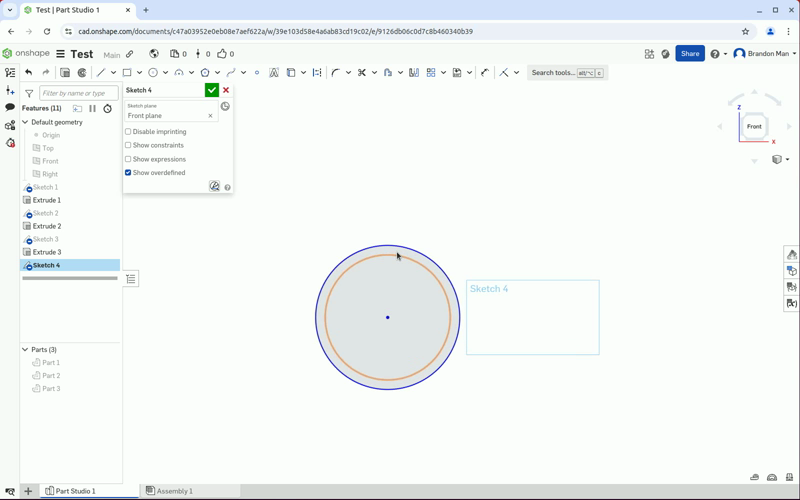
scroll(6)
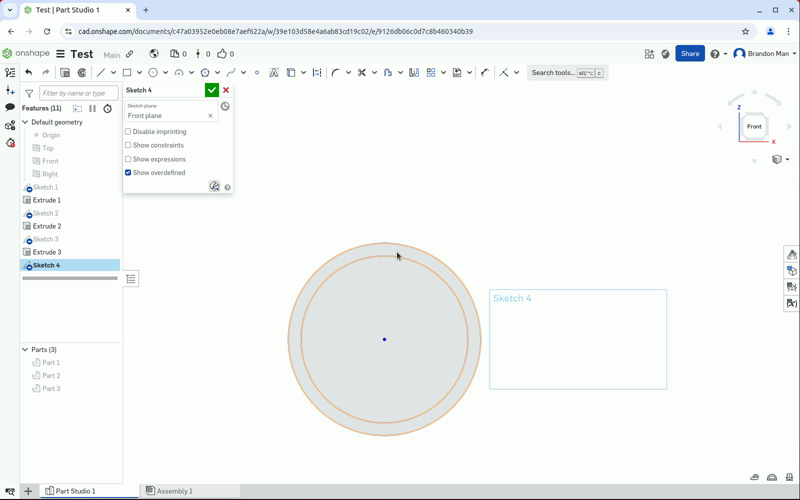
scroll(6)
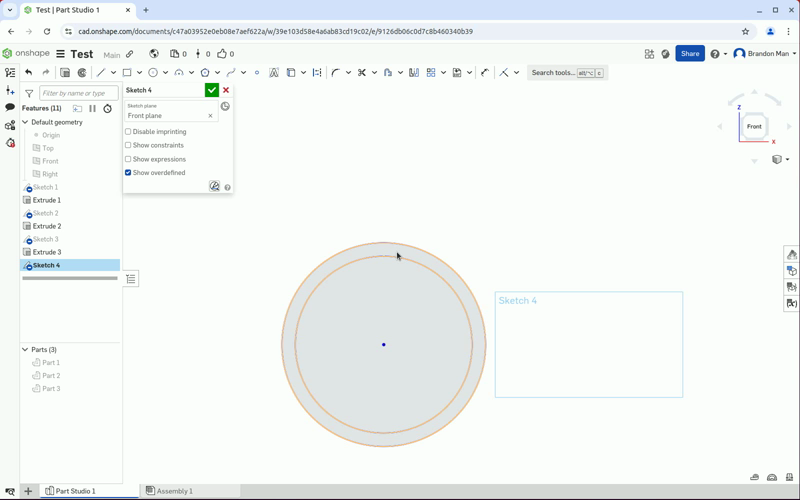
scroll(6)
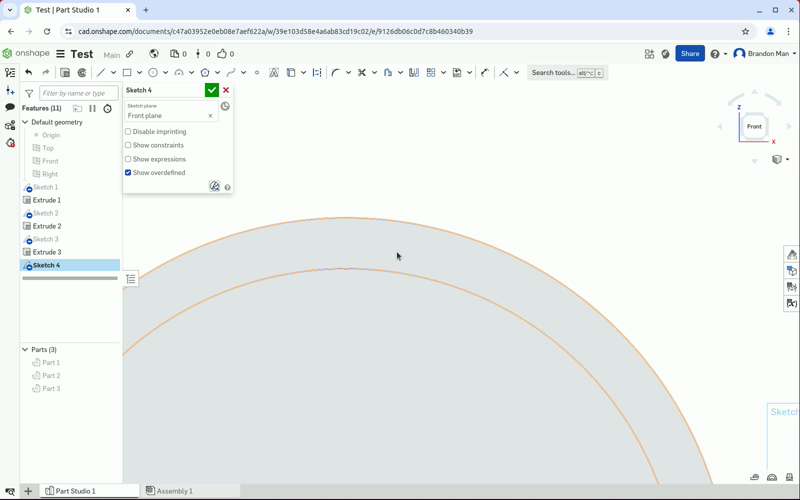
click(397, 251)
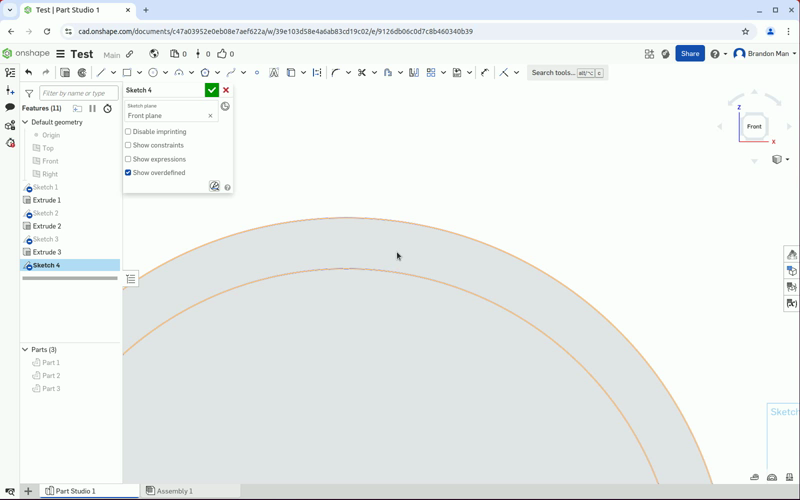
scroll(-6)
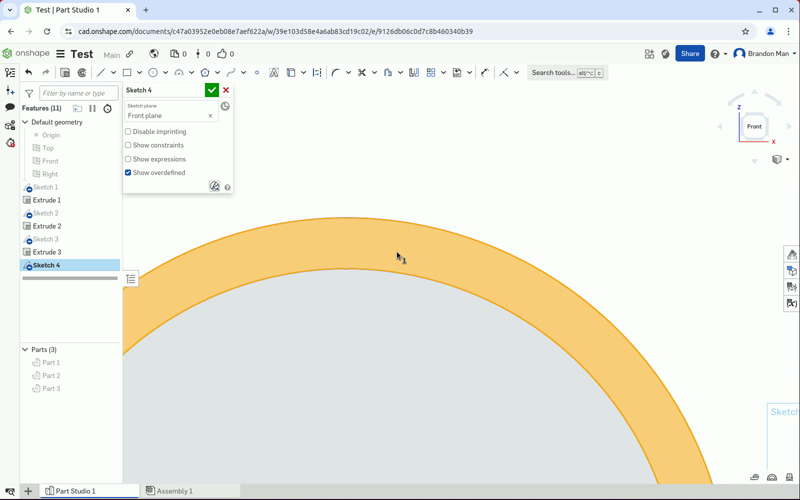
scroll(-6)
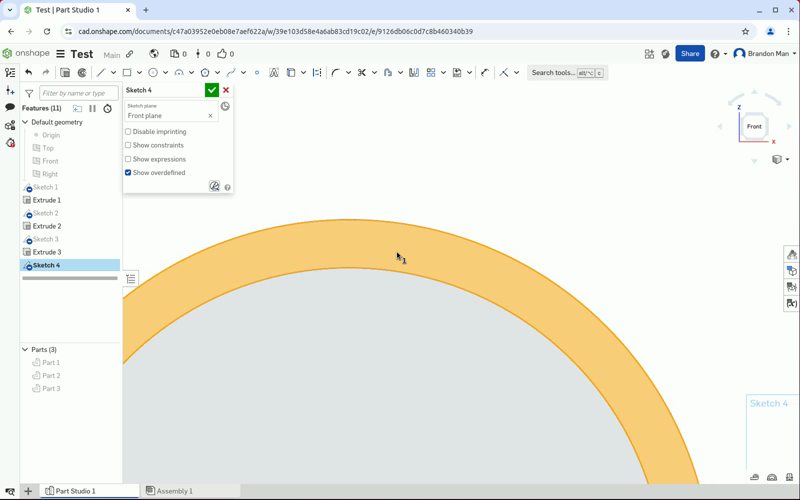
scroll(-6)
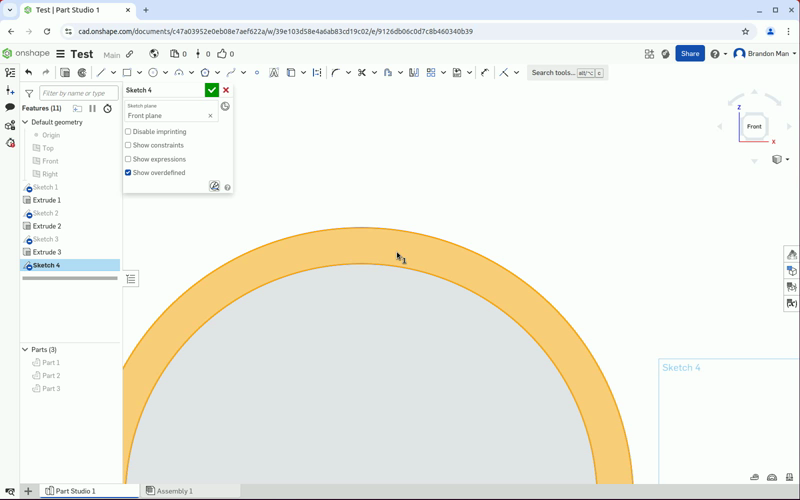
scroll(-6)
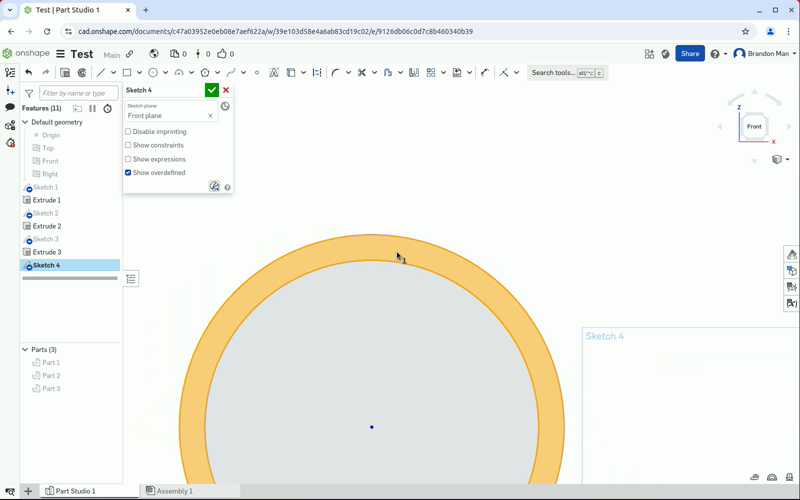
scroll(-6)
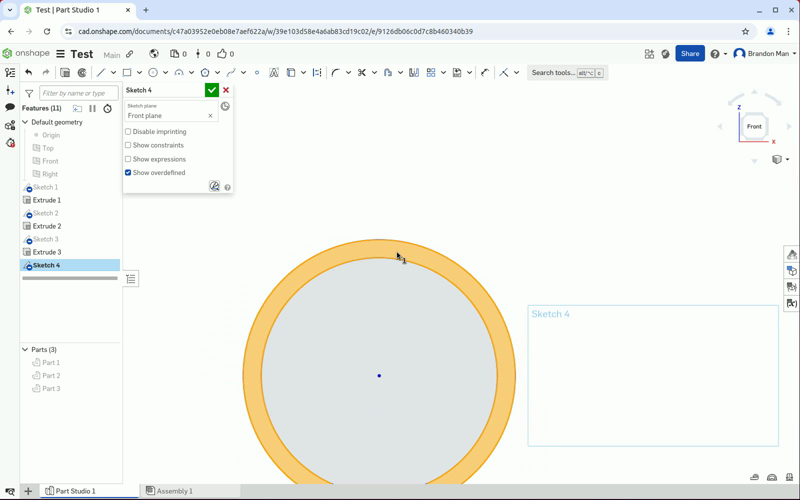
scroll(-6)
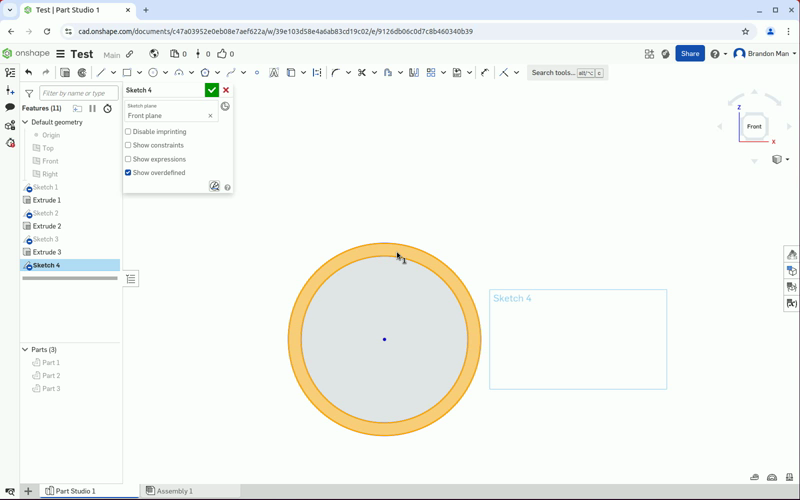
scroll(-6)
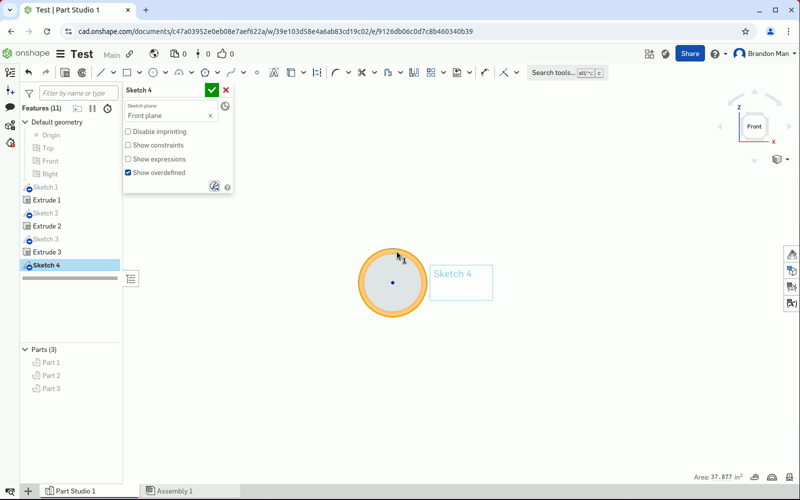
mouse_move(73, 352)
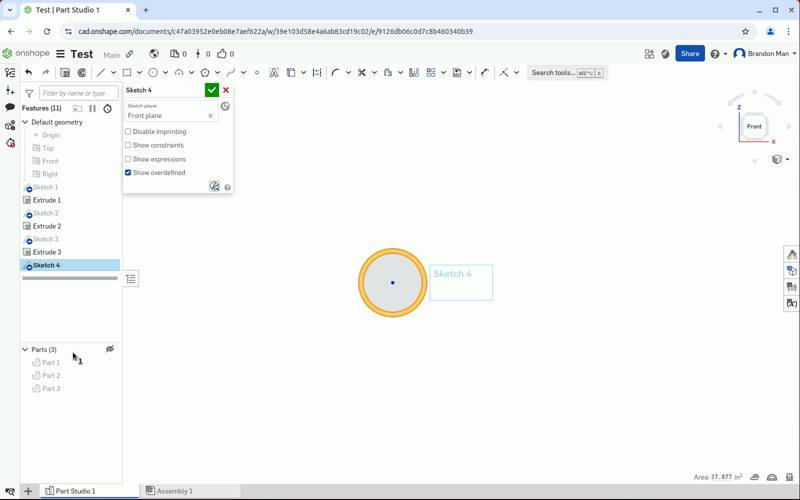
key(shift+y)
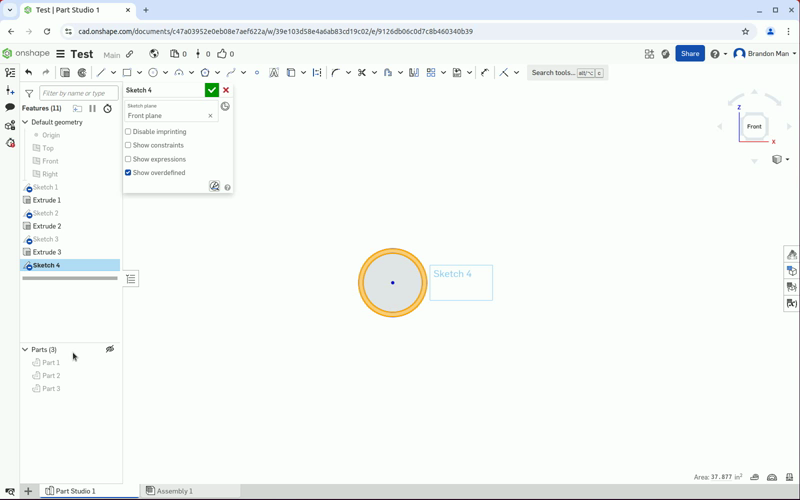
key(shift+e)
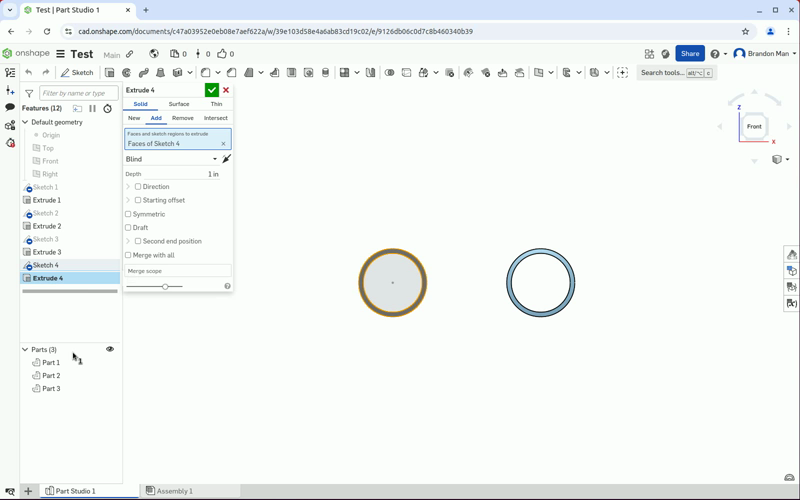
mouse_move(143, 106)
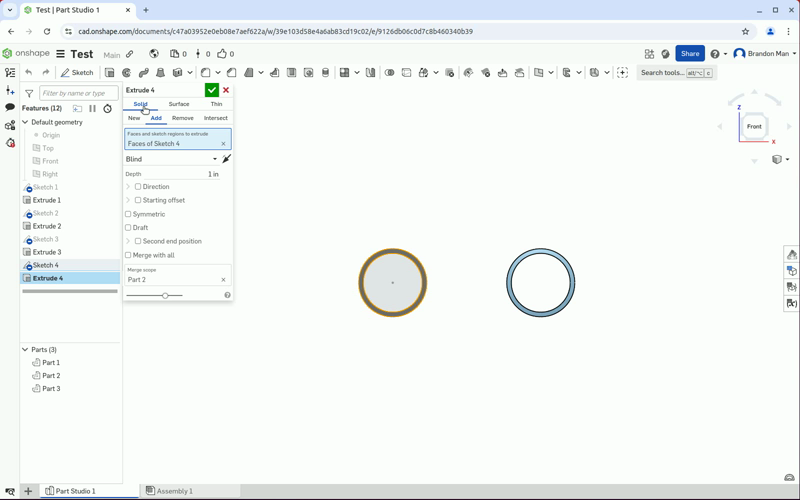
click(143, 106)
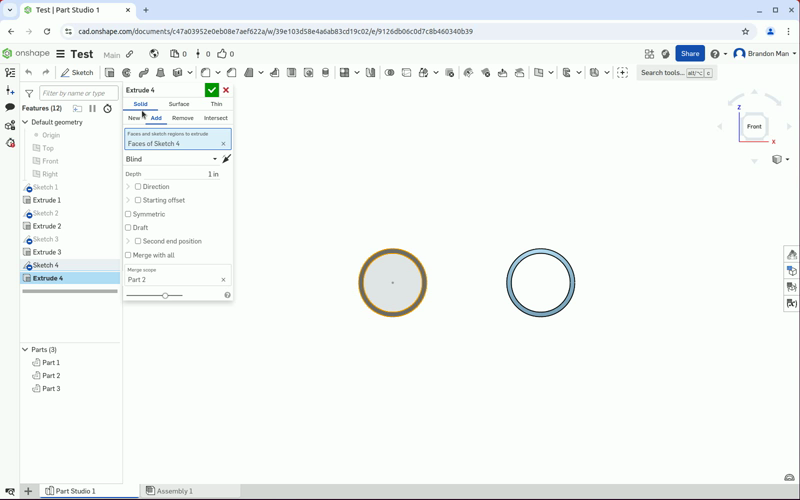
mouse_move(137, 120)
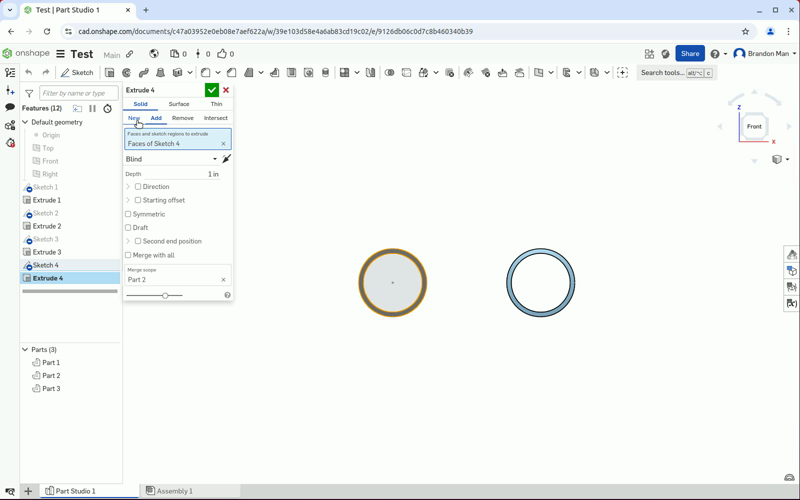
click(137, 120)
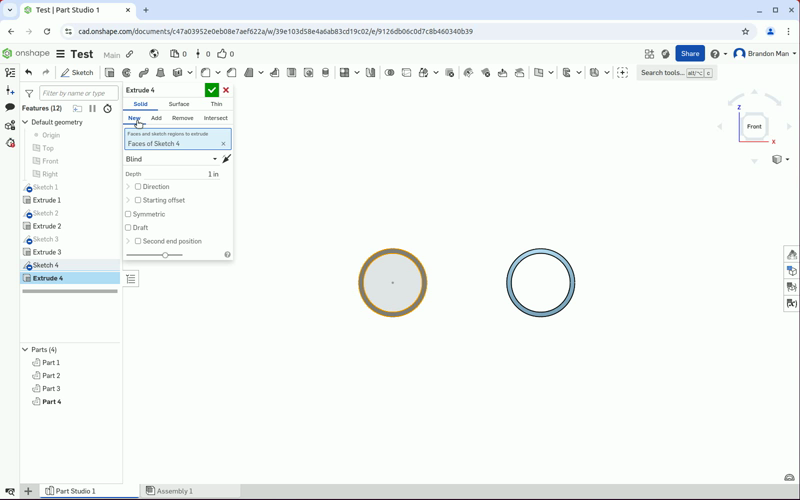
key(tab, 4)
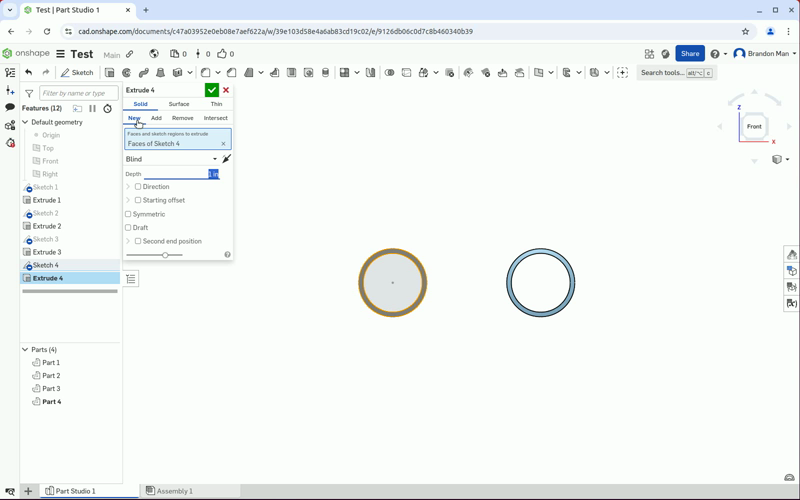
text(-1.926)
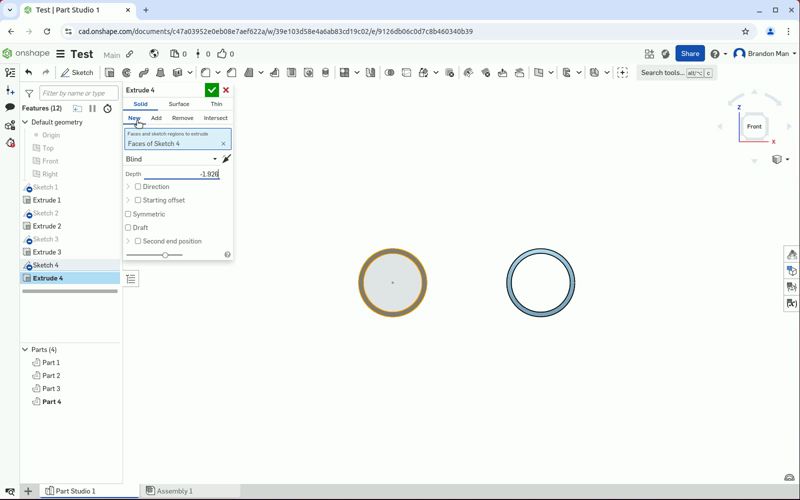
key(tab, 3)
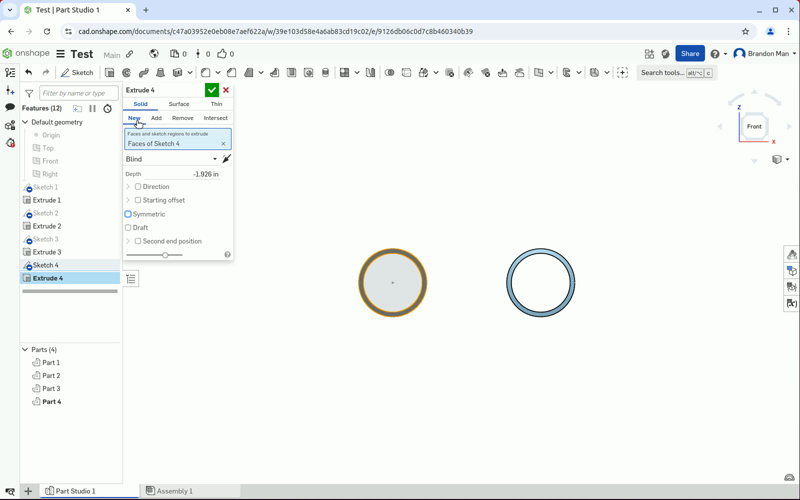
key(space)
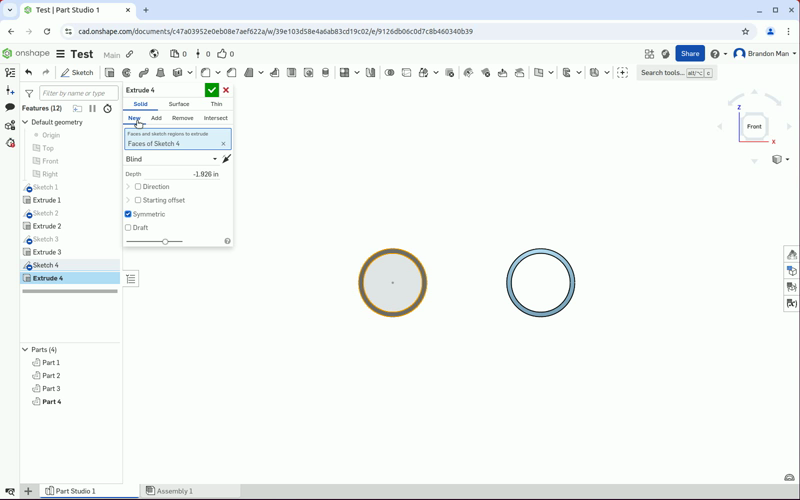
key(enter)
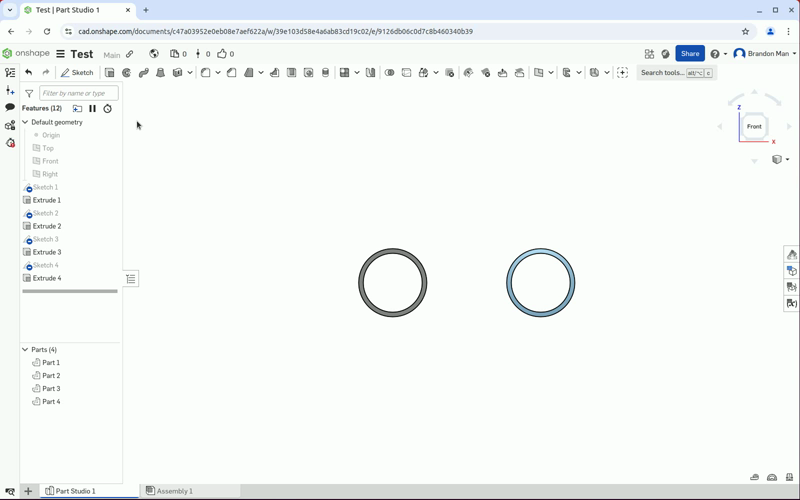
key(shift+h)
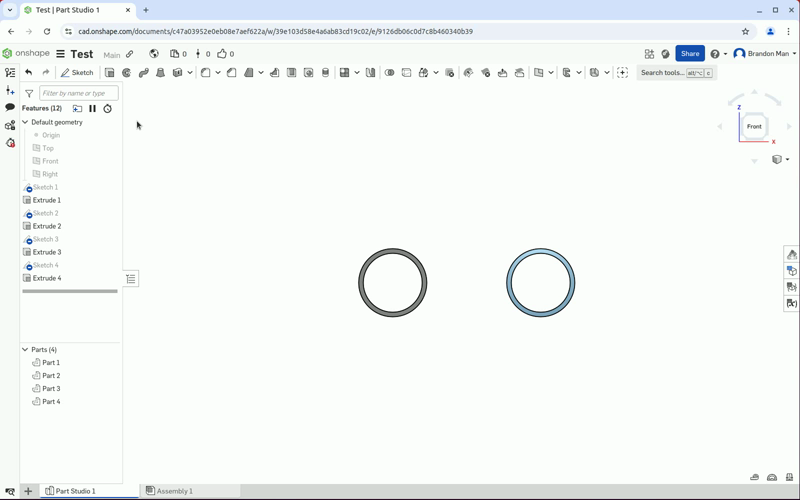
key(shift+h)
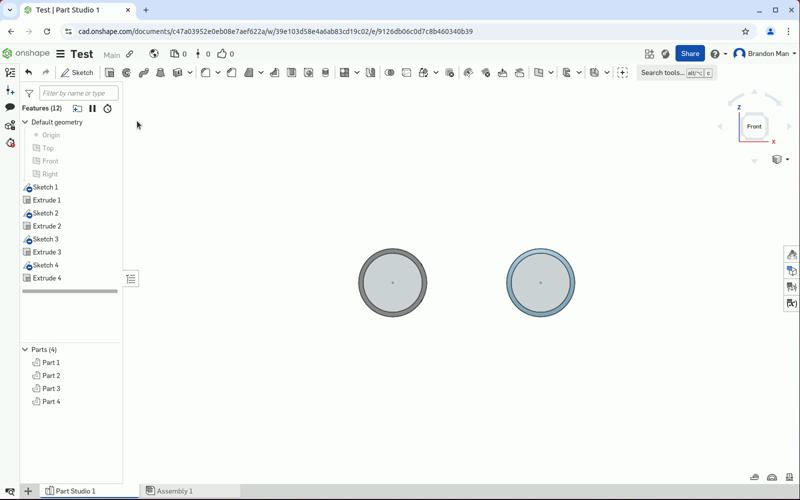
key(shift+7)
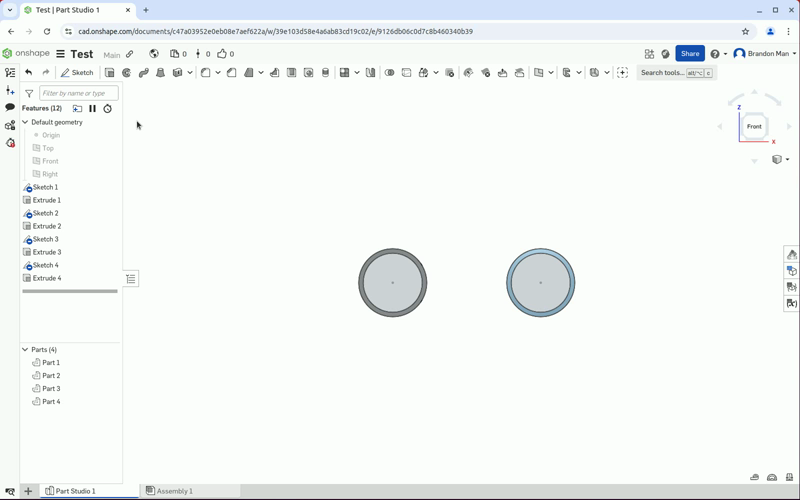
key(left, 2)
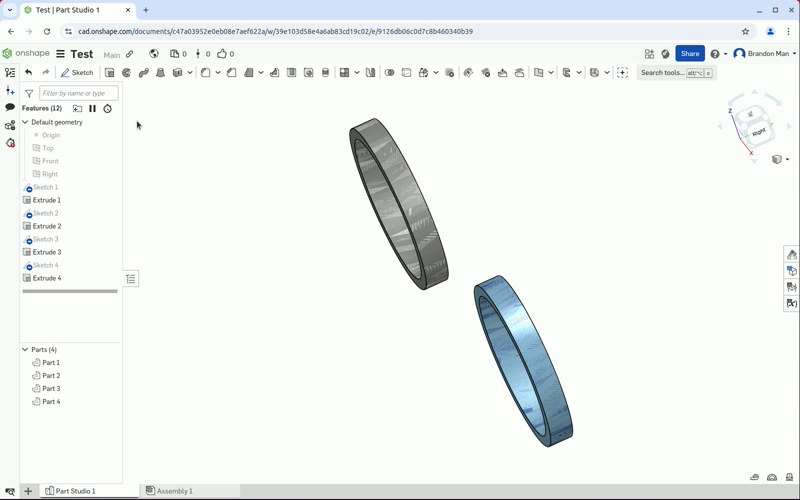
key(down, 2)
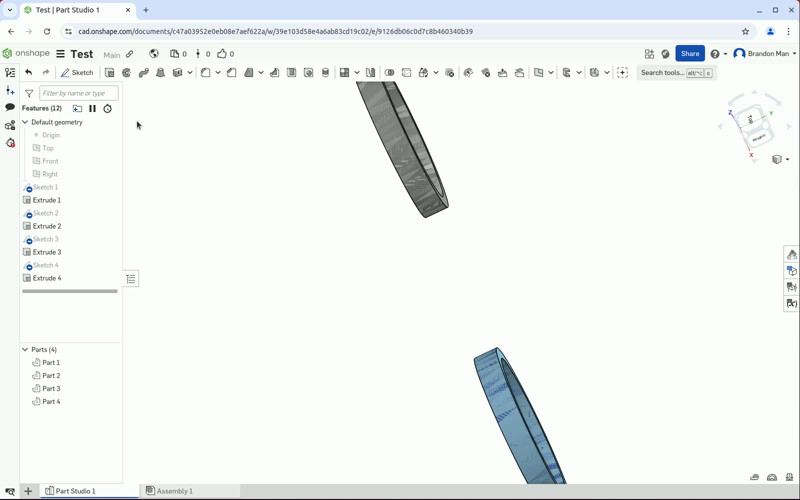
key(up, 2)
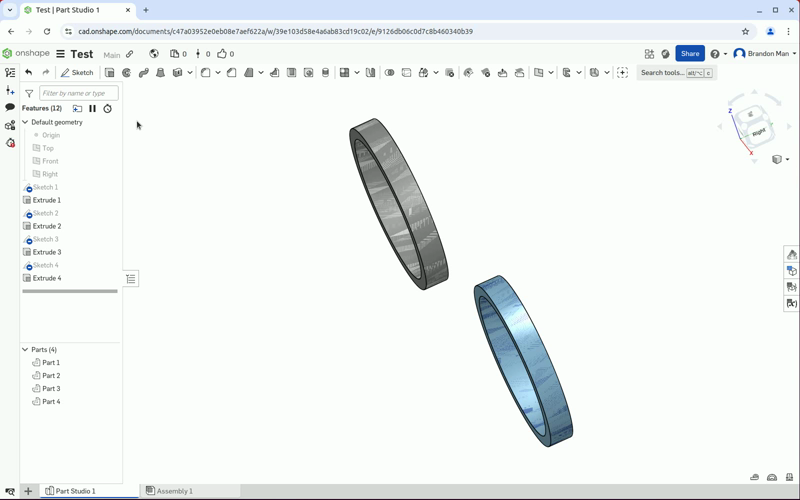
key(right, 2)
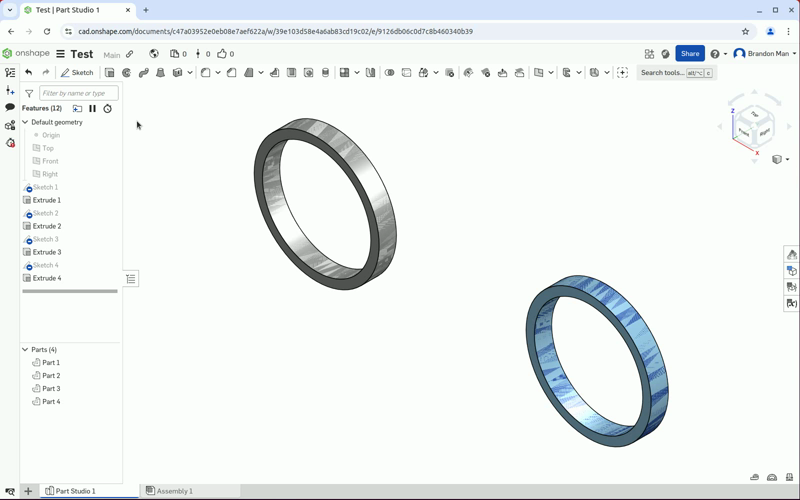
mouse_move(73, 189)
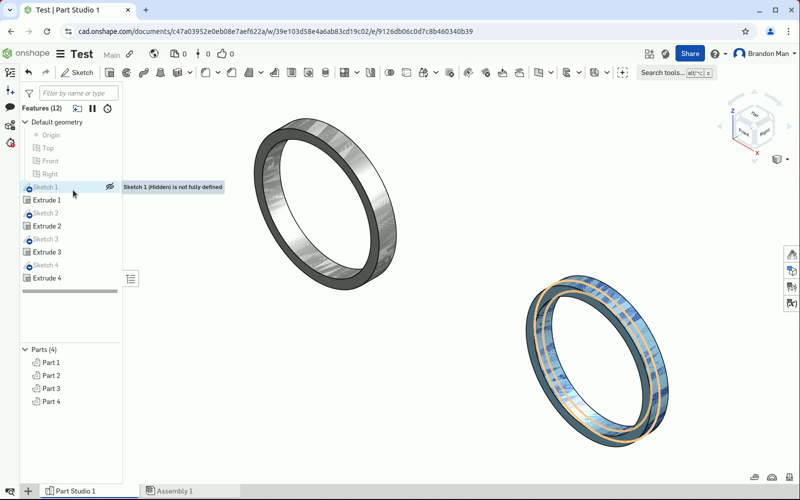
click(73, 189)